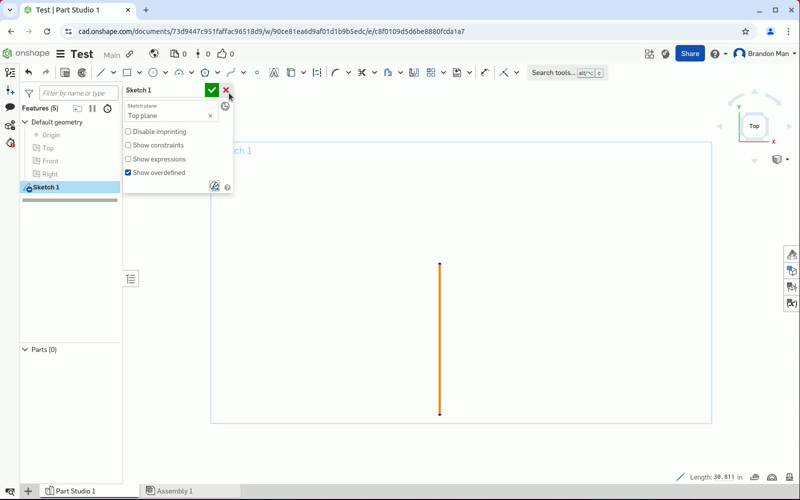
key(shift+h)
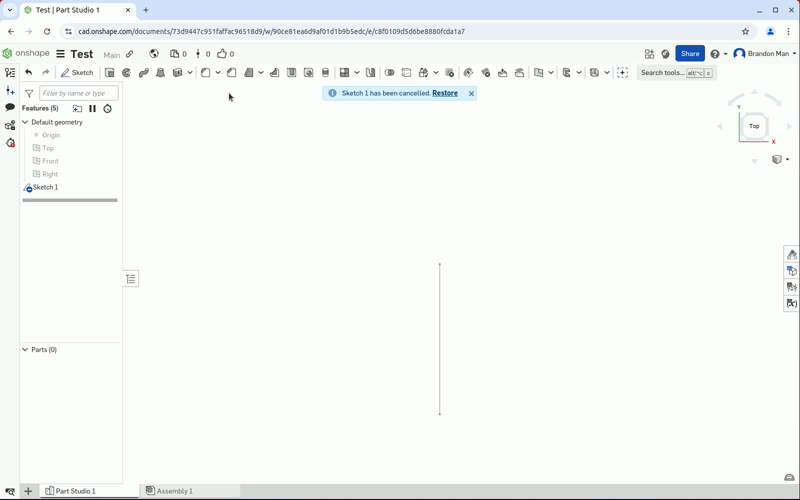
mouse_move(73, 352)
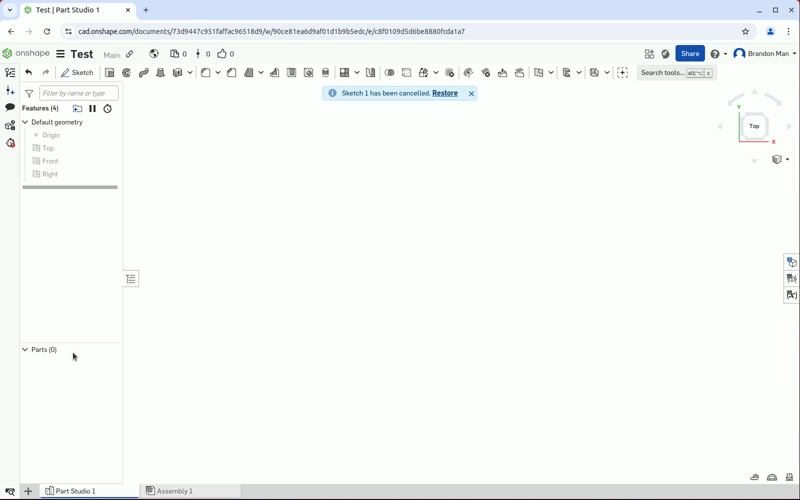
key(y)
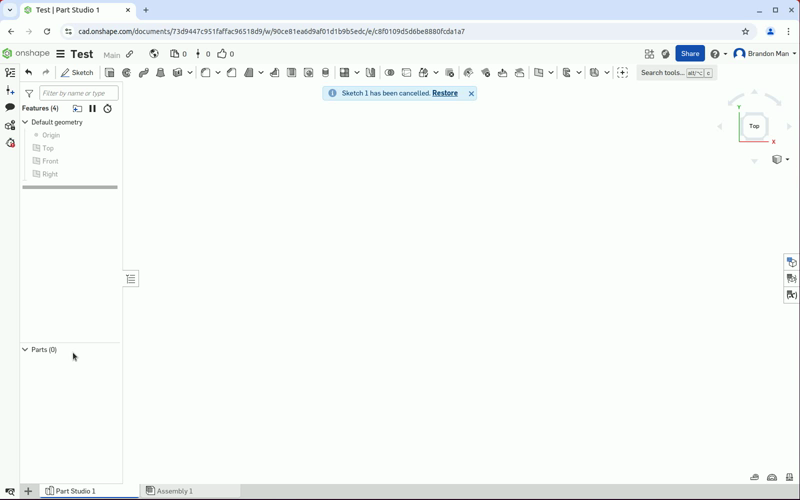
key(shift+p)
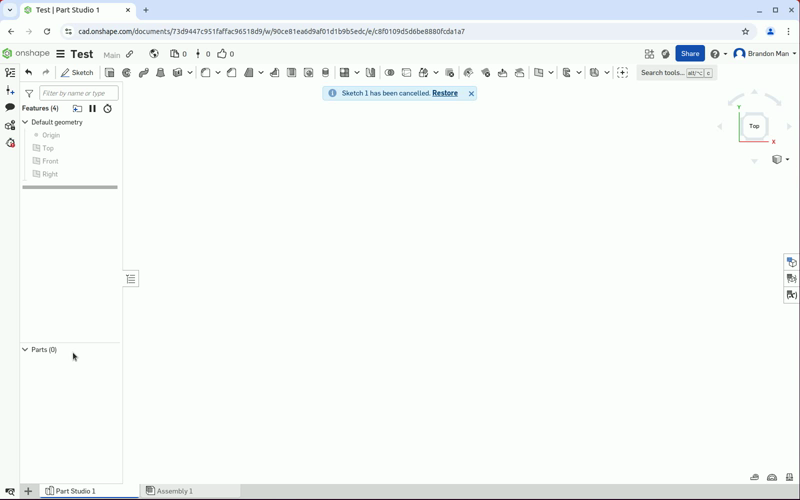
key(space)
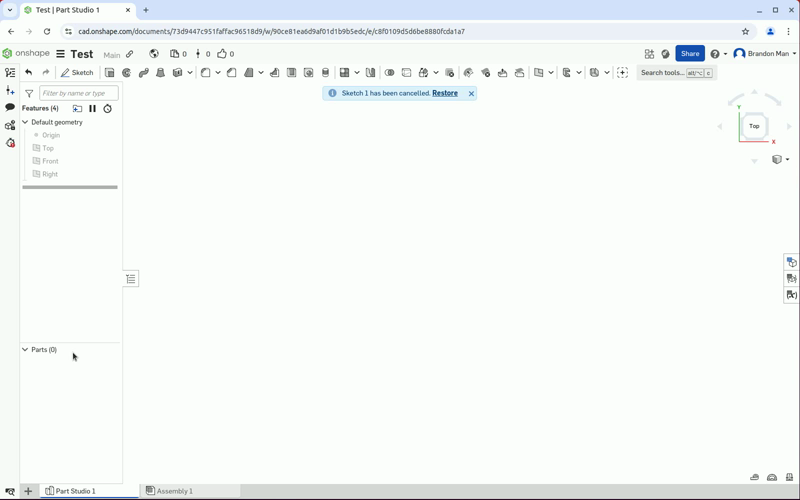
key_down(shift)
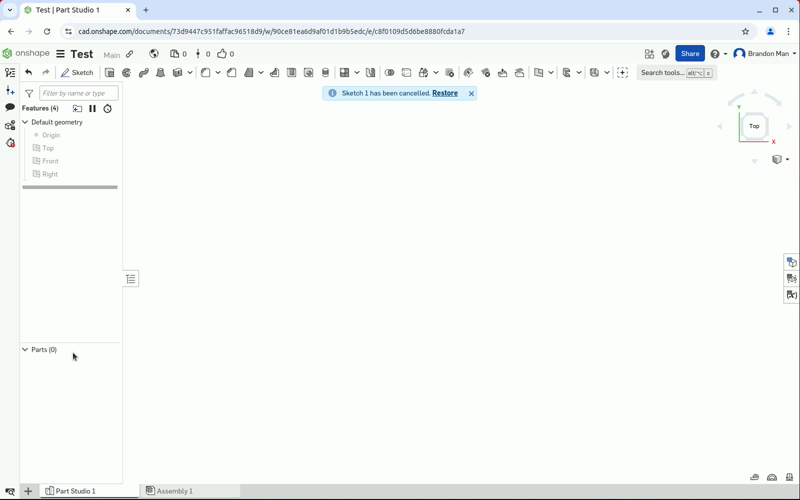
key(up)
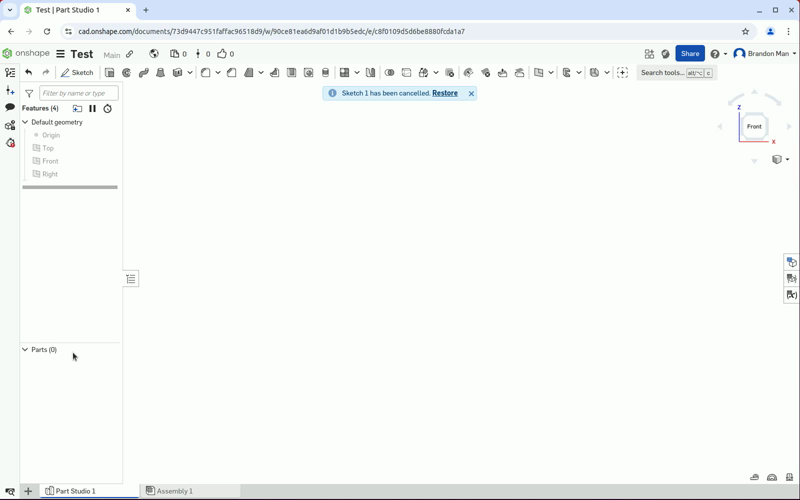
key_up(shift)
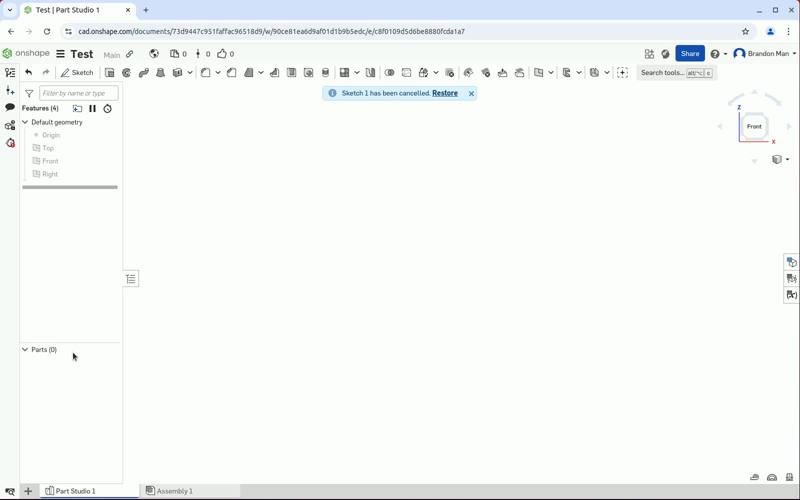
mouse_move(73, 352)
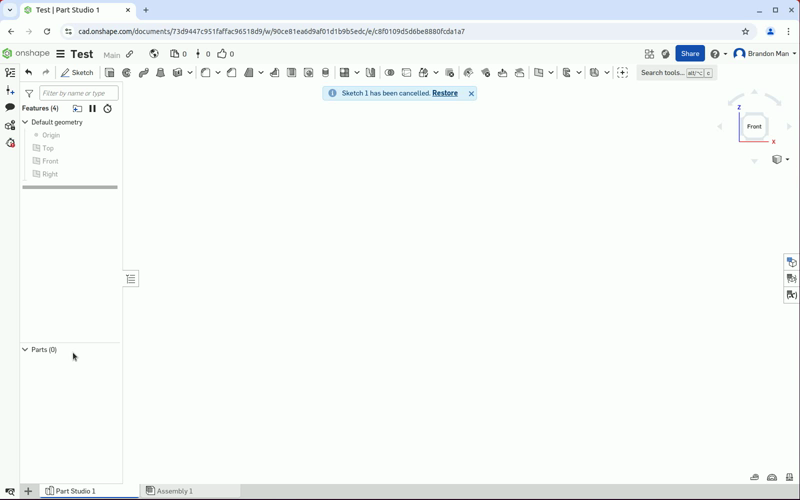
key(shift+y)
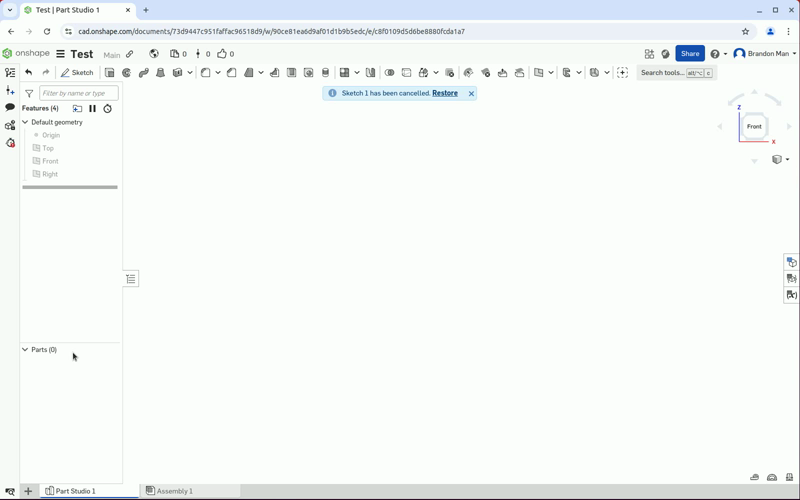
key(shift+s)
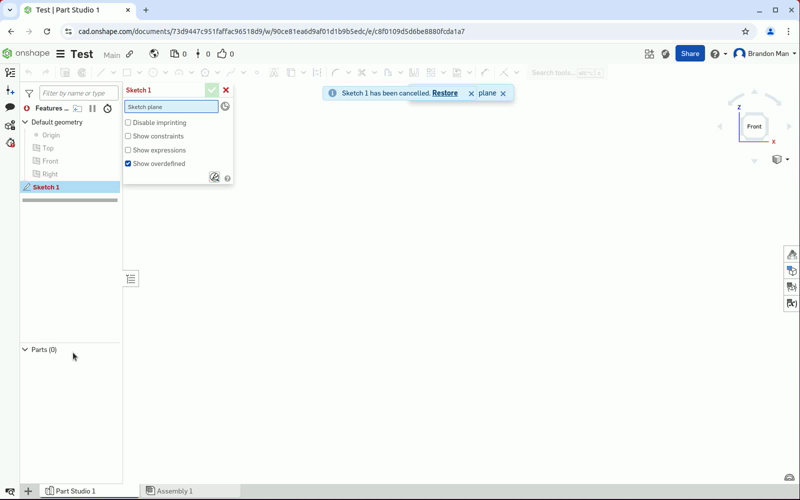
mouse_move(73, 163)
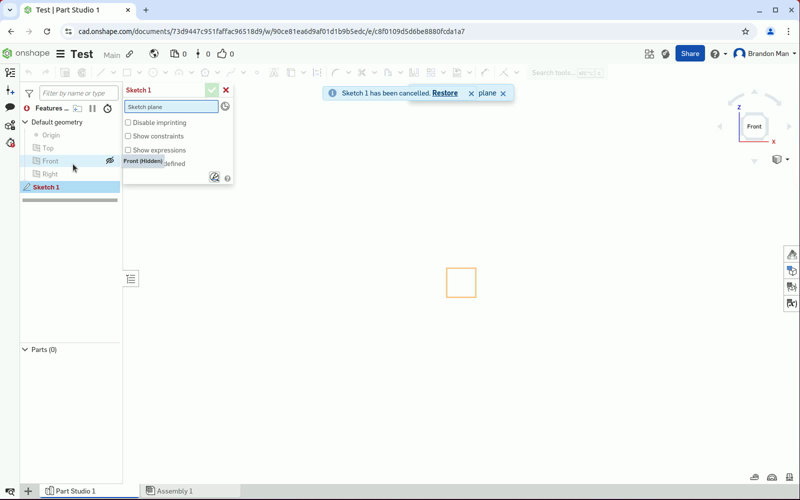
click(73, 163)
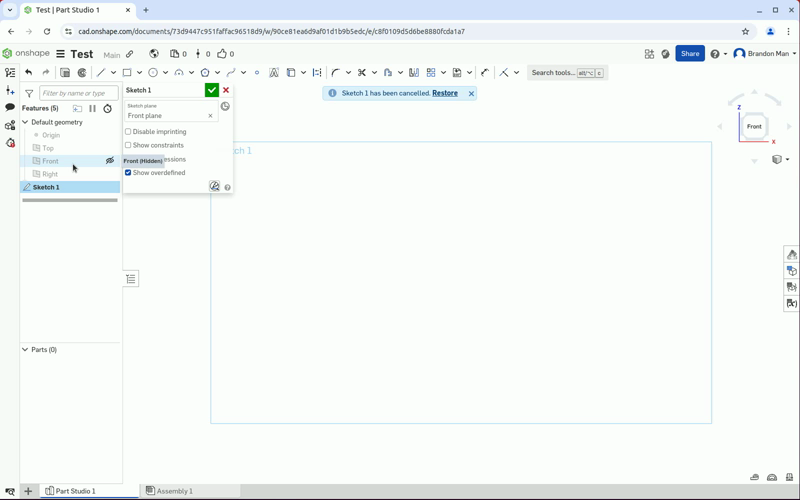
mouse_move(73, 352)
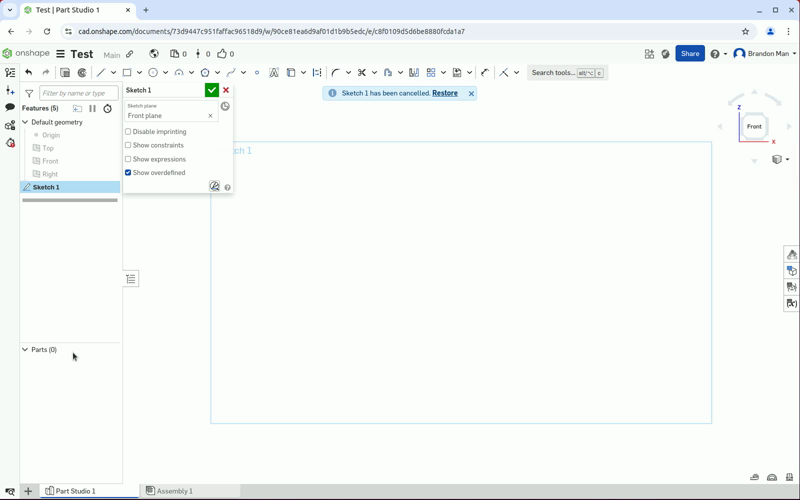
key(y)
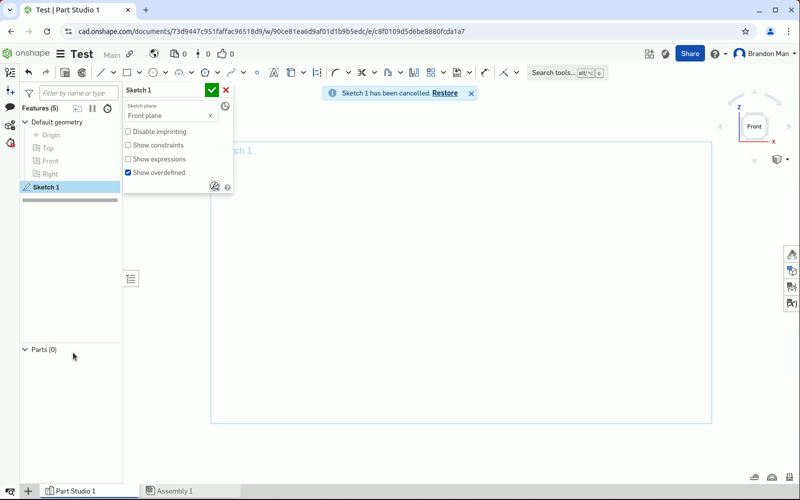
key(l)
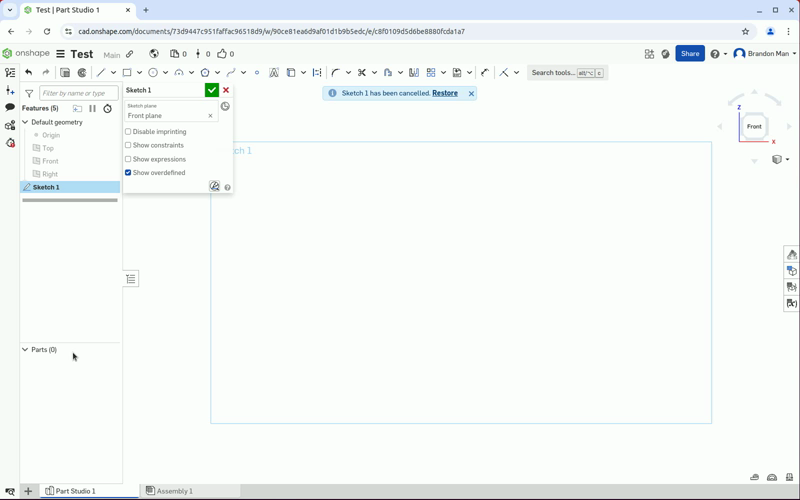
key_down(shift)
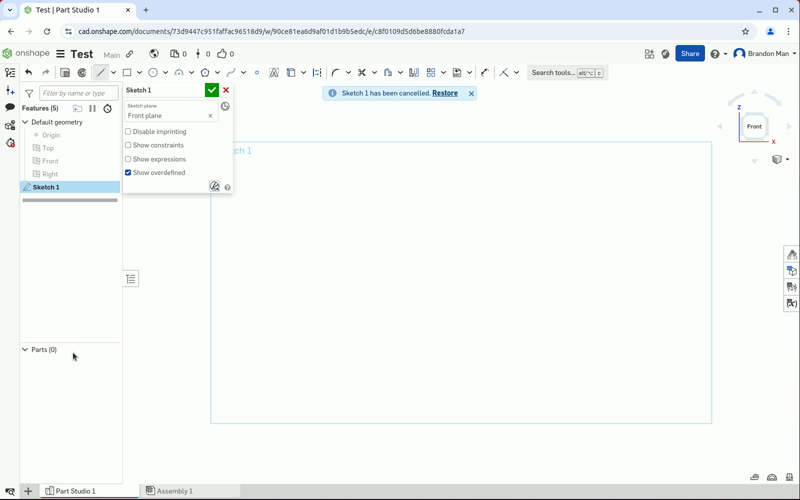
mouse_move(424, 386)
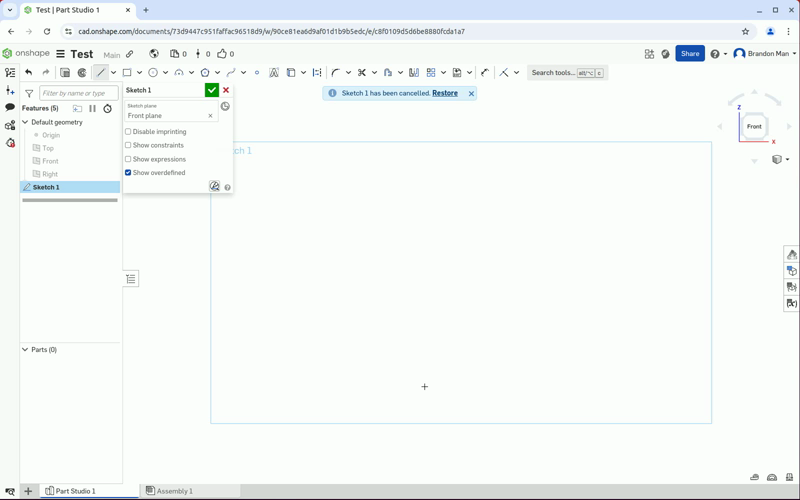
click(424, 386)
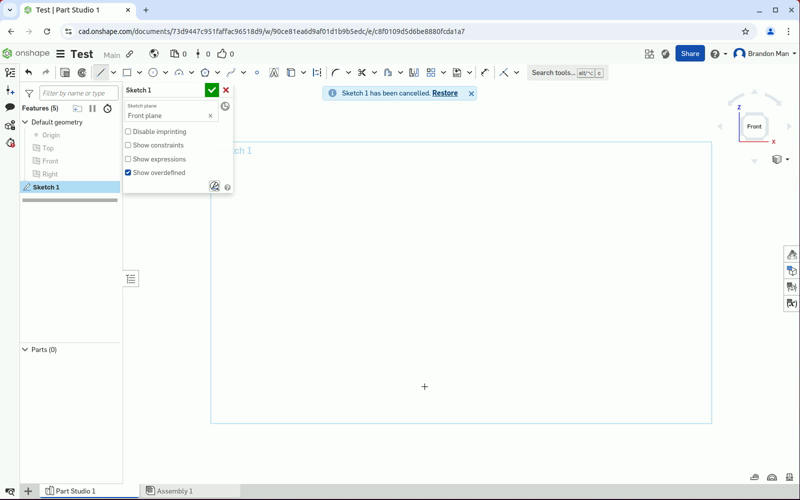
key_up(shift)
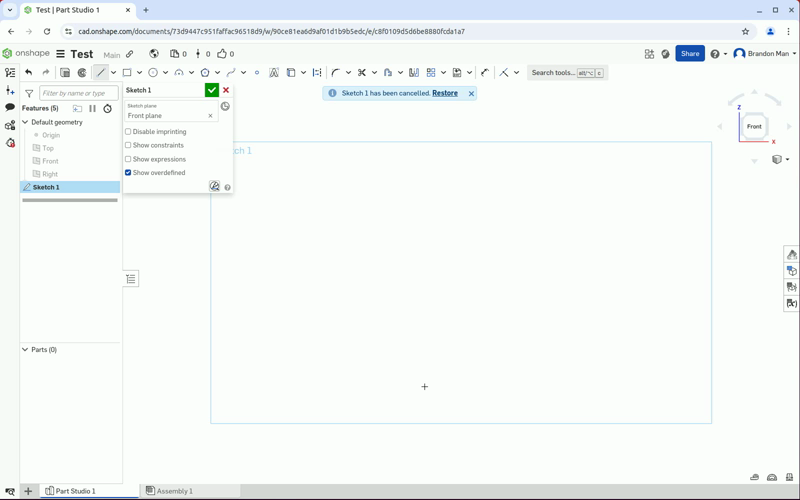
key_down(shift)
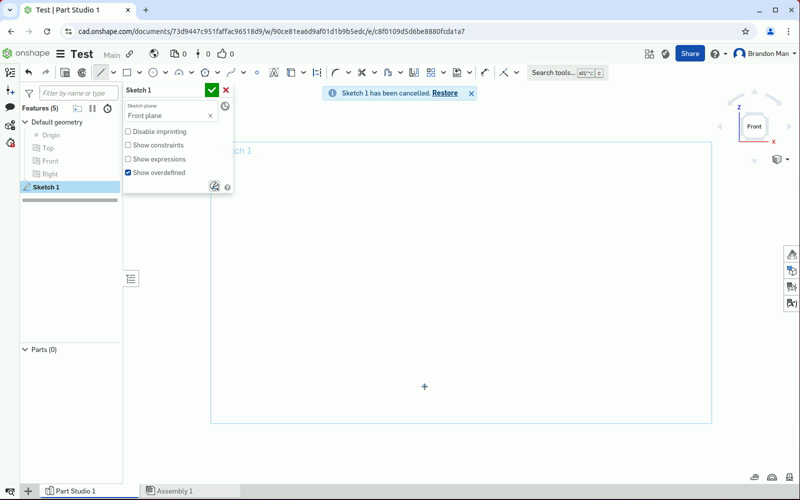
mouse_move(454, 386)
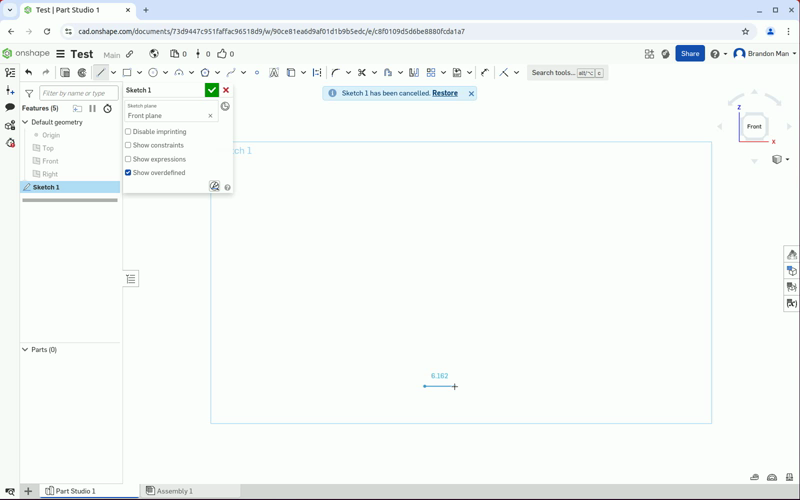
mouse_move(431, 386)
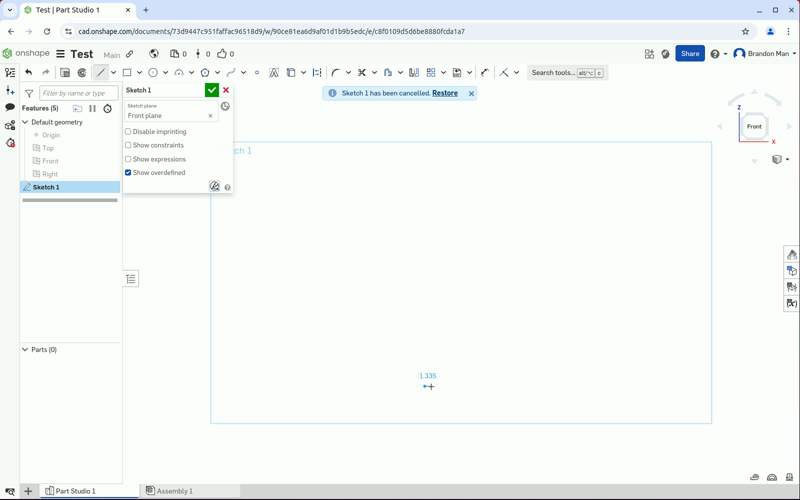
scroll(6)
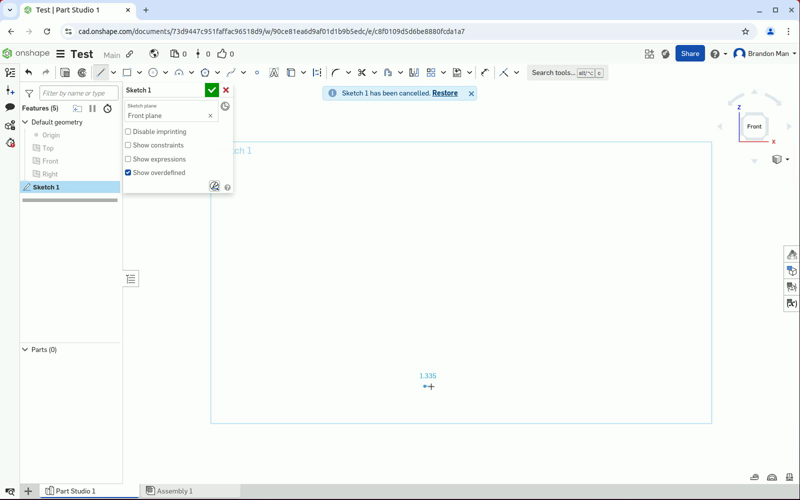
scroll(6)
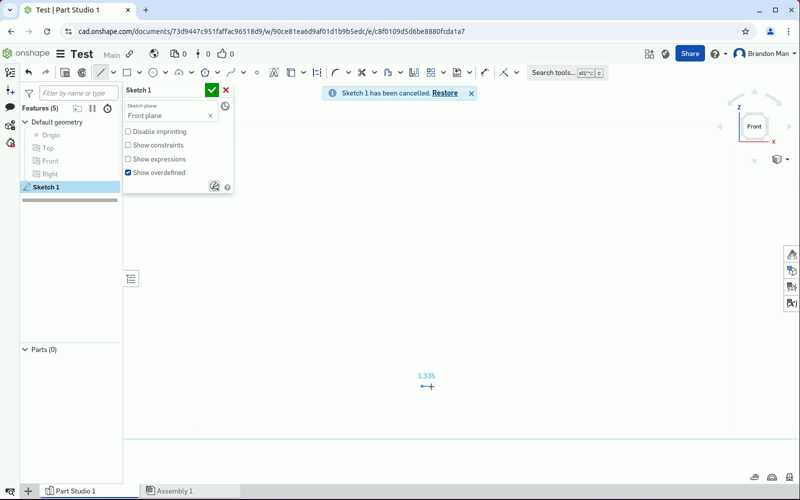
scroll(6)
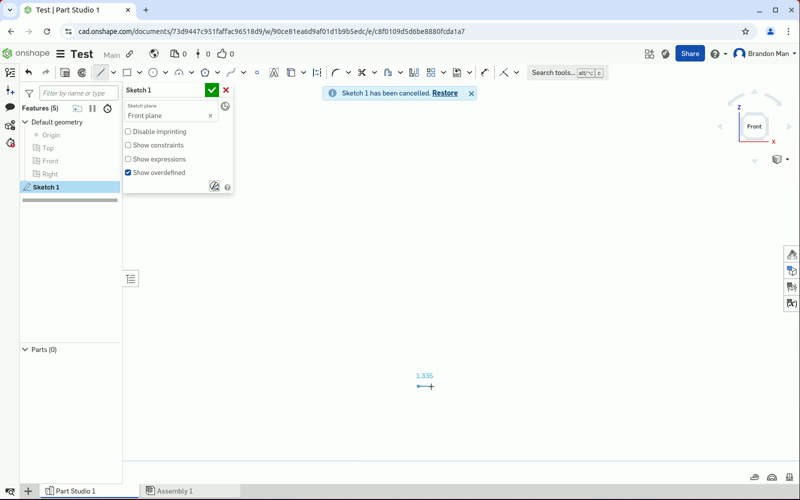
scroll(6)
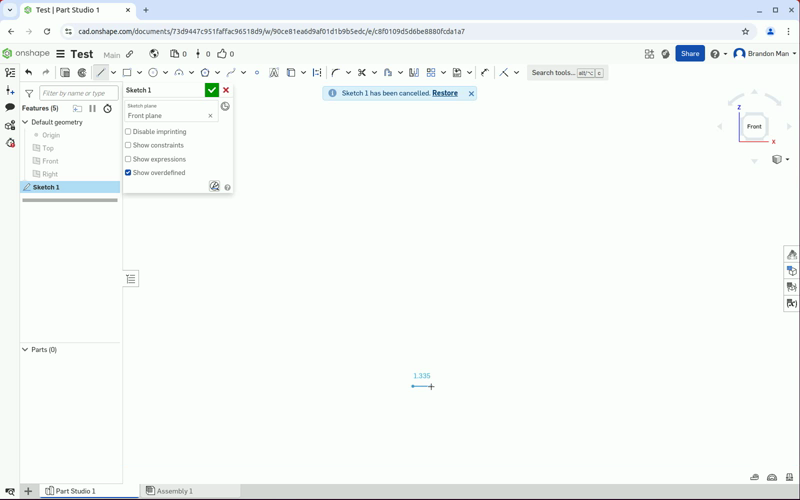
scroll(6)
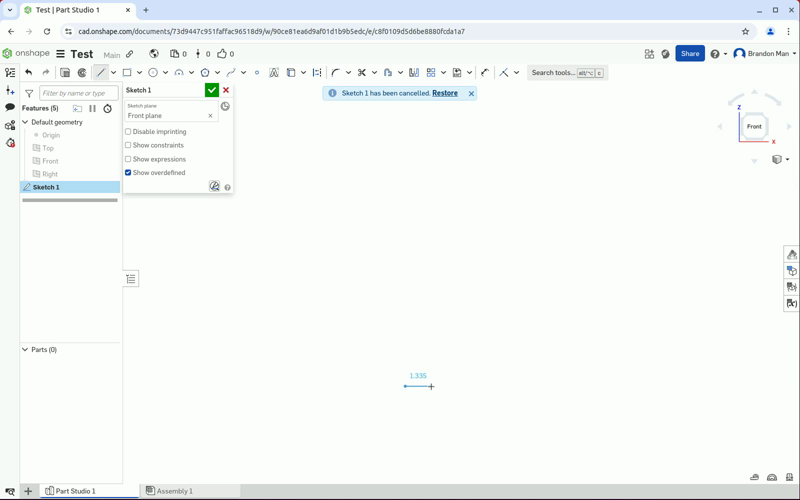
scroll(6)
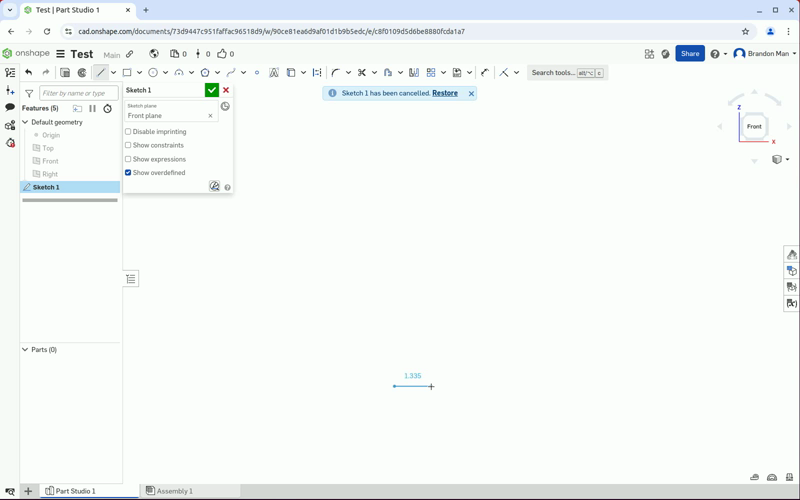
scroll(6)
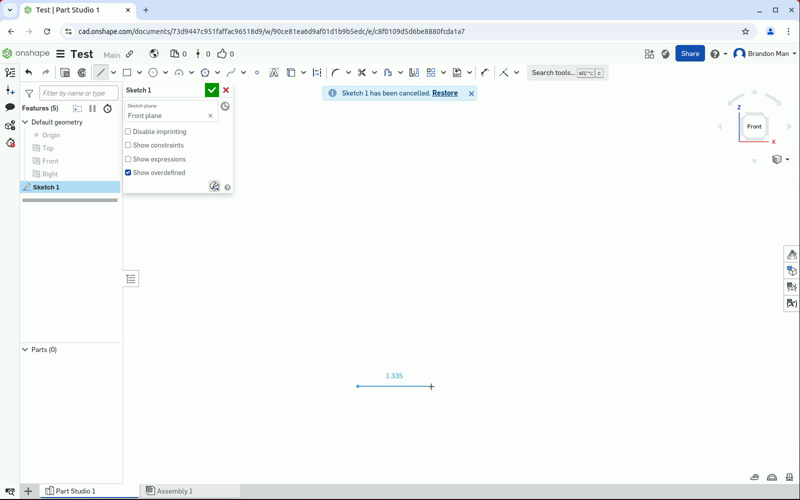
click(431, 386)
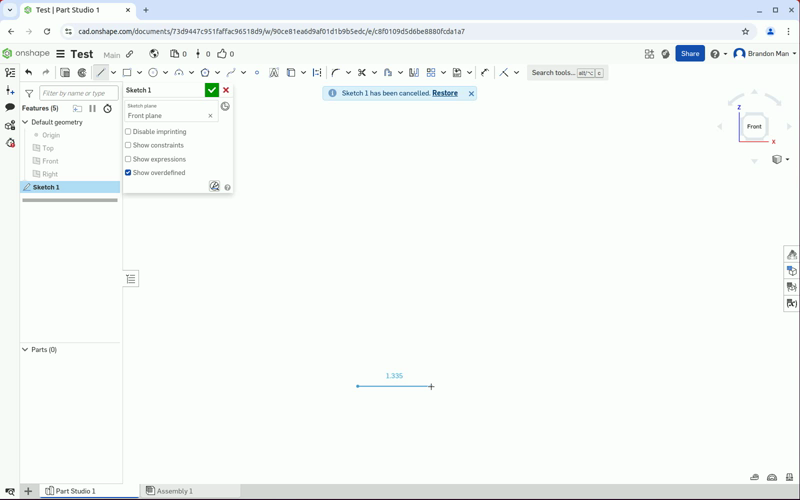
scroll(-6)
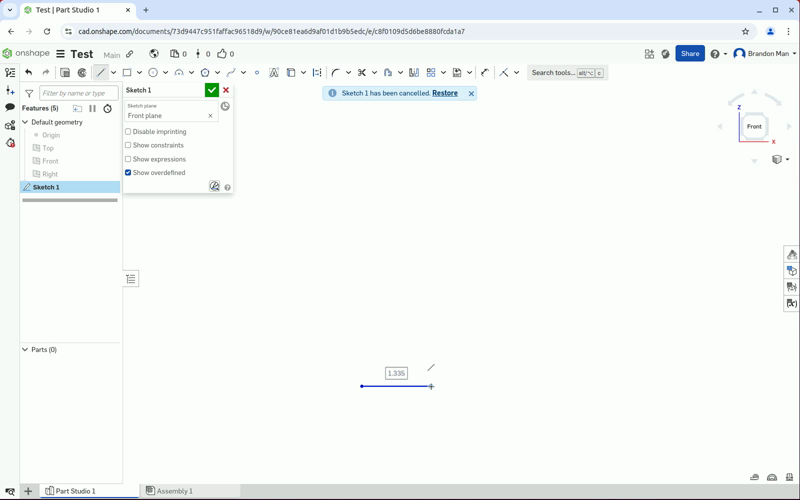
scroll(-6)
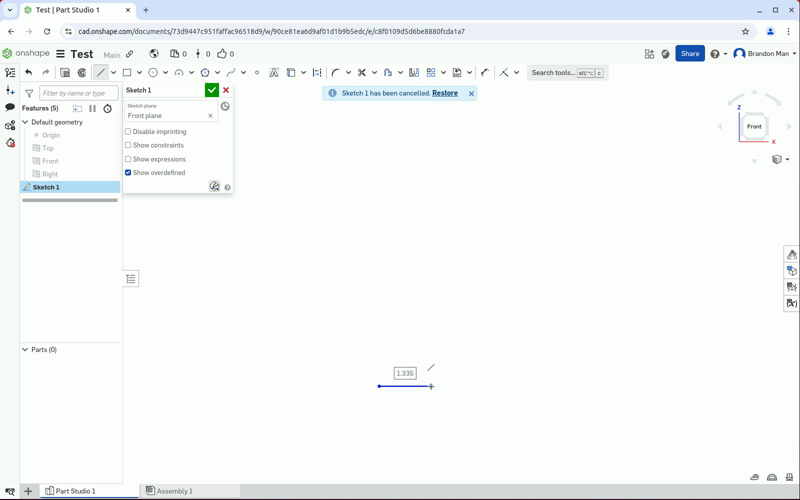
scroll(-6)
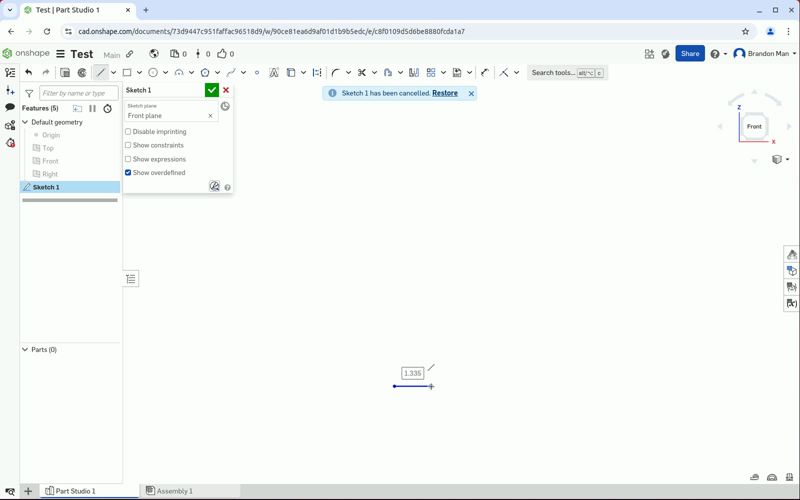
scroll(-6)
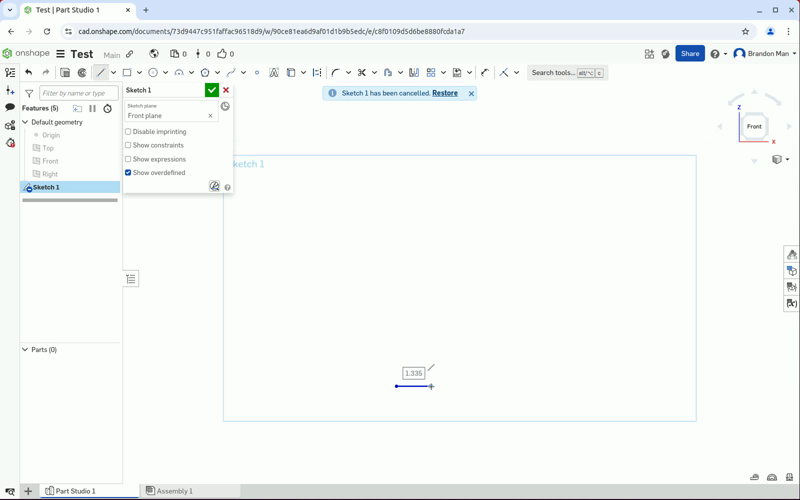
scroll(-6)
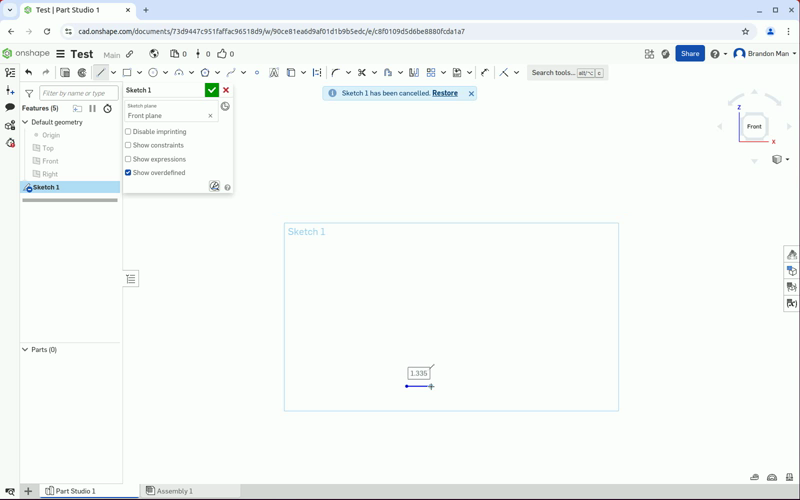
scroll(-6)
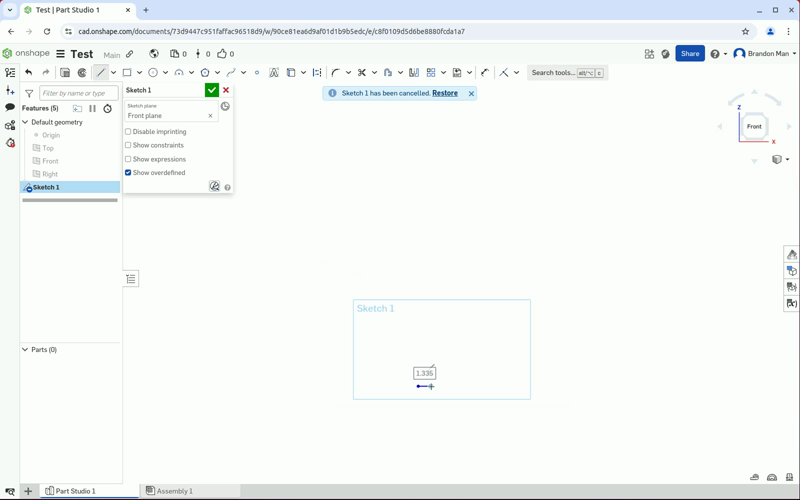
scroll(-6)
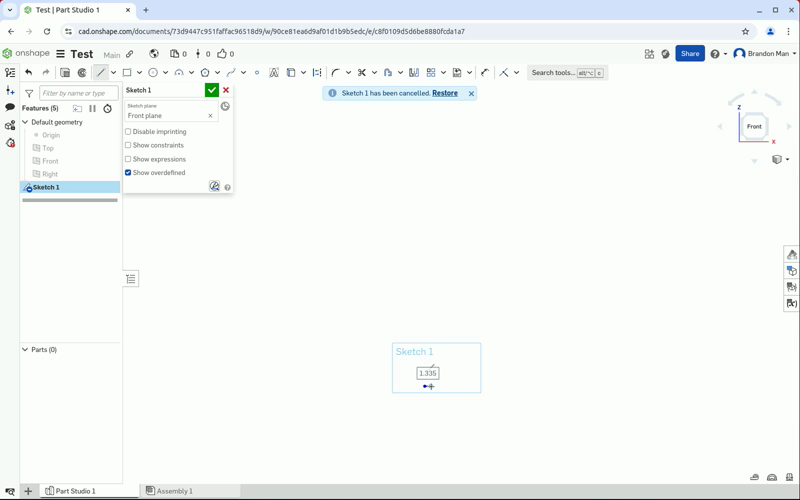
key_up(shift)
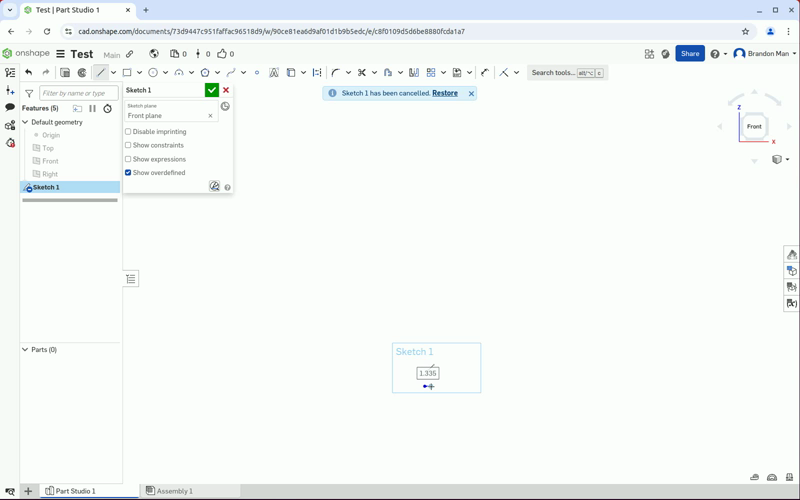
key_down(shift)
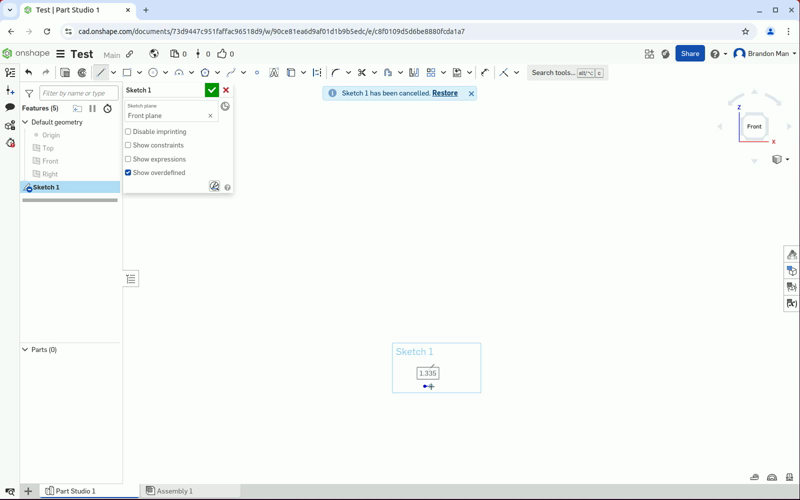
mouse_move(431, 171)
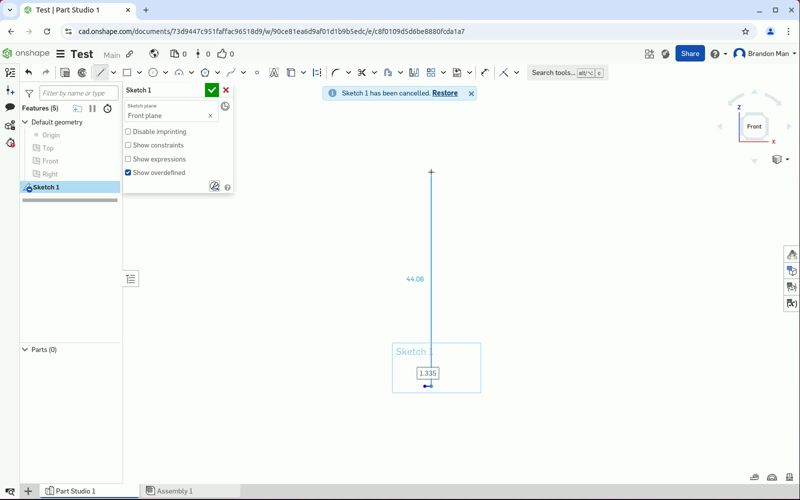
click(431, 171)
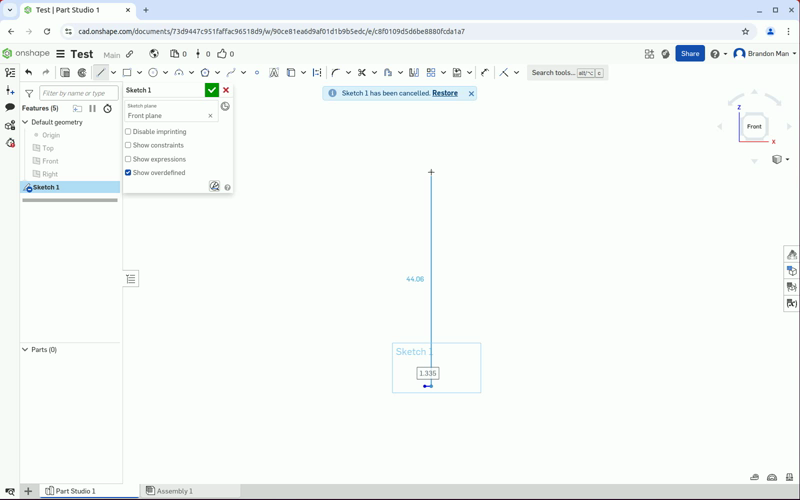
key_up(shift)
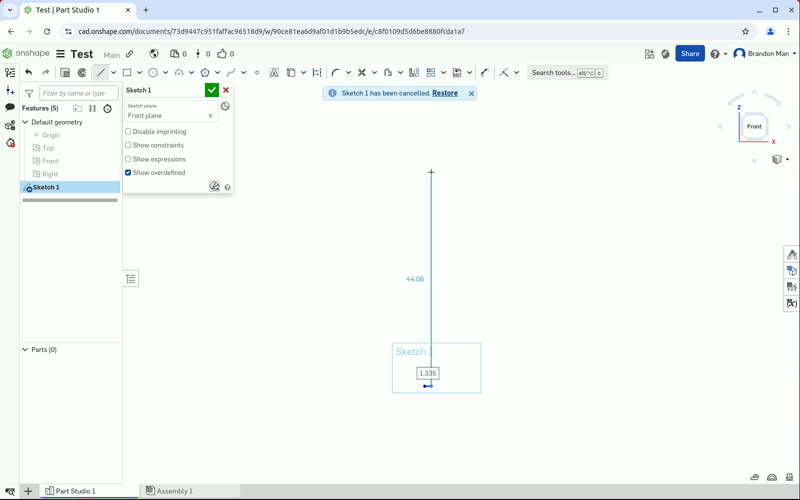
key_down(shift)
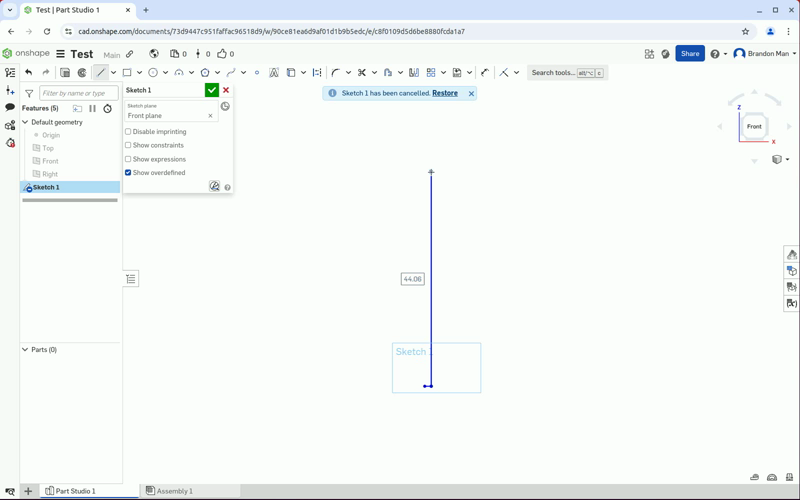
mouse_move(461, 171)
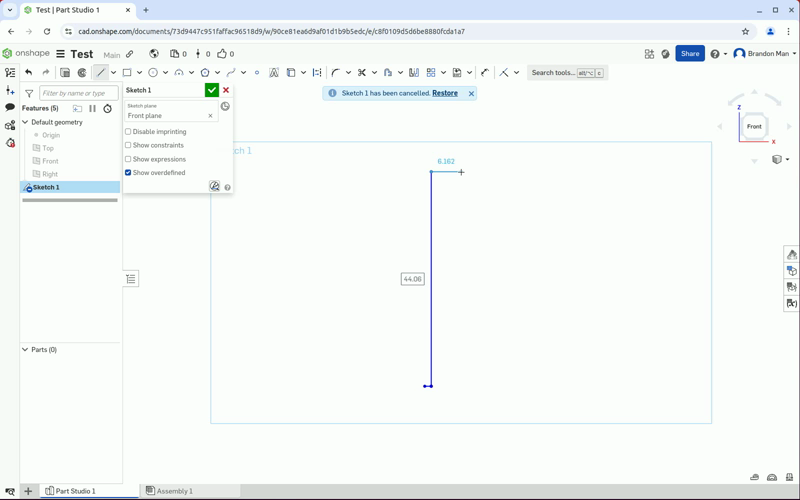
mouse_move(424, 171)
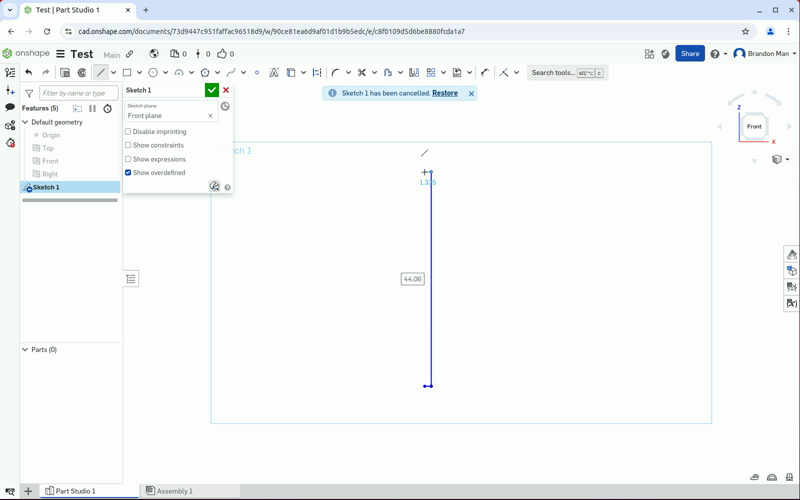
scroll(6)
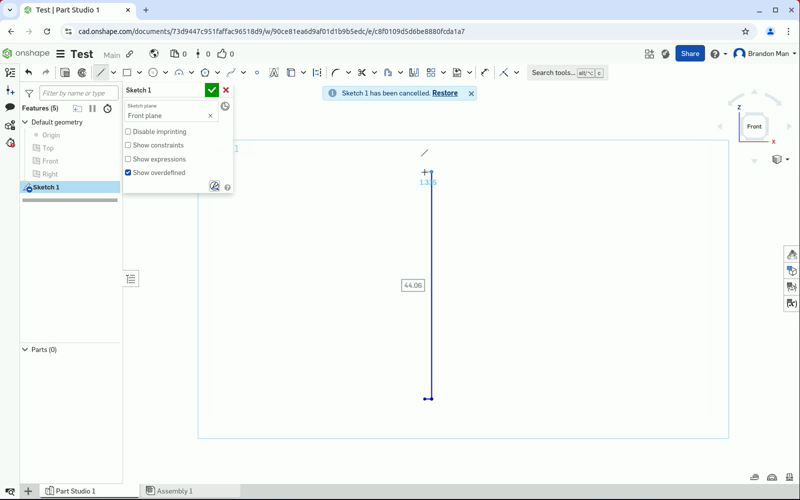
scroll(6)
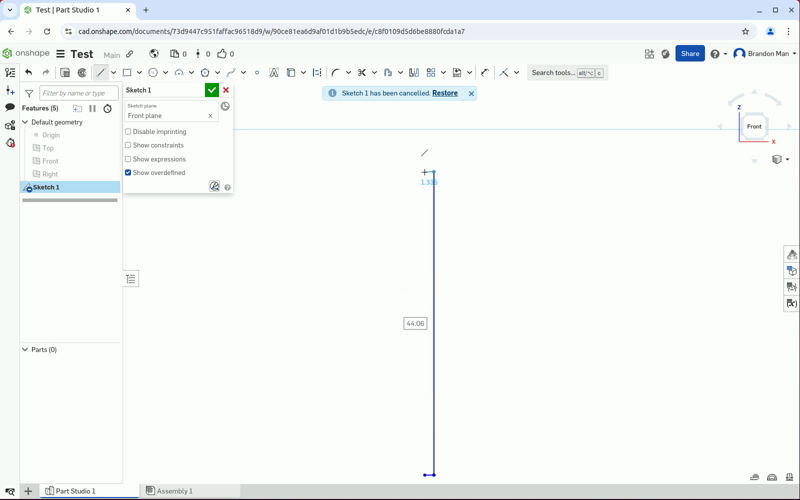
scroll(6)
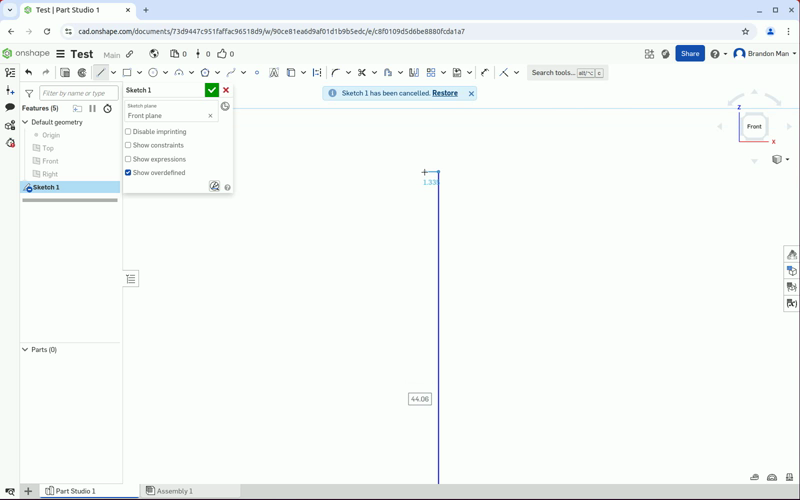
scroll(6)
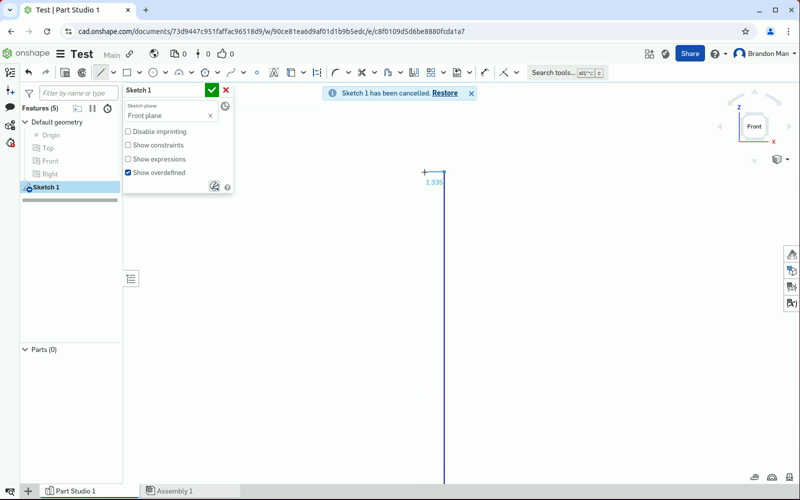
scroll(6)
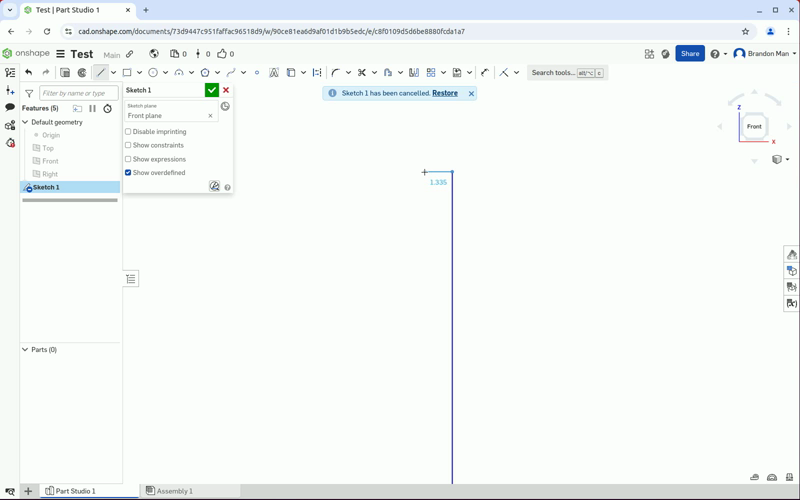
scroll(6)
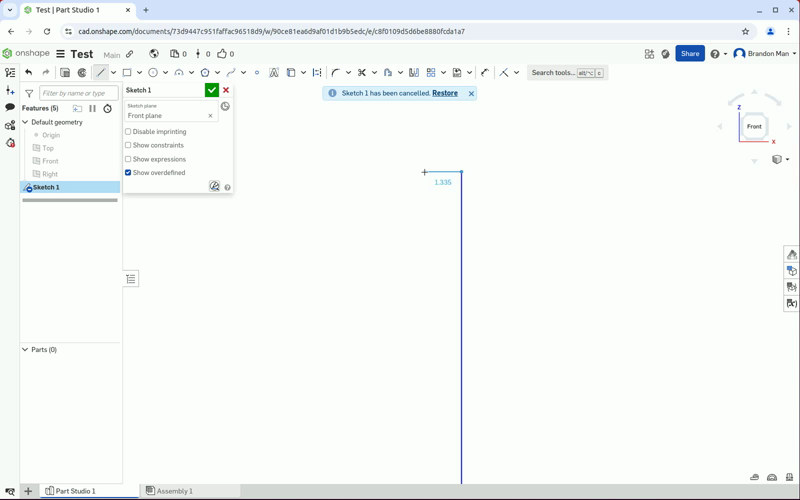
scroll(6)
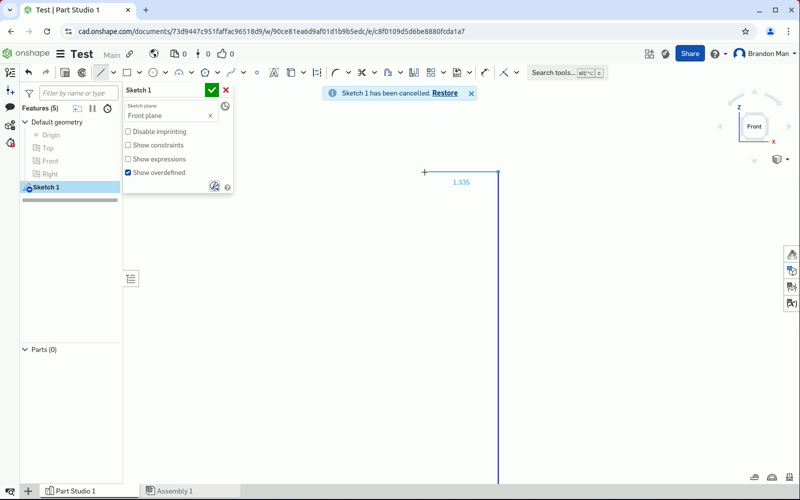
click(424, 171)
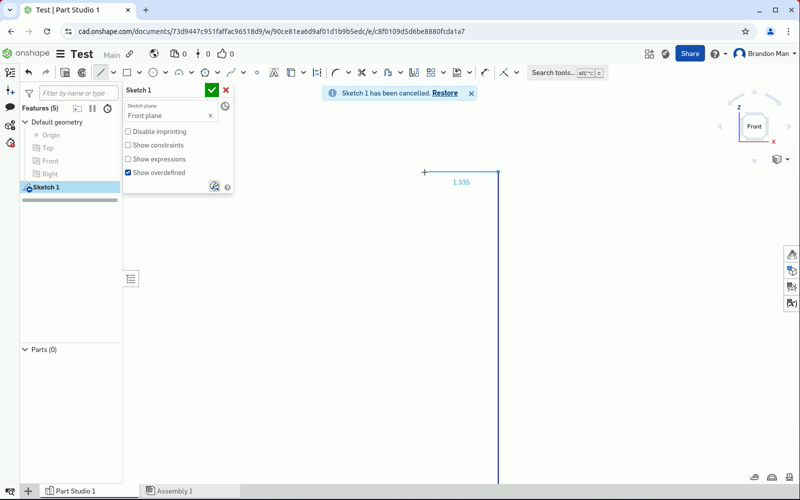
scroll(-6)
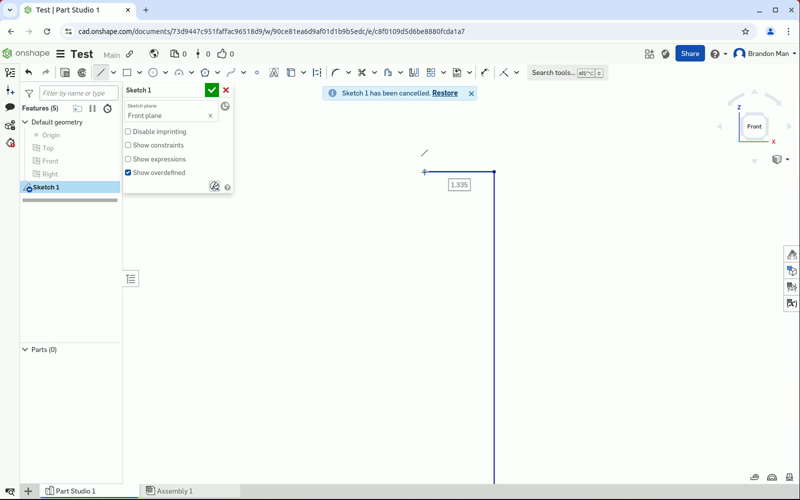
scroll(-6)
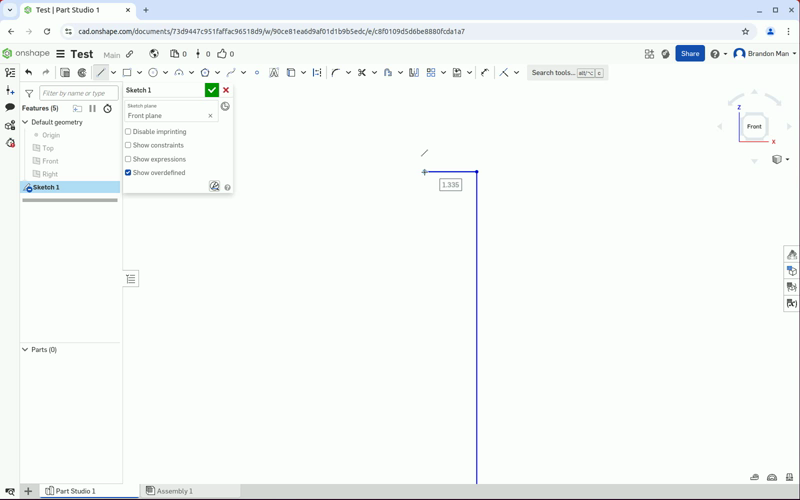
scroll(-6)
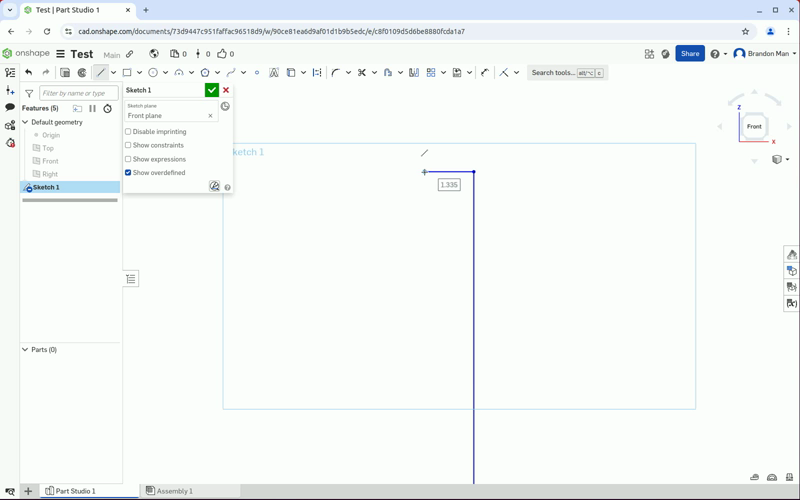
scroll(-6)
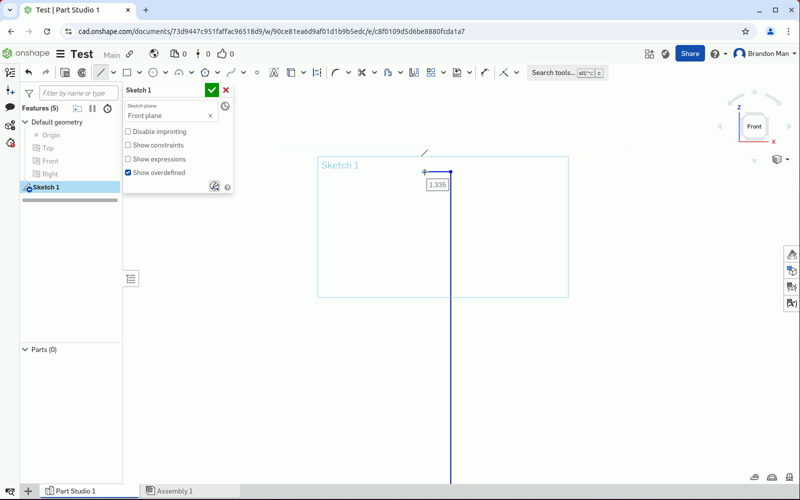
scroll(-6)
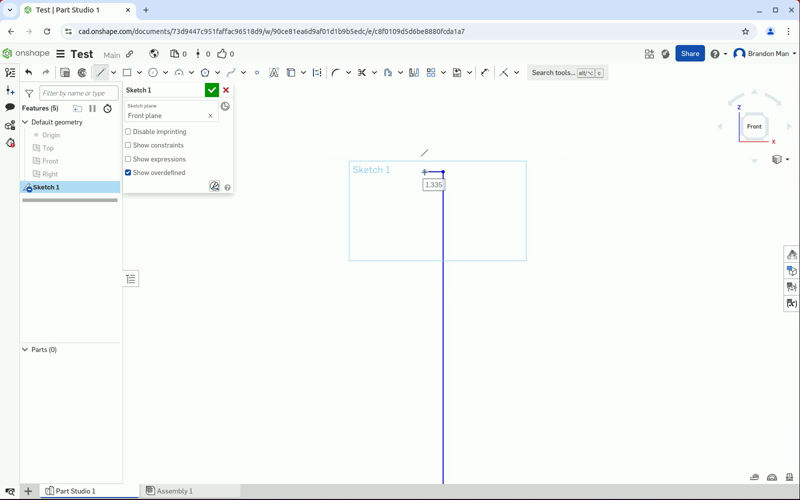
scroll(-6)
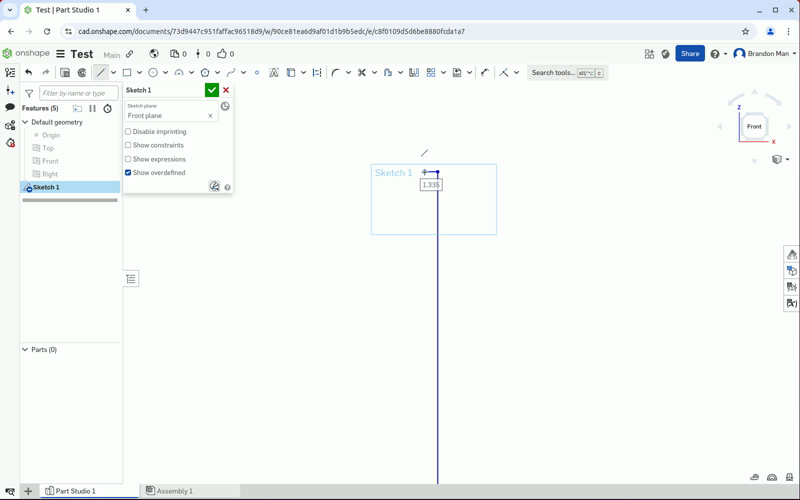
scroll(-6)
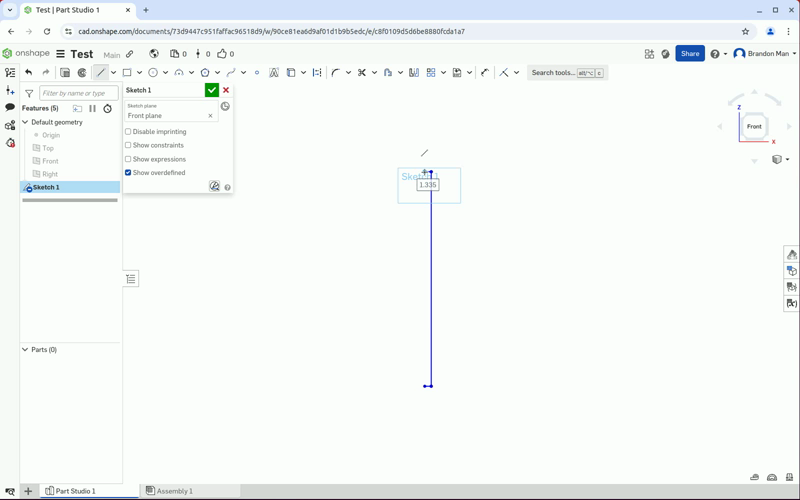
key_up(shift)
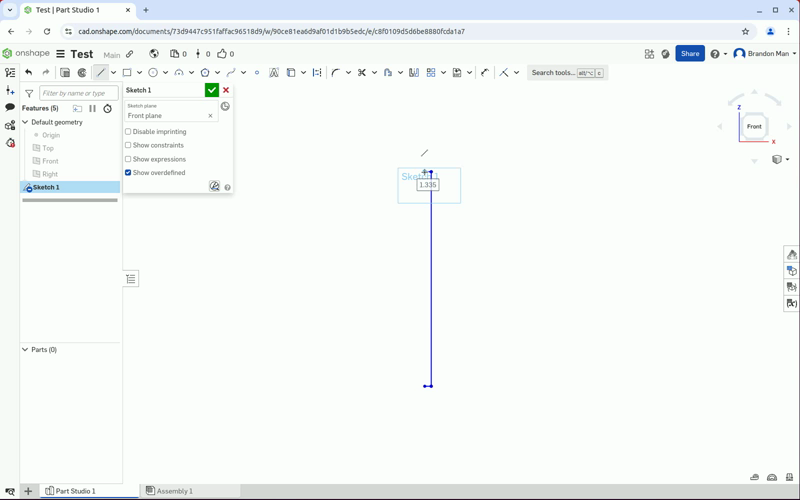
key_down(shift)
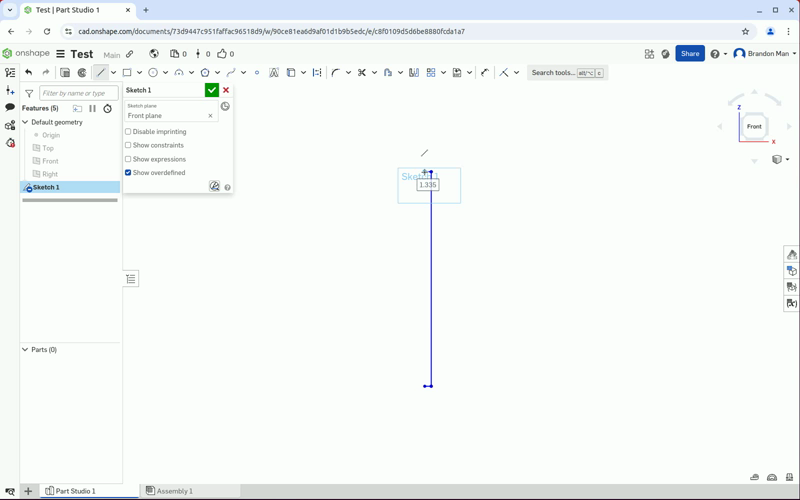
mouse_move(424, 386)
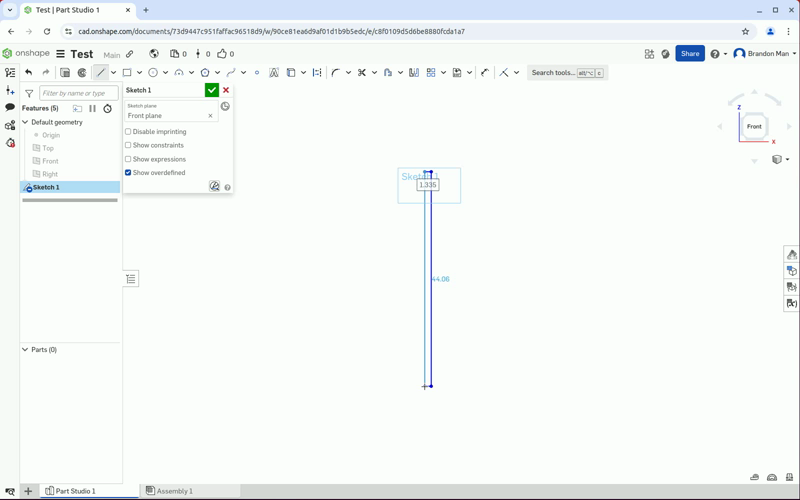
key_up(shift)
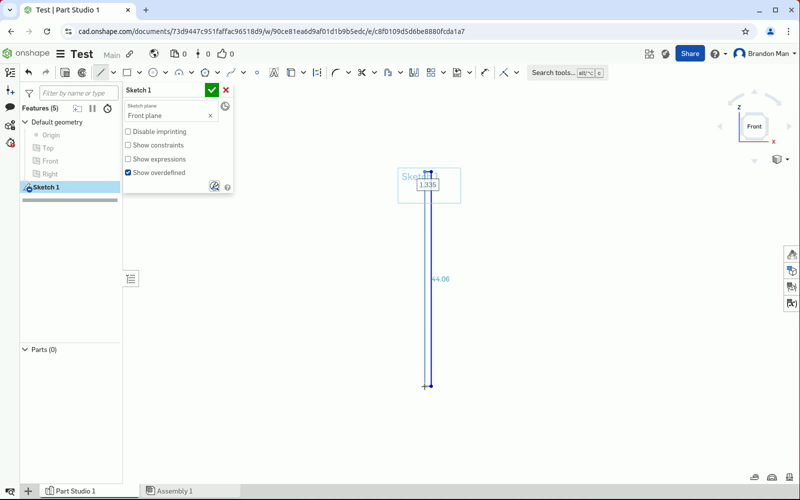
click(424, 386)
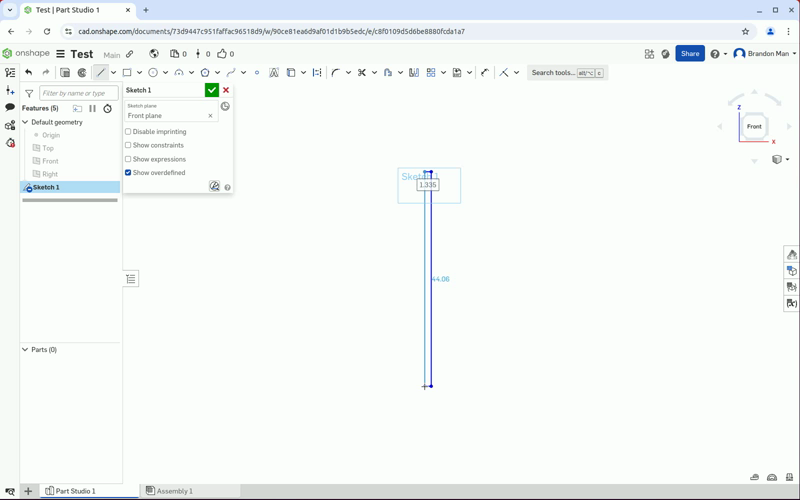
key(esc)
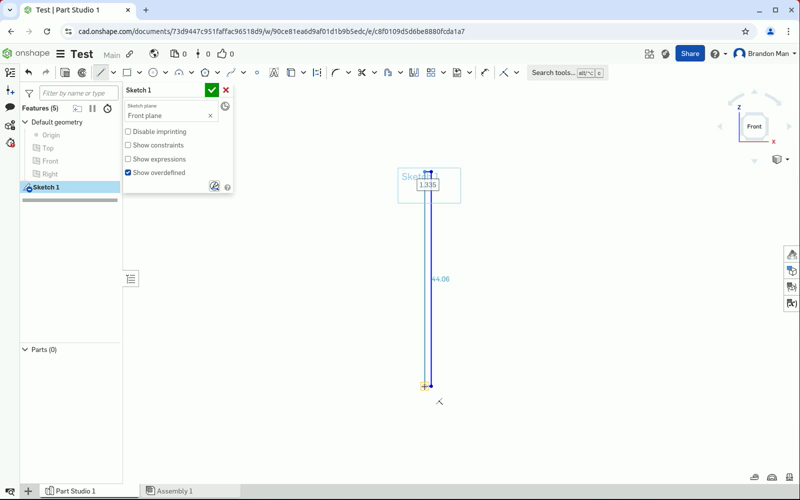
mouse_move(428, 290)
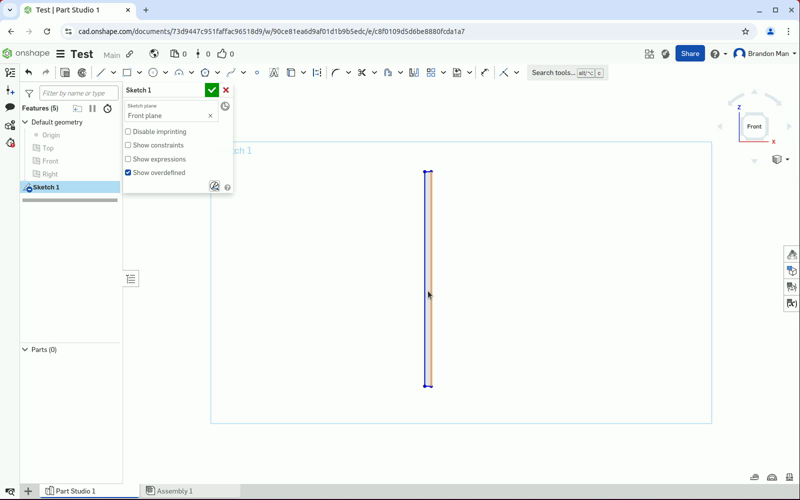
scroll(6)
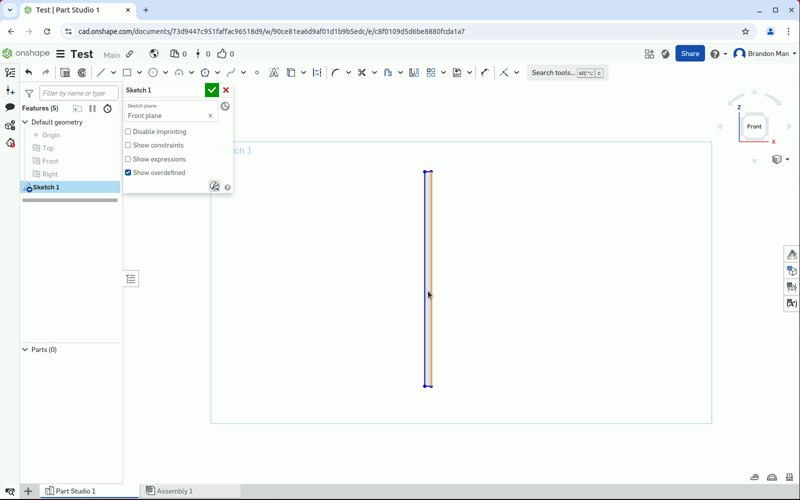
scroll(6)
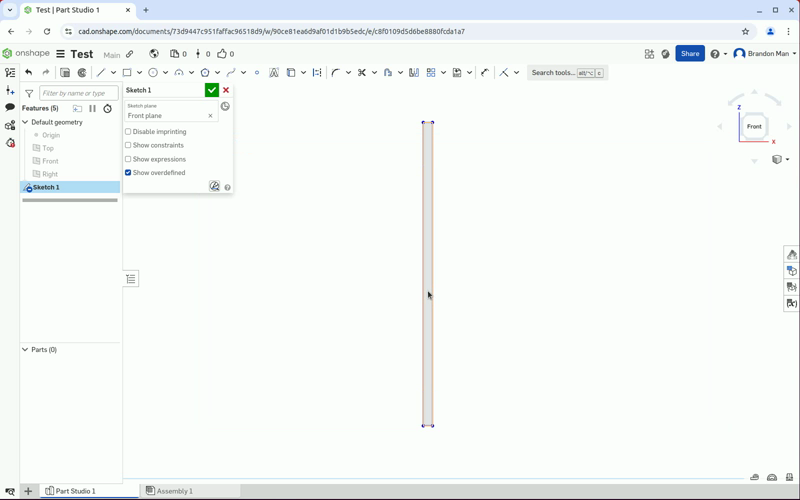
scroll(6)
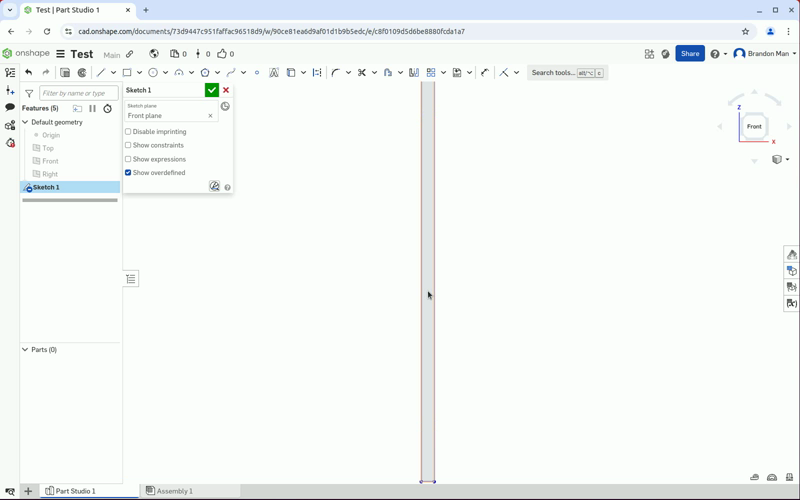
scroll(6)
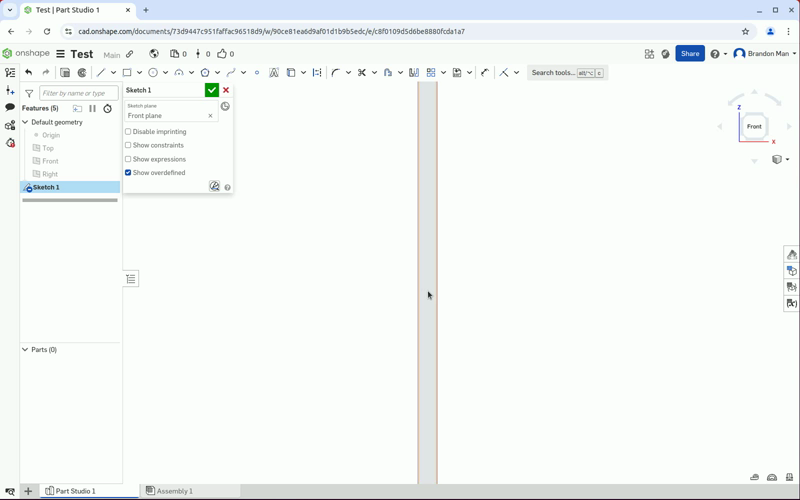
scroll(6)
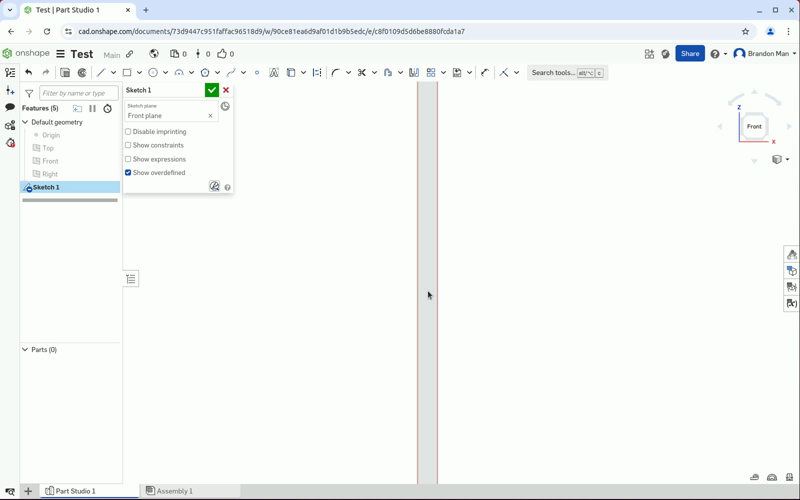
scroll(6)
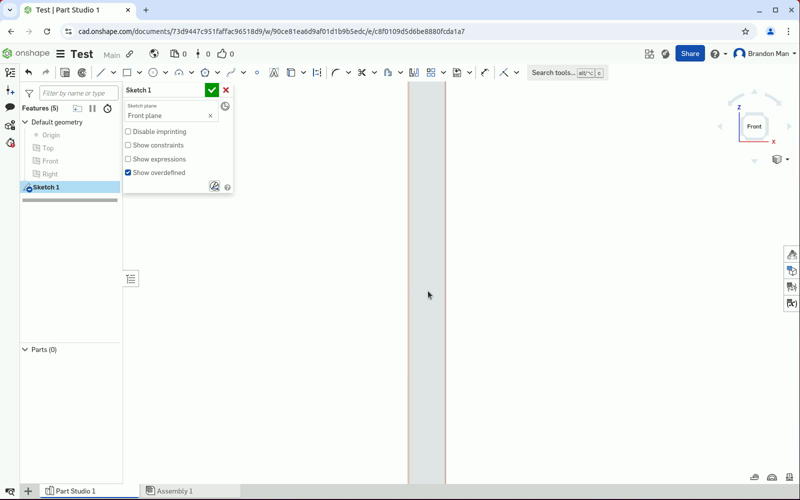
scroll(6)
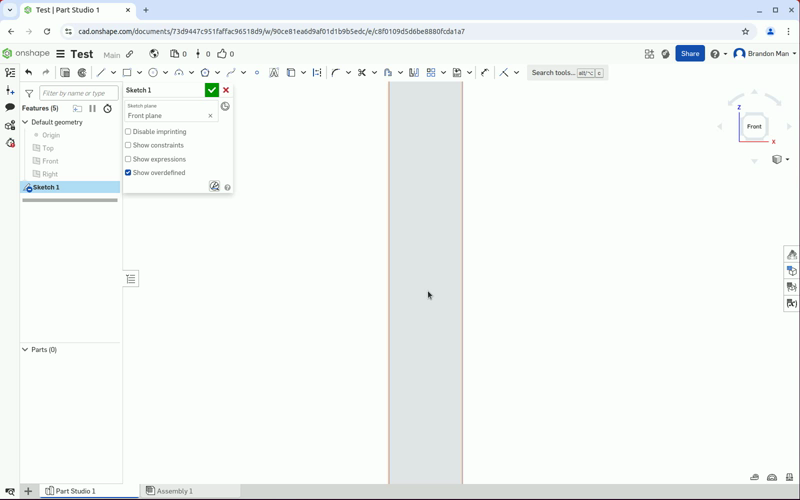
click(428, 290)
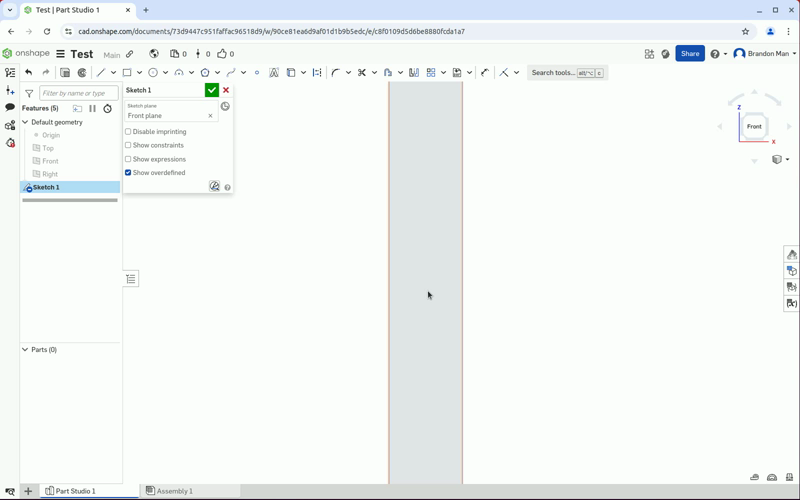
scroll(-6)
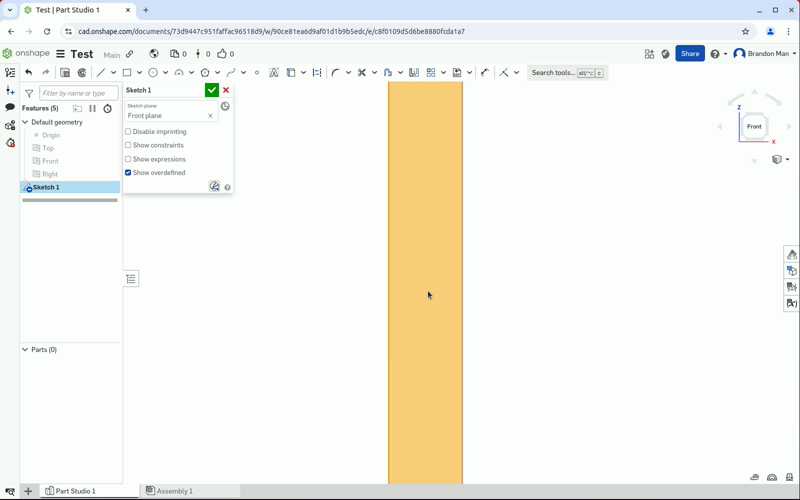
scroll(-6)
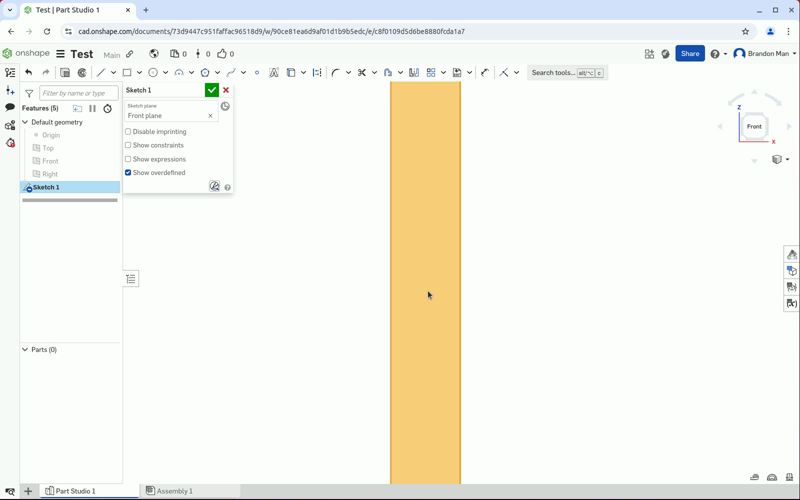
scroll(-6)
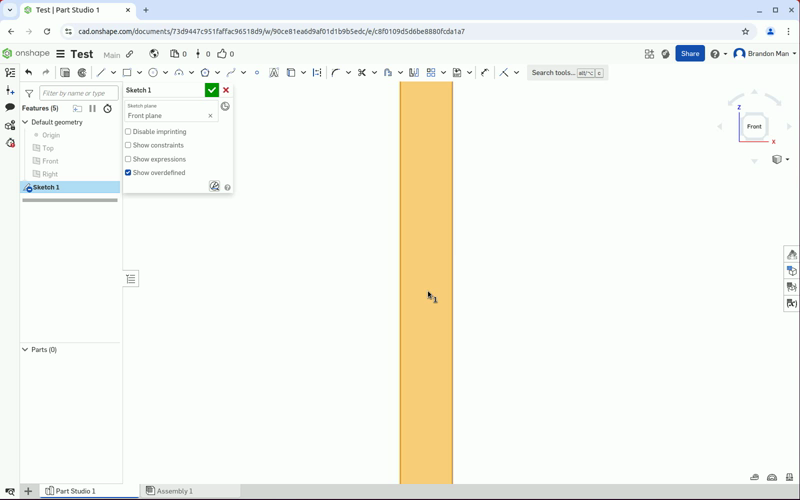
scroll(-6)
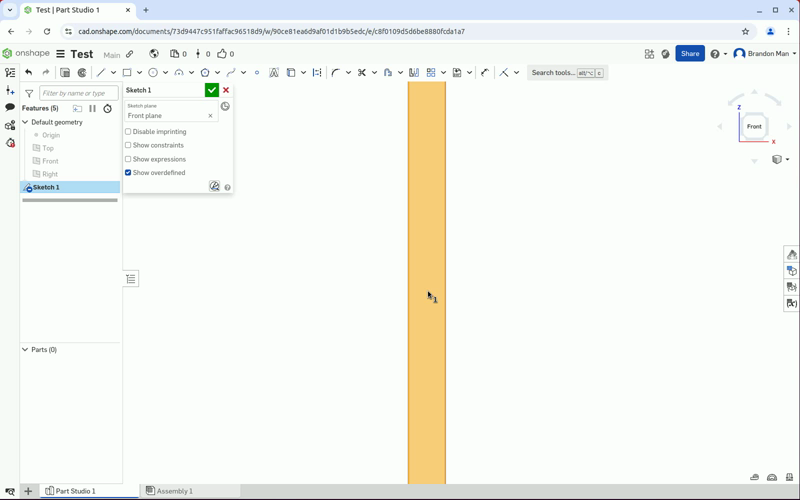
scroll(-6)
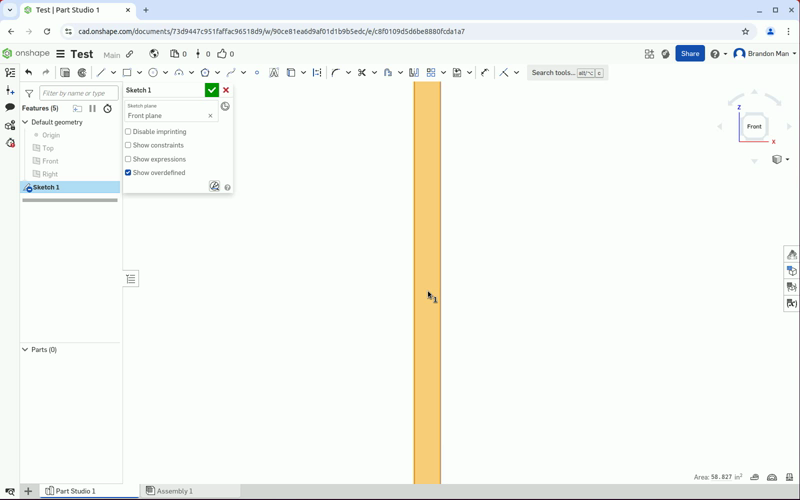
scroll(-6)
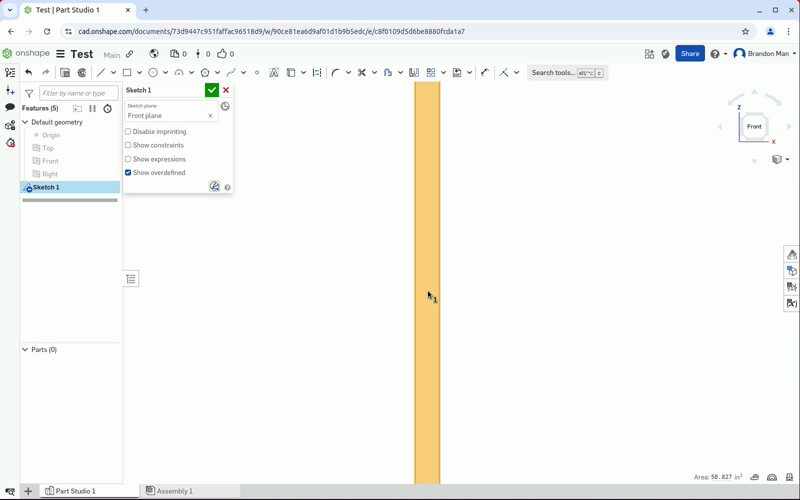
scroll(-6)
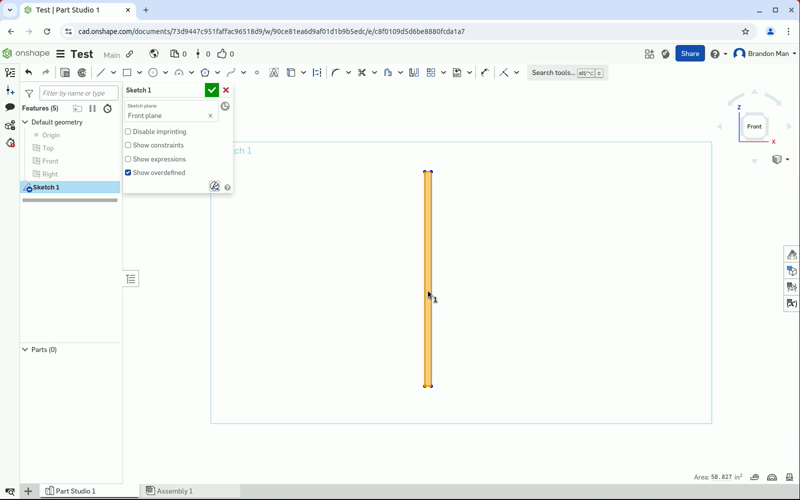
mouse_move(73, 352)
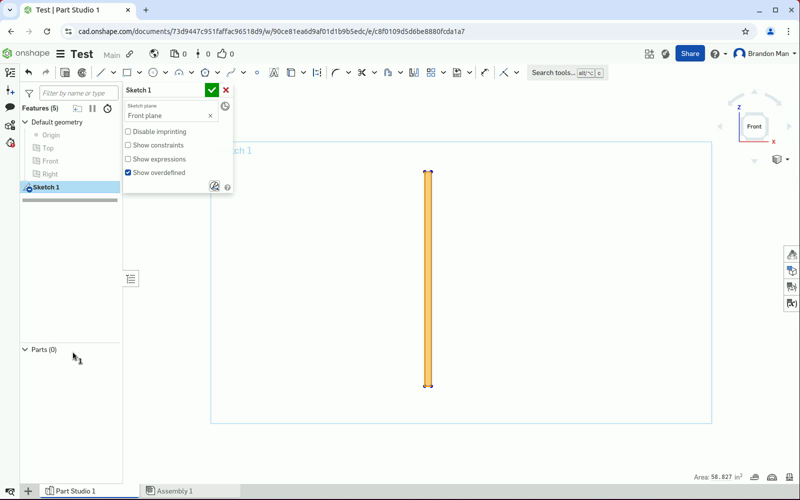
key(shift+y)
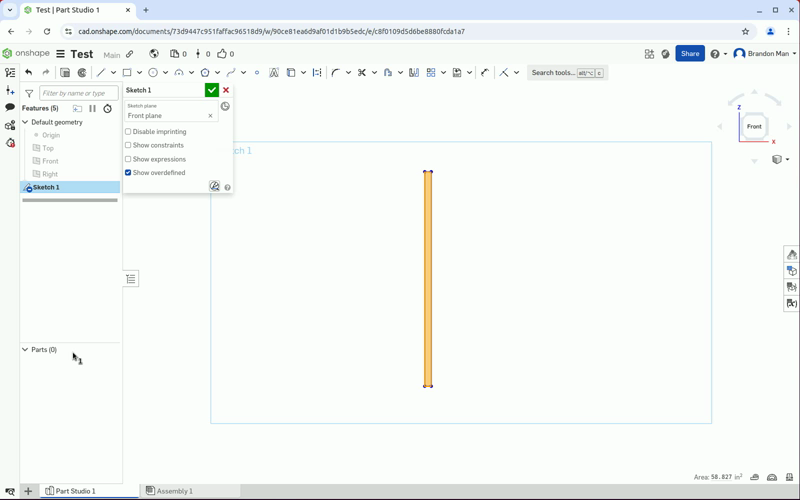
key(shift+e)
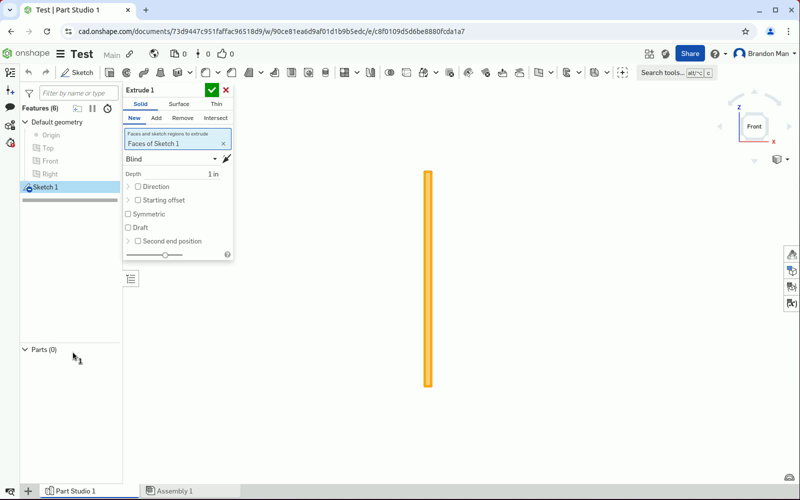
mouse_move(143, 106)
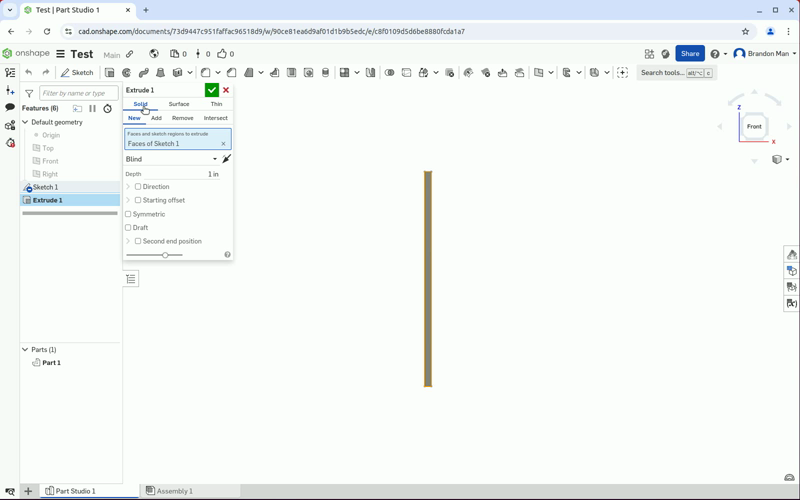
click(143, 106)
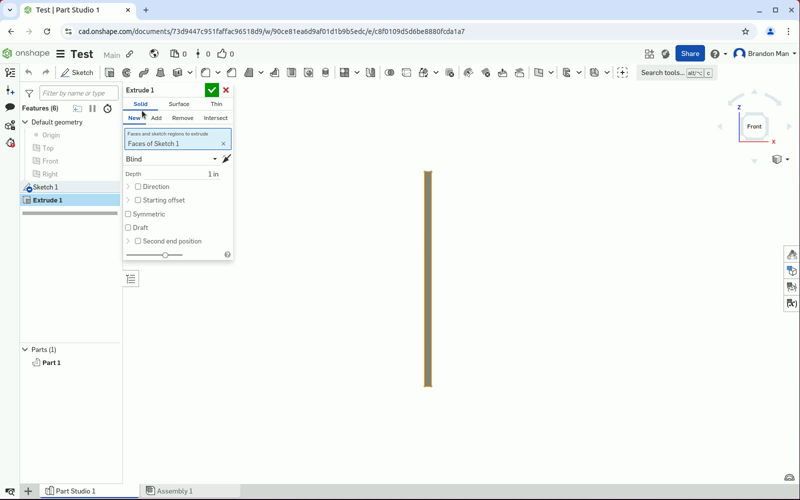
mouse_move(137, 120)
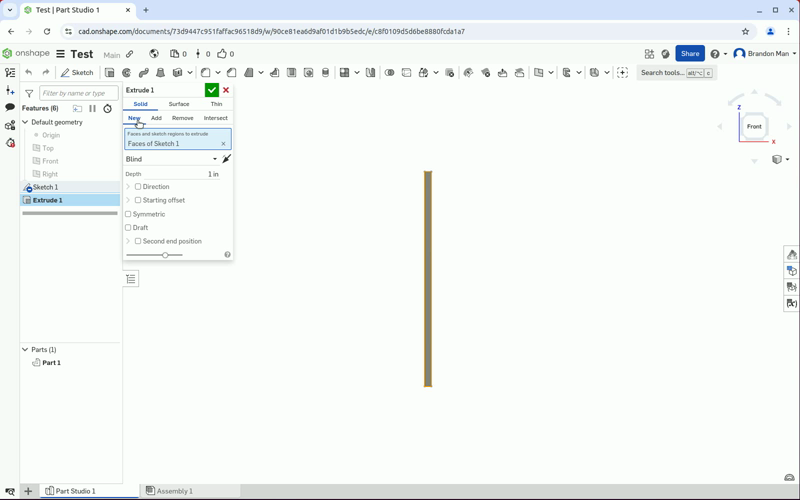
click(137, 120)
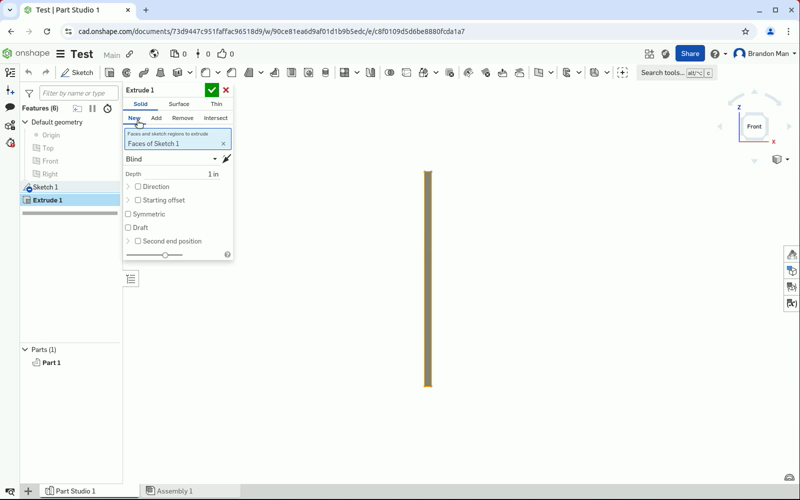
key(tab, 4)
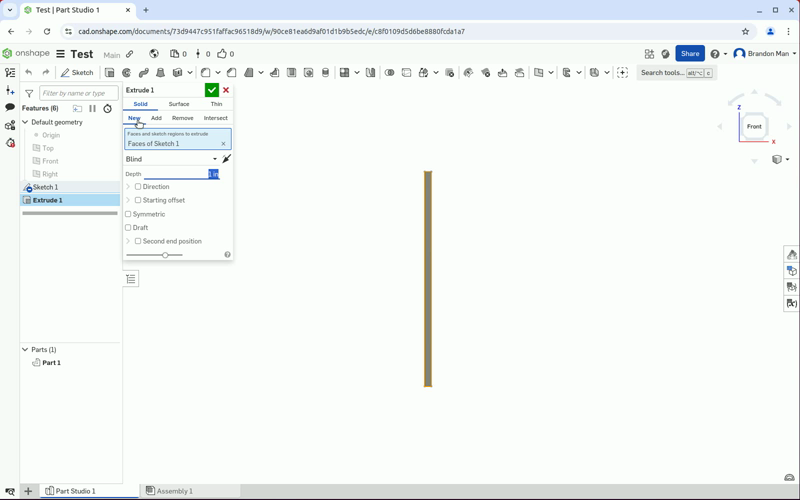
text(8.666)
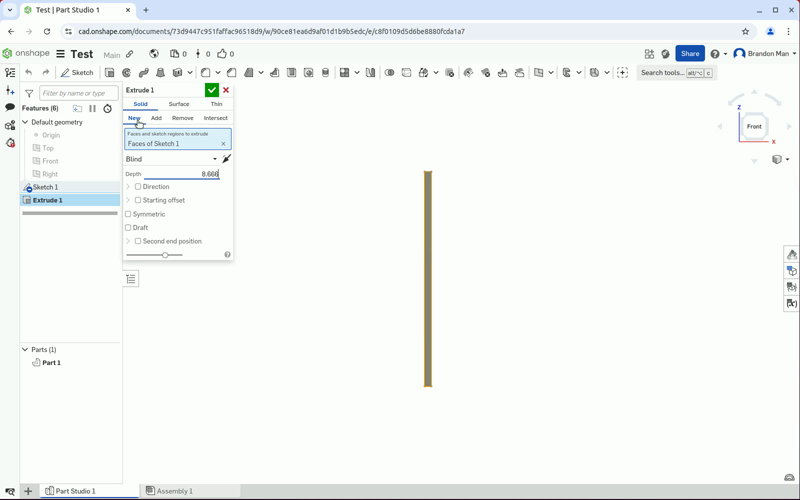
key(enter)
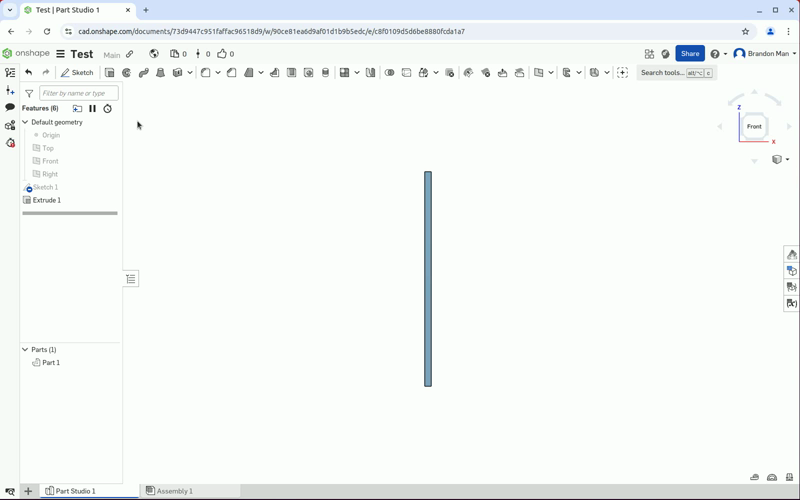
key(shift+h)
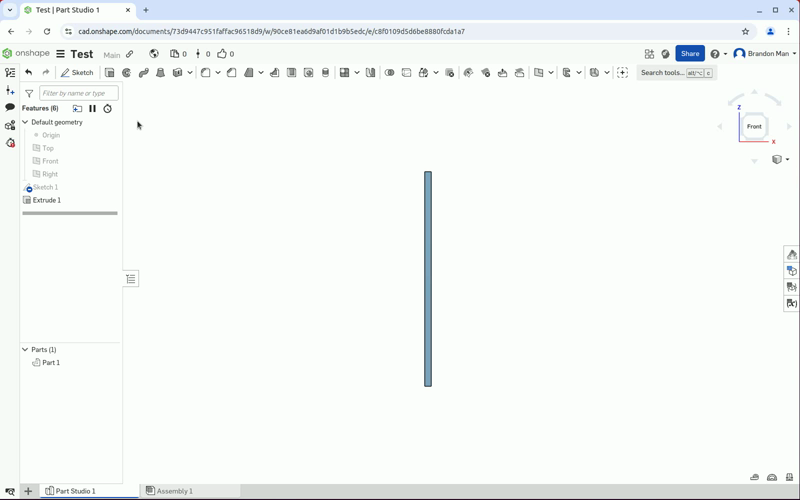
key(shift+h)
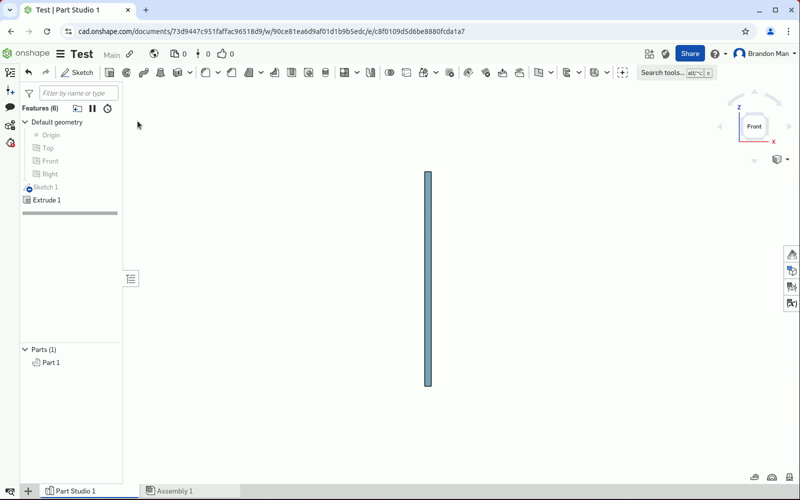
mouse_move(73, 189)
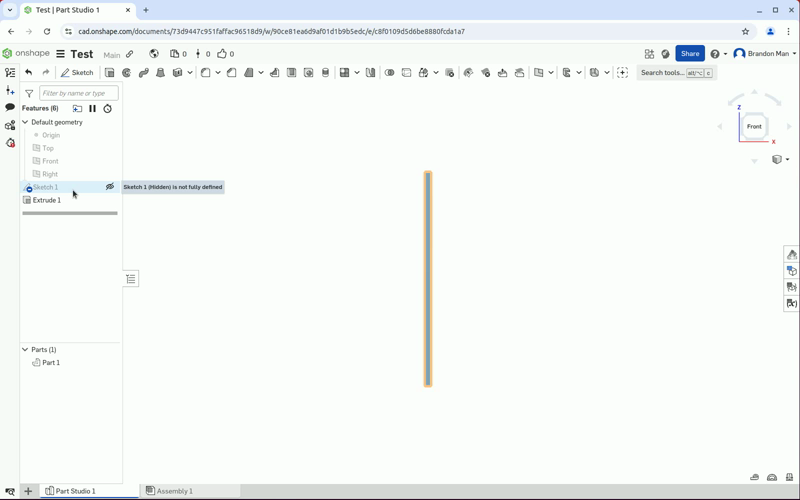
click(73, 189)
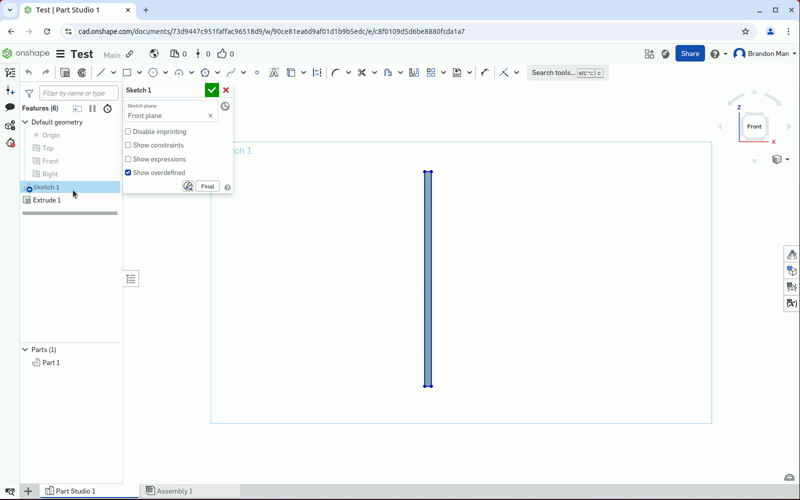
mouse_move(229, 92)
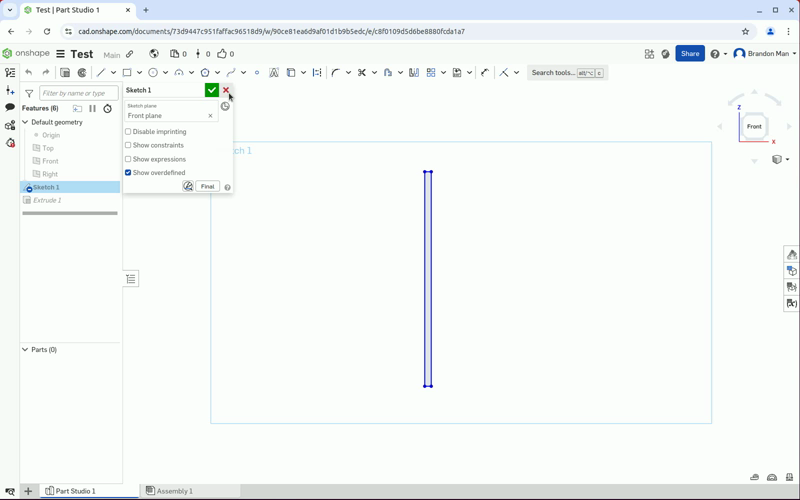
click(229, 92)
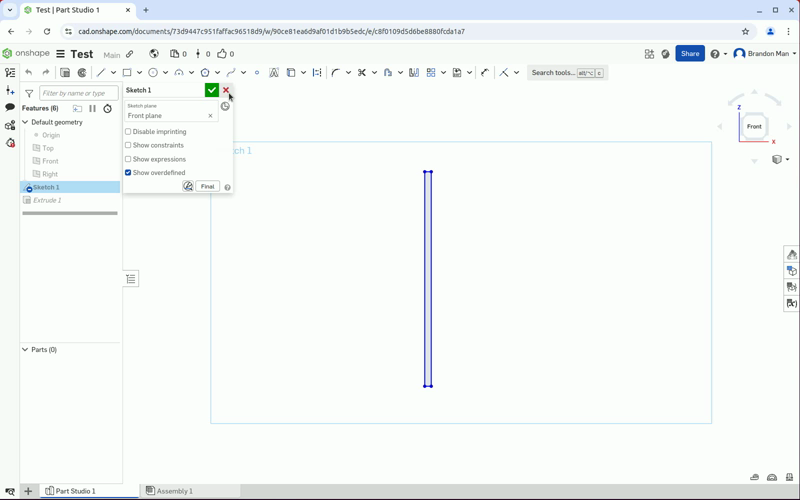
key(shift+s)
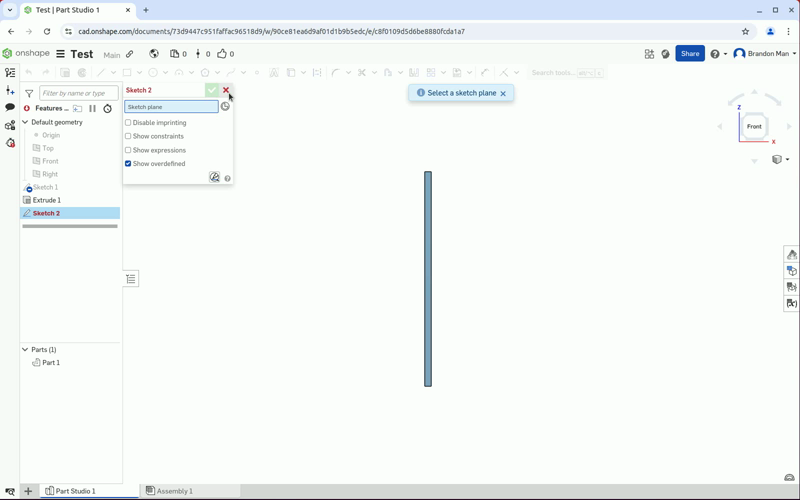
mouse_move(73, 163)
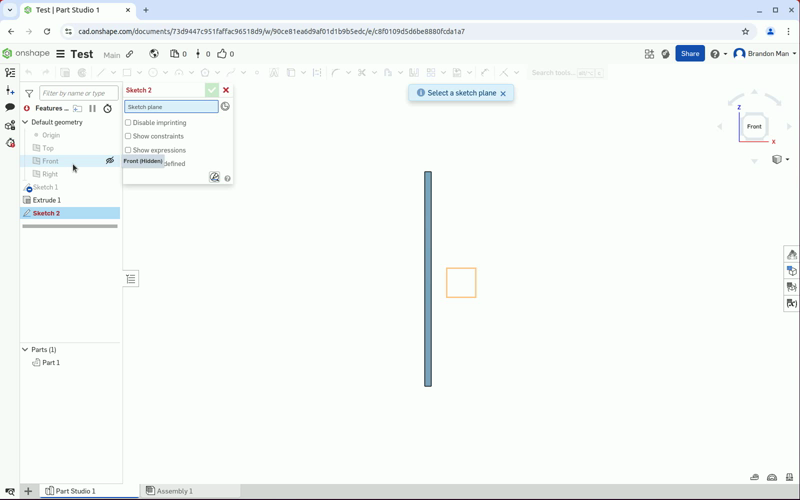
click(73, 163)
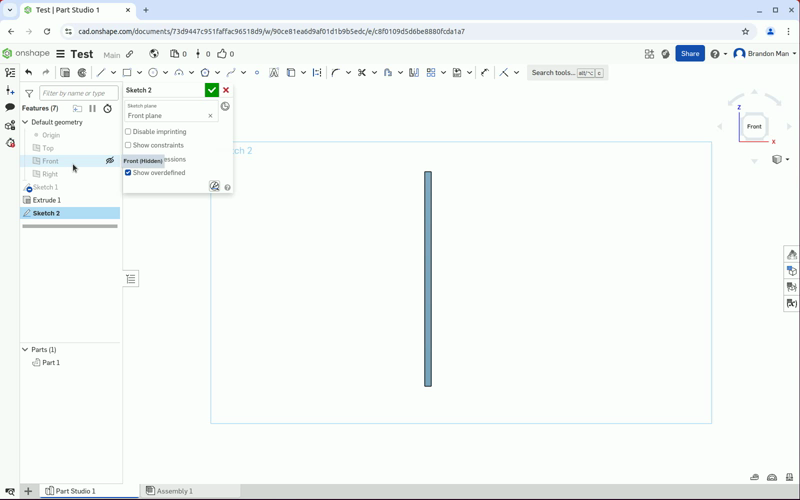
mouse_move(73, 352)
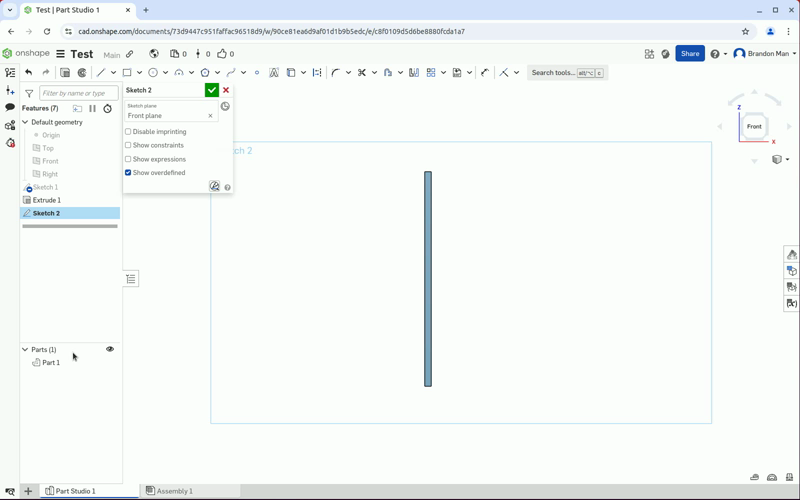
key(y)
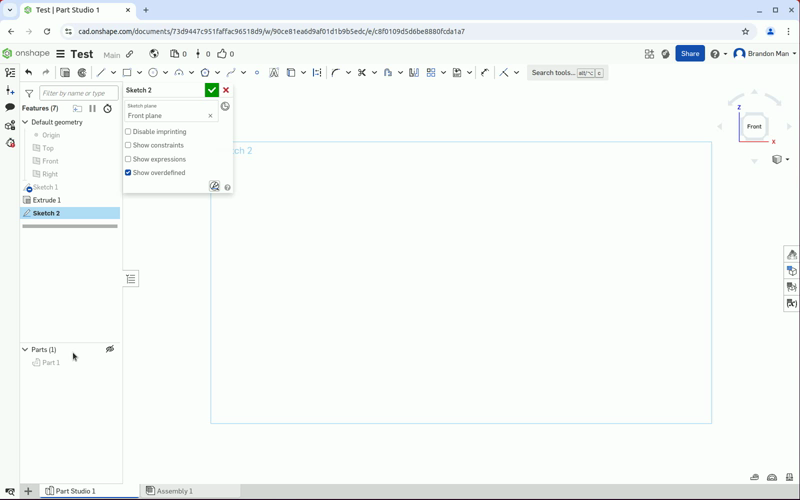
key(l)
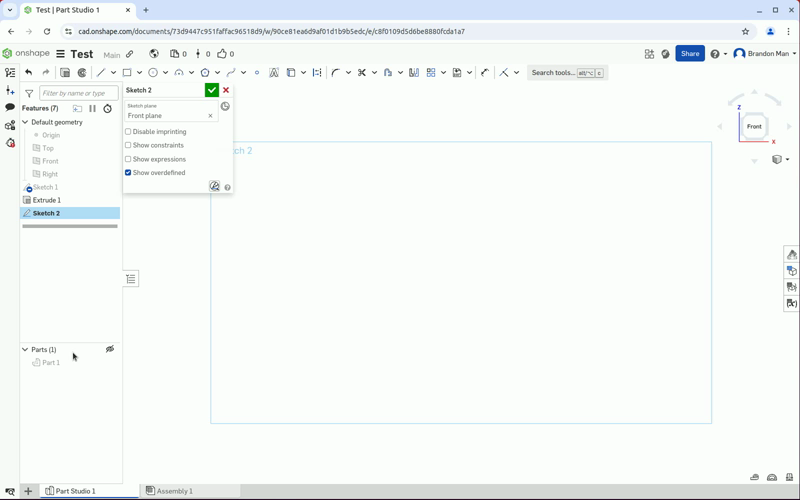
key_down(shift)
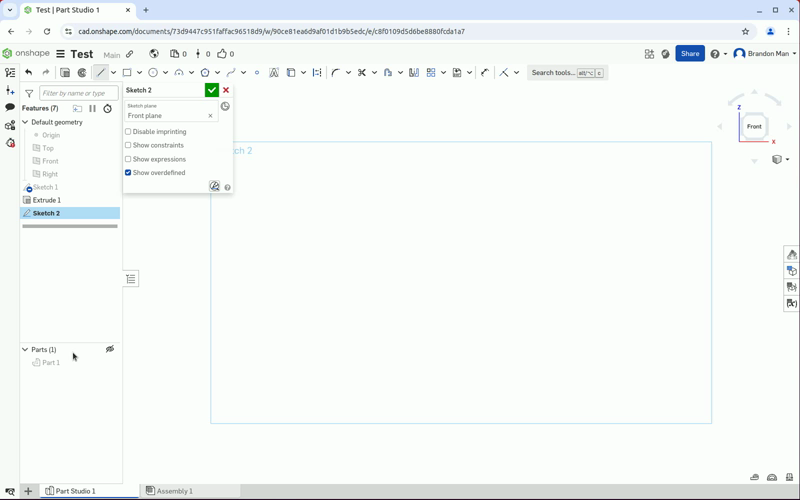
mouse_move(528, 386)
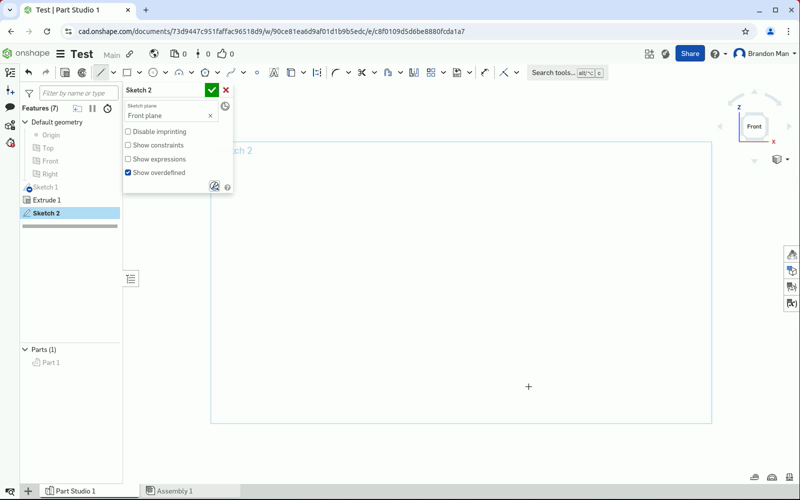
click(528, 386)
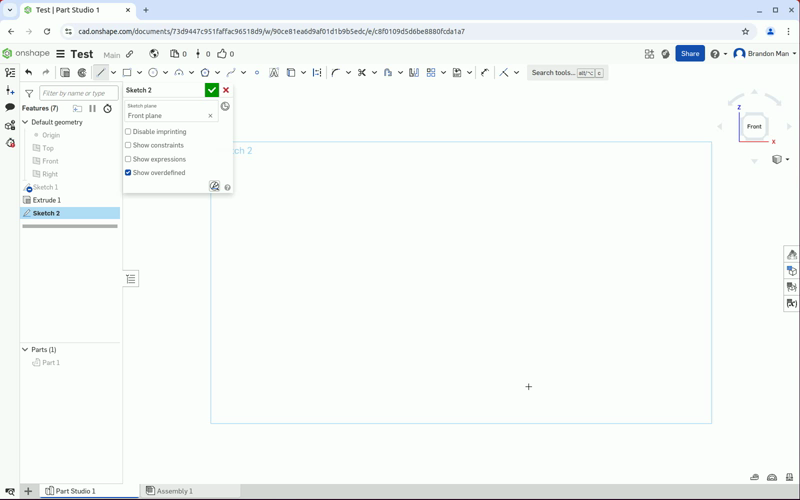
key_up(shift)
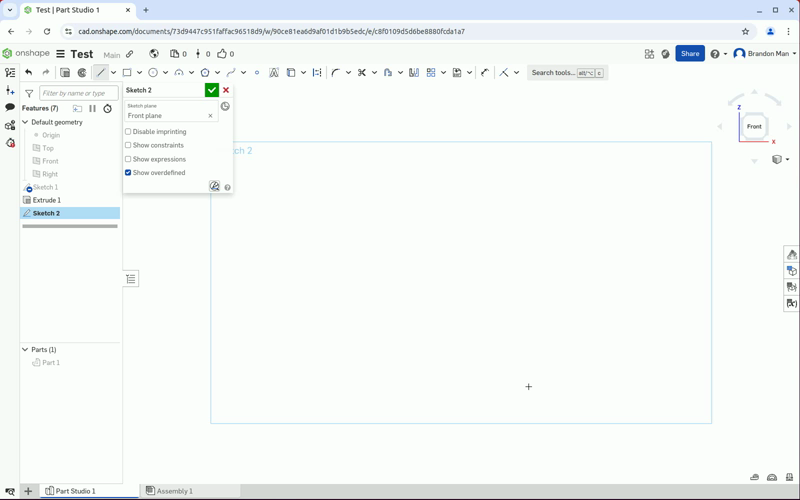
key_down(shift)
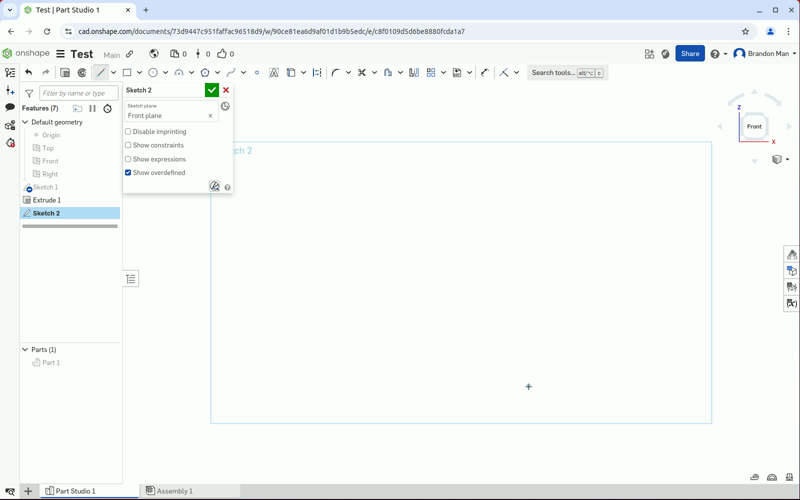
mouse_move(558, 386)
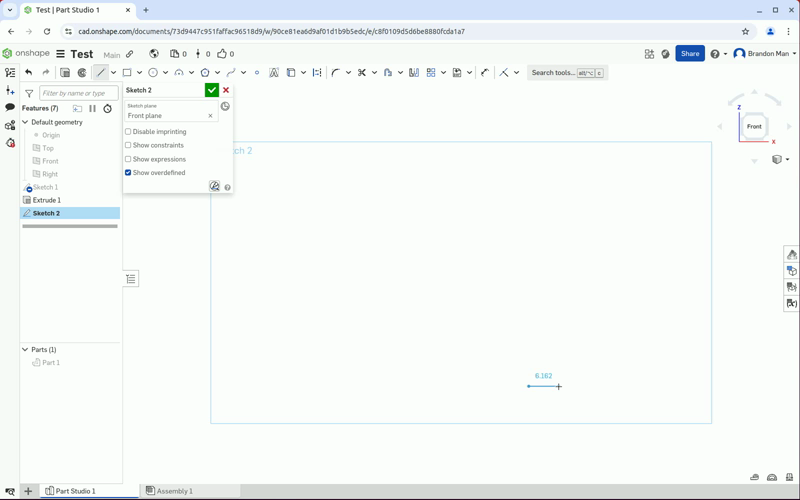
mouse_move(535, 386)
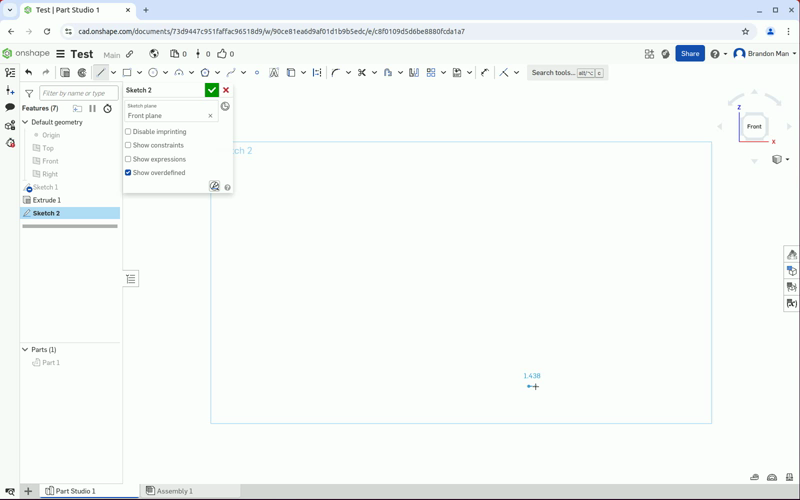
scroll(6)
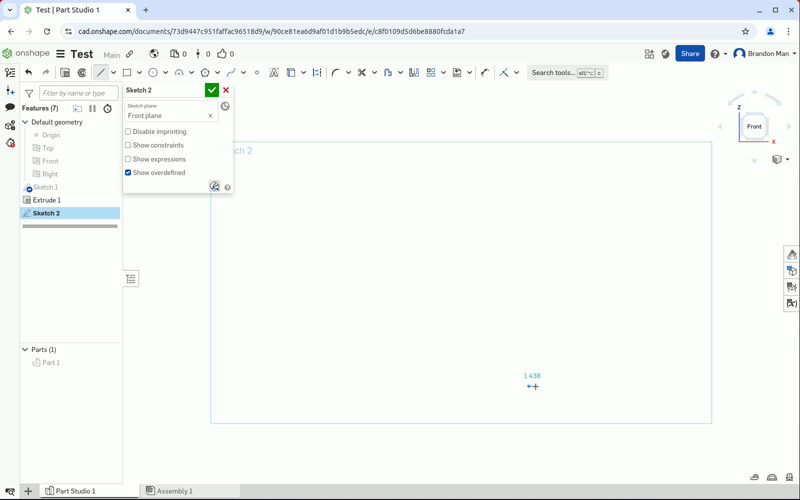
scroll(6)
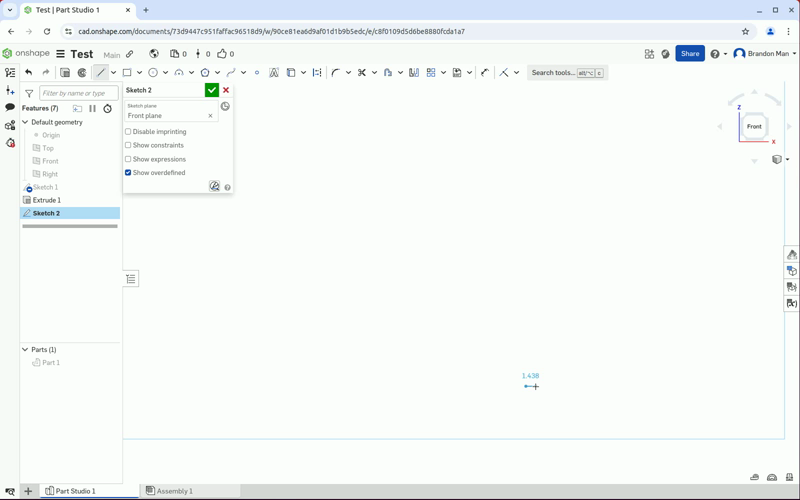
scroll(6)
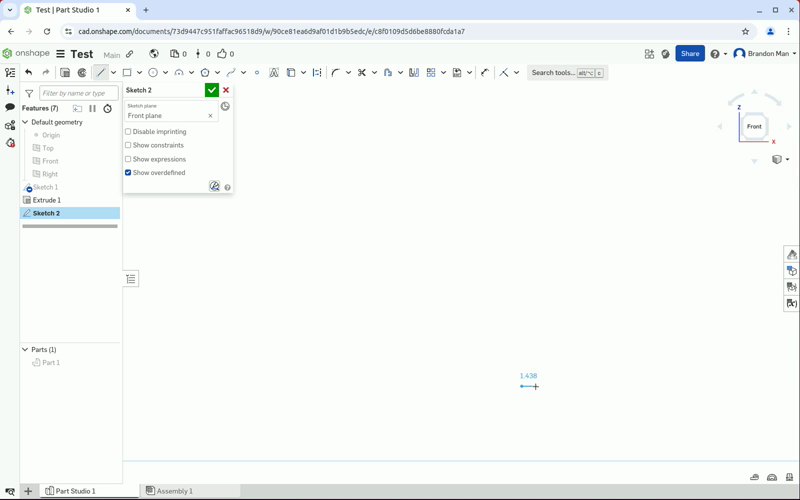
scroll(6)
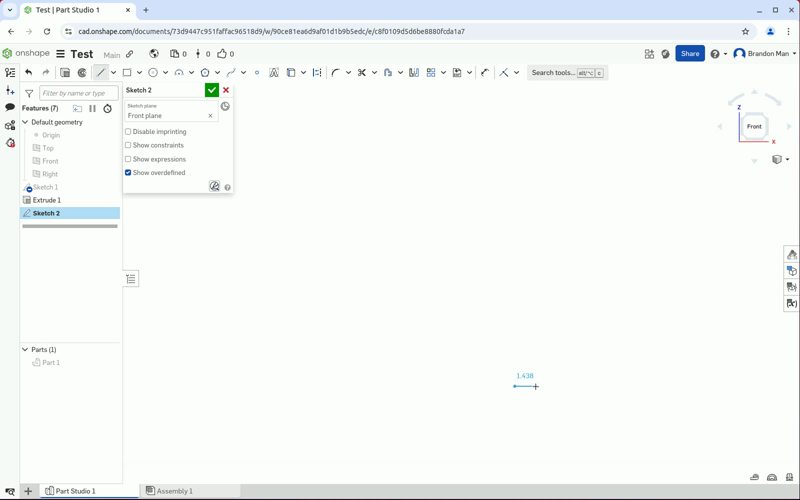
scroll(6)
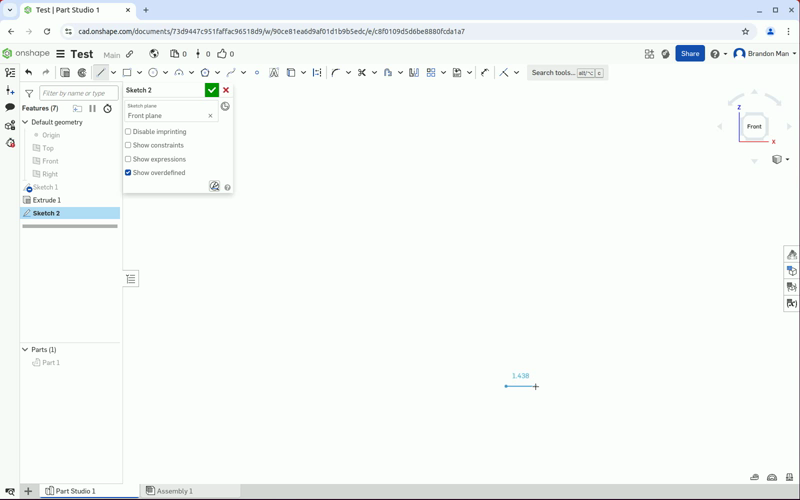
scroll(6)
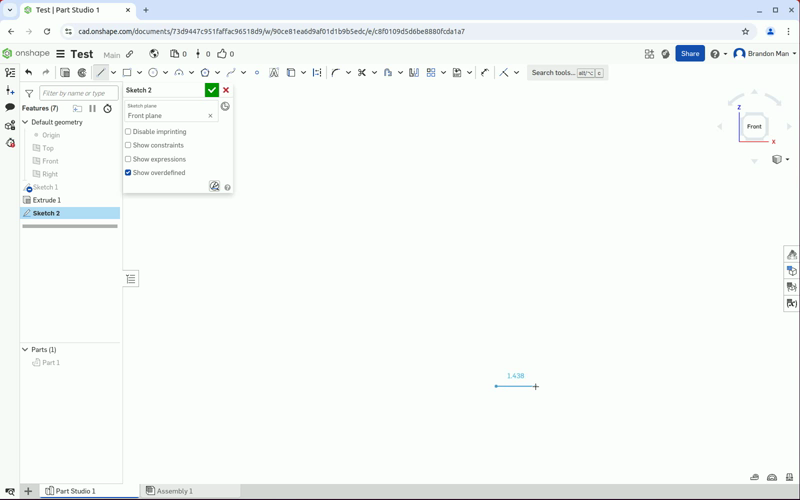
scroll(6)
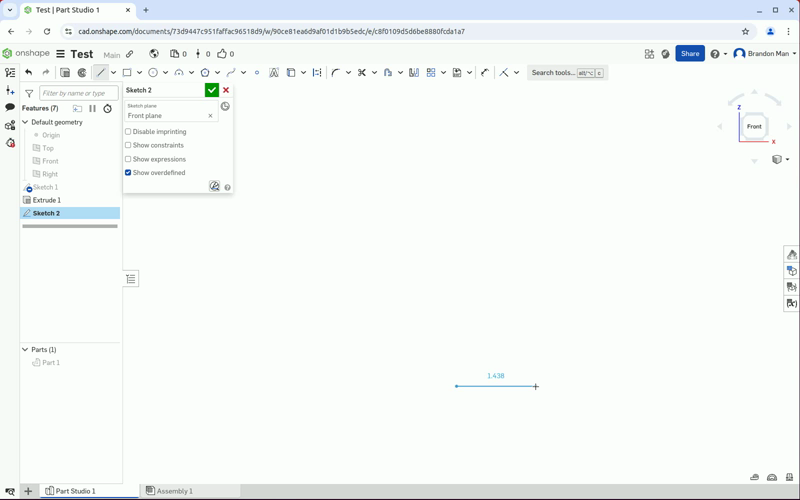
click(535, 386)
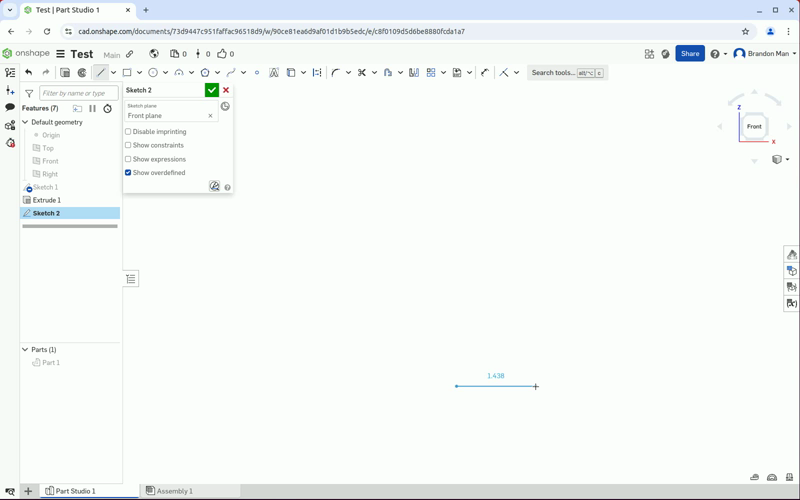
scroll(-6)
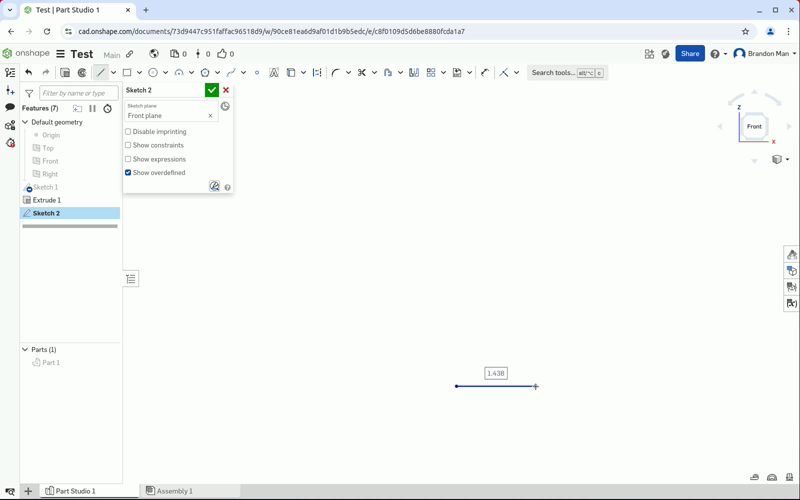
scroll(-6)
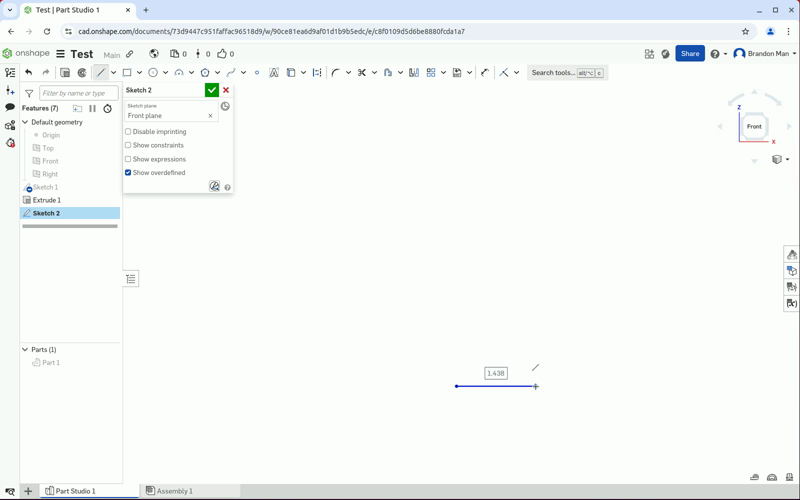
scroll(-6)
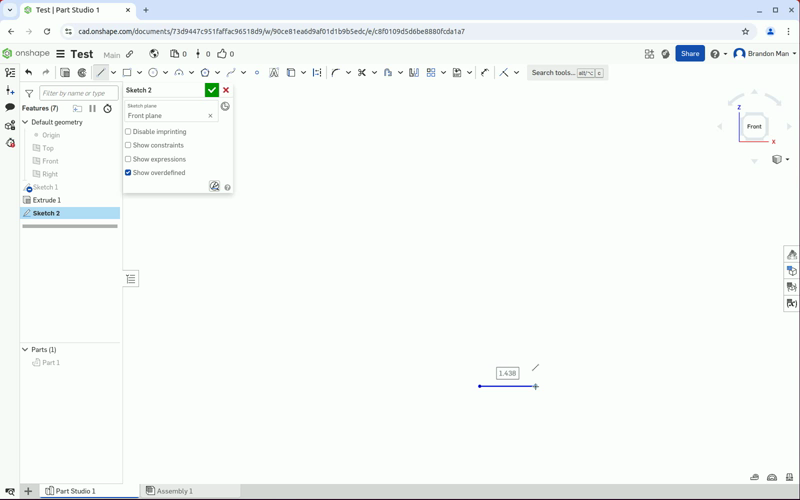
scroll(-6)
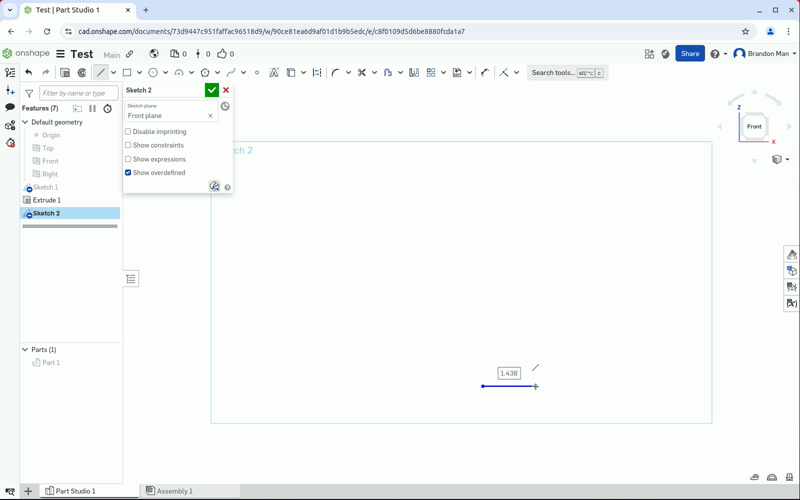
scroll(-6)
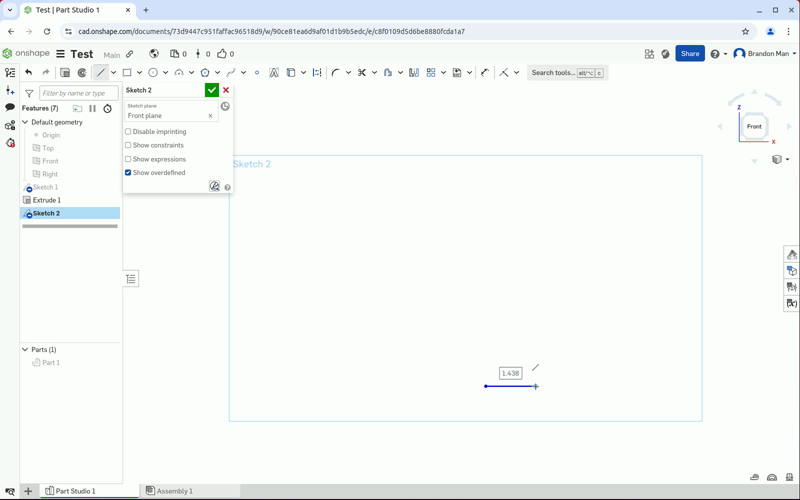
scroll(-6)
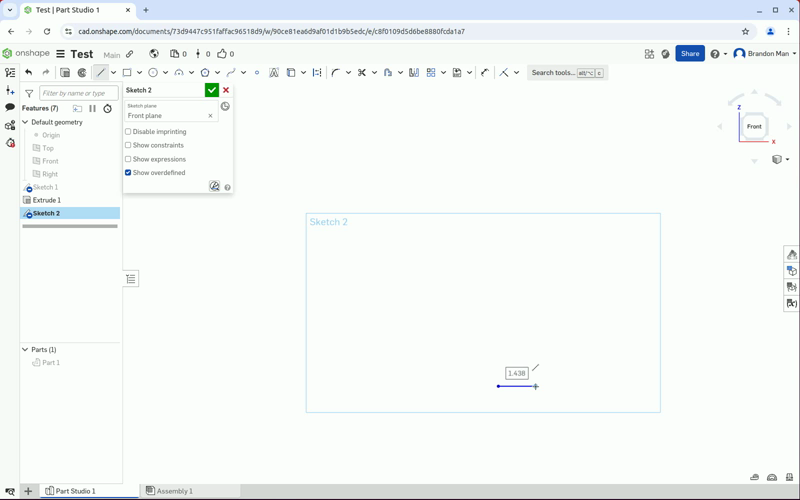
scroll(-6)
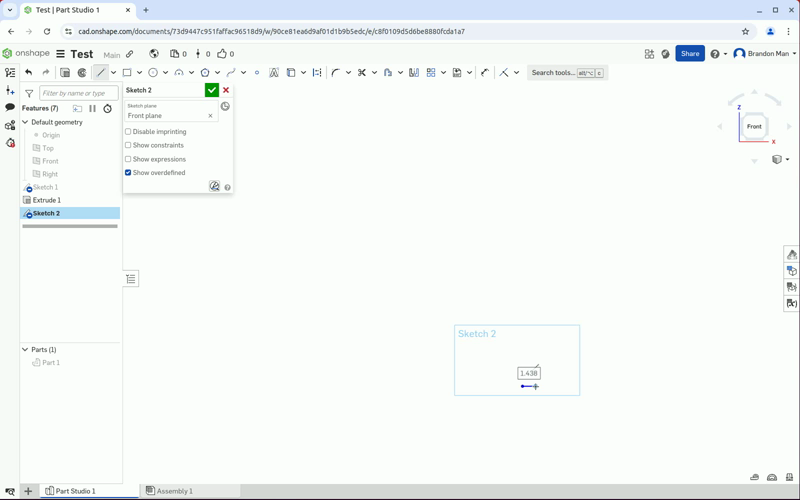
key_up(shift)
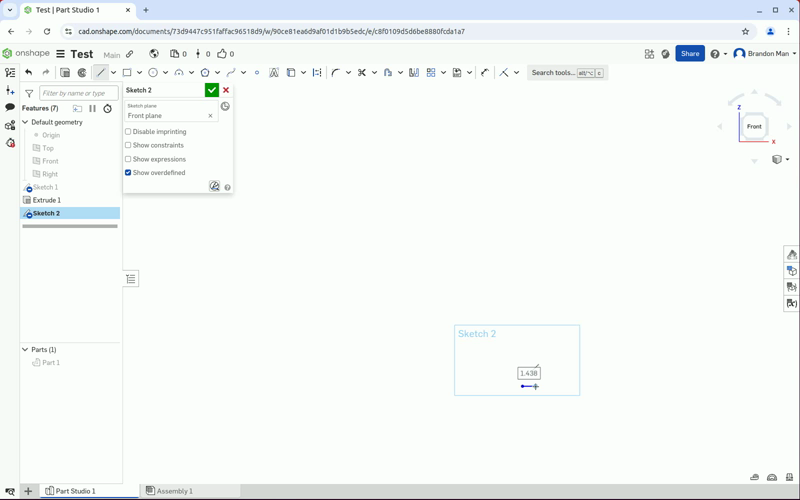
key_down(shift)
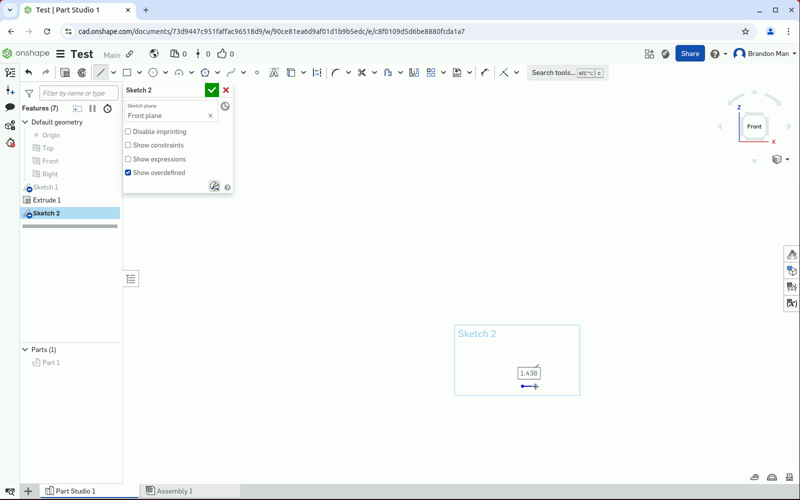
mouse_move(535, 171)
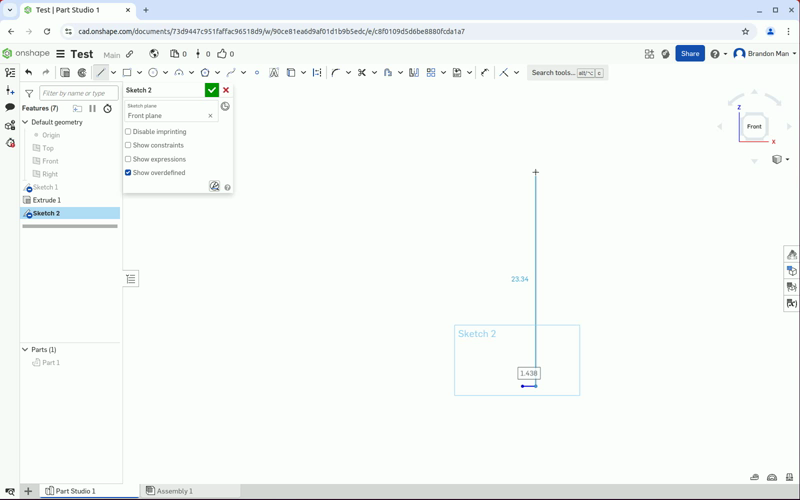
click(535, 171)
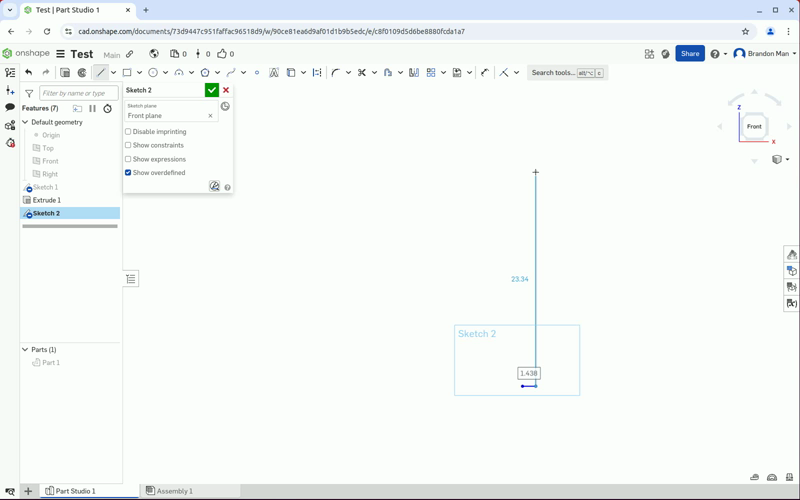
key_up(shift)
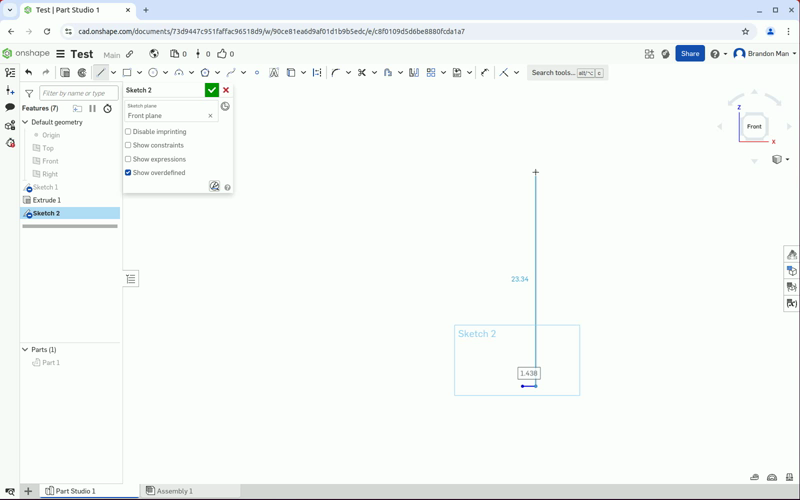
key_down(shift)
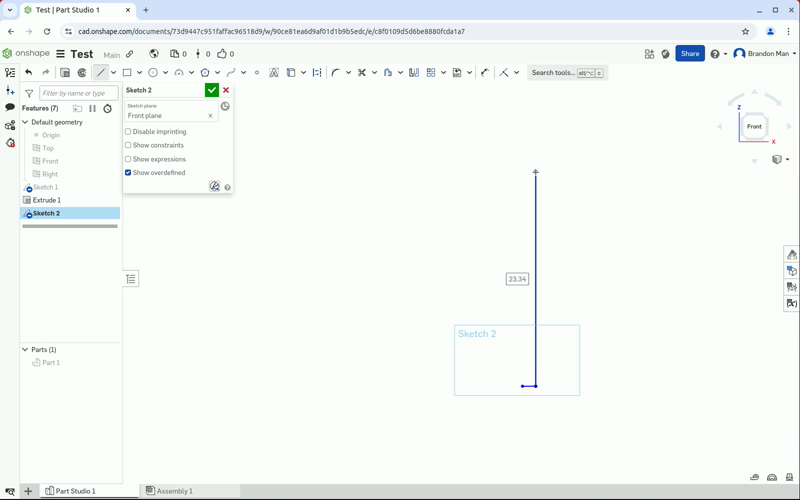
mouse_move(565, 171)
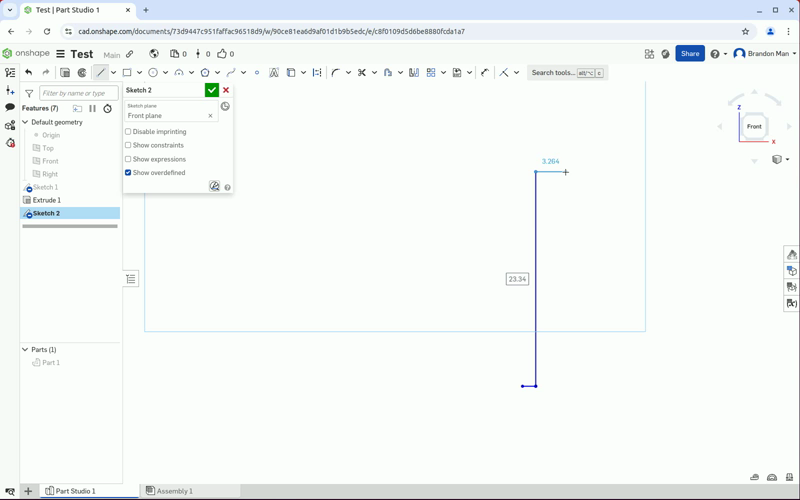
mouse_move(528, 171)
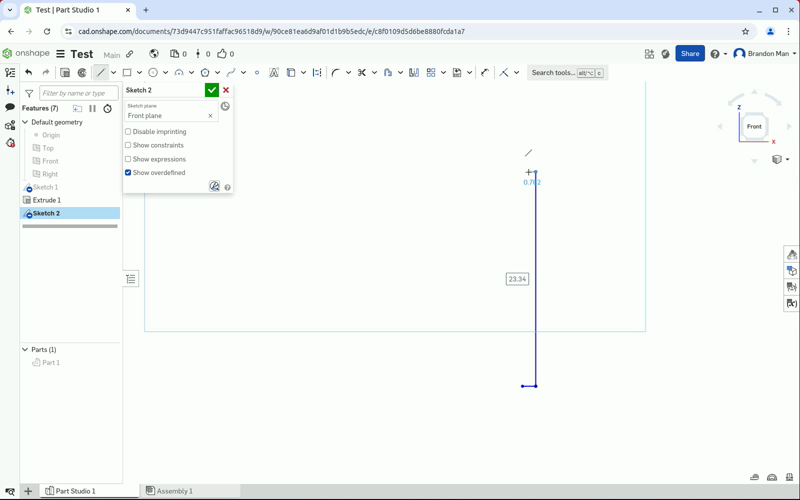
scroll(6)
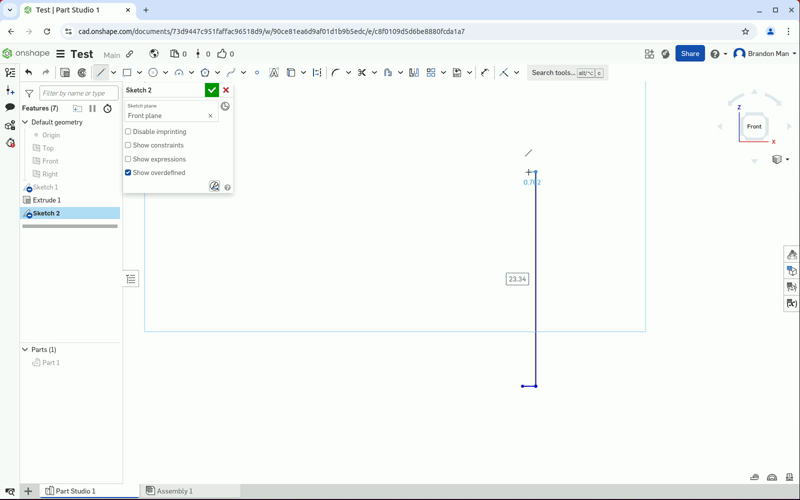
scroll(6)
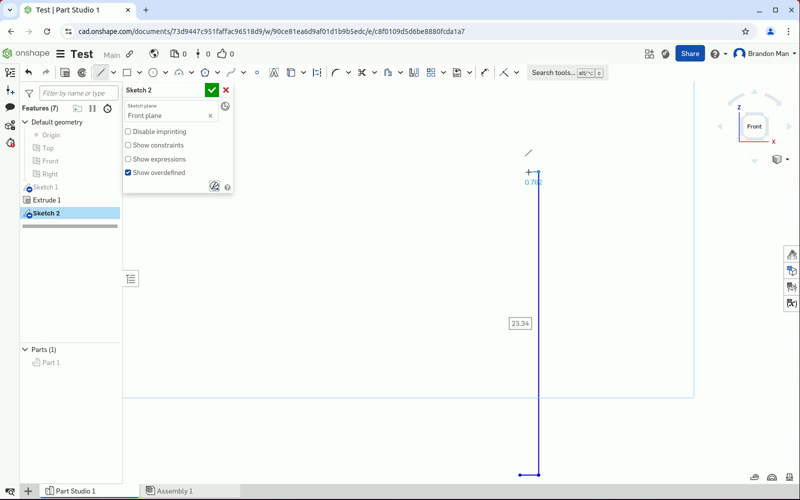
scroll(6)
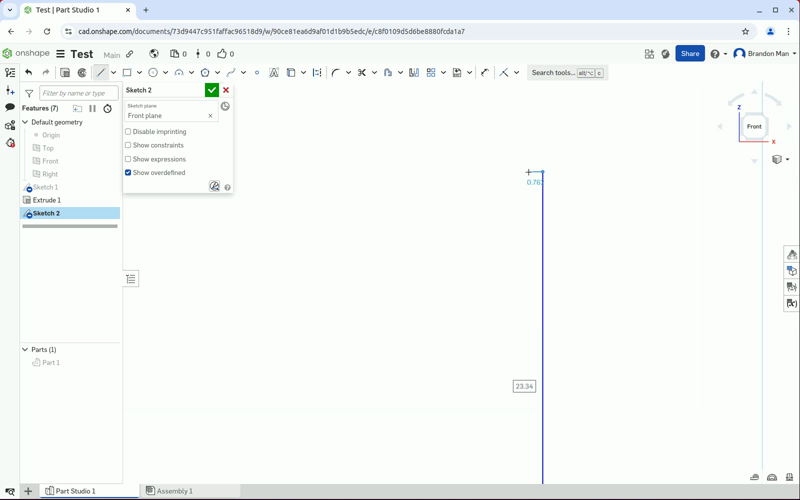
scroll(6)
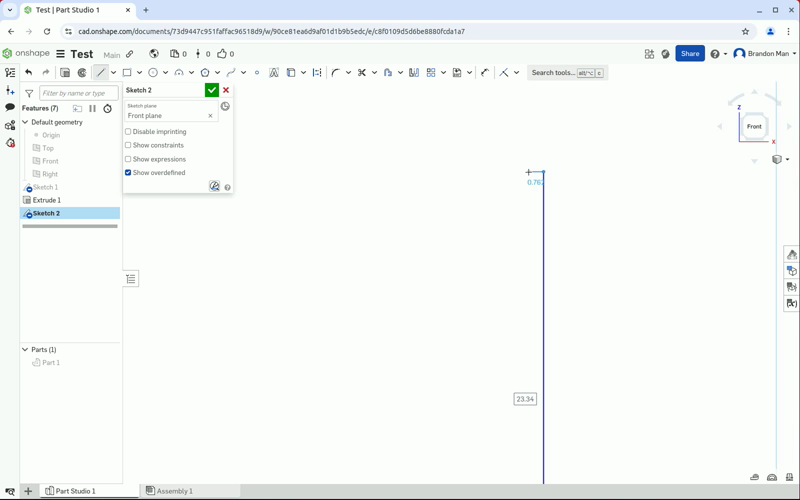
scroll(6)
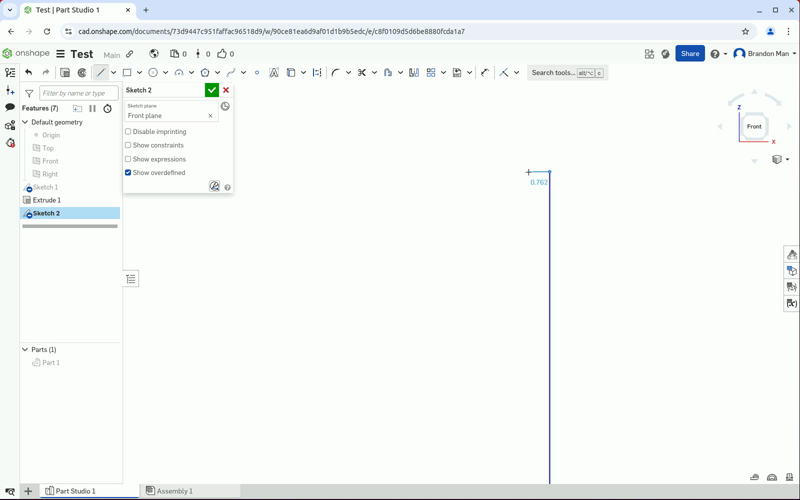
scroll(6)
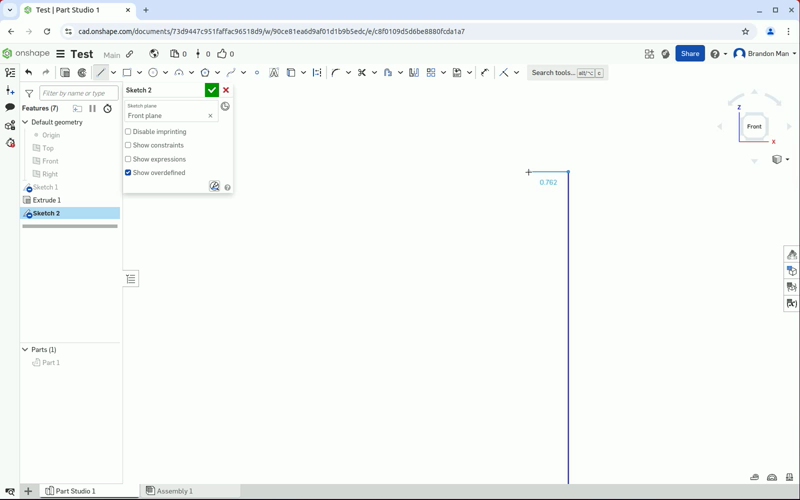
scroll(6)
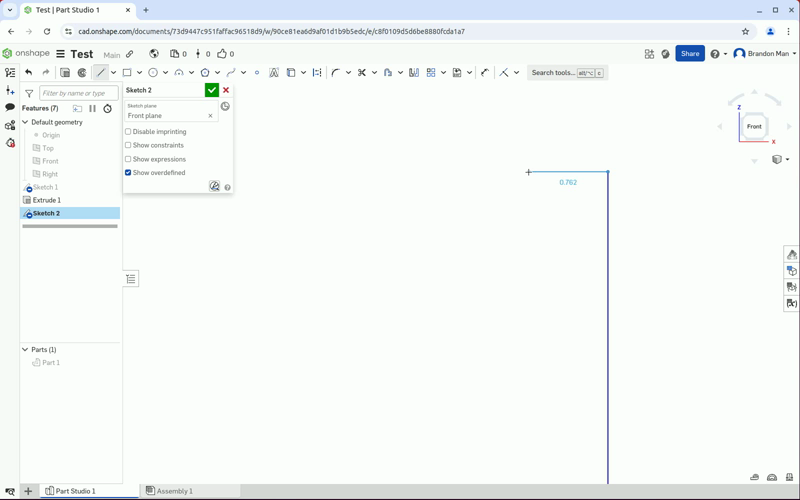
click(528, 171)
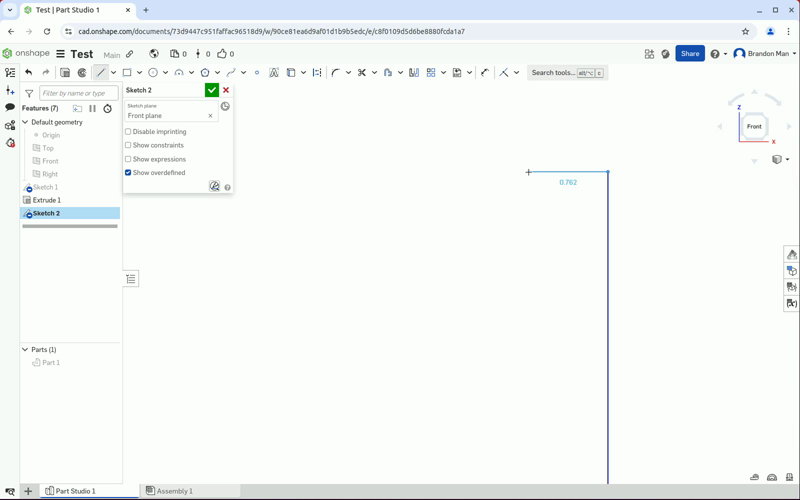
scroll(-6)
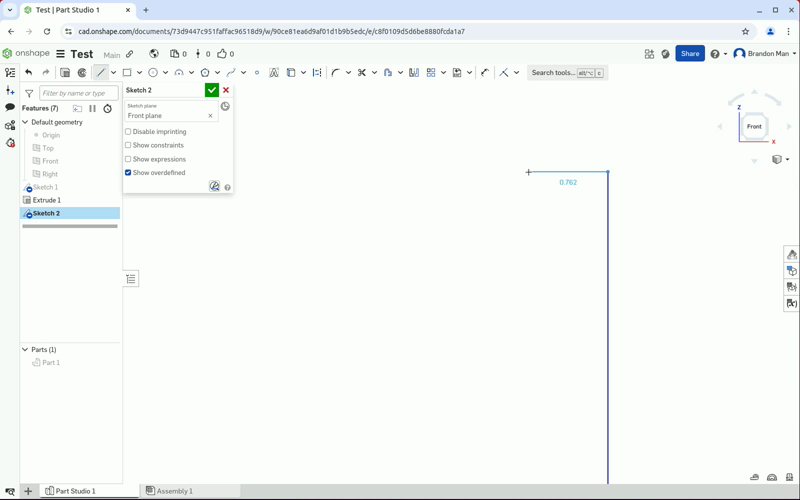
scroll(-6)
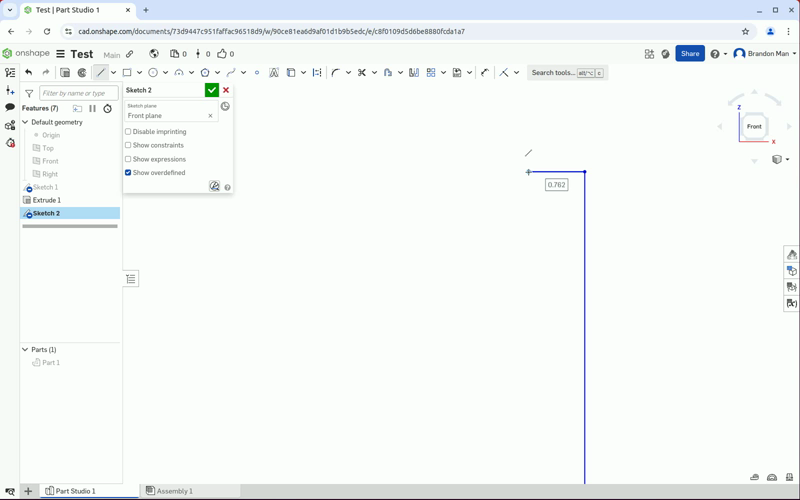
scroll(-6)
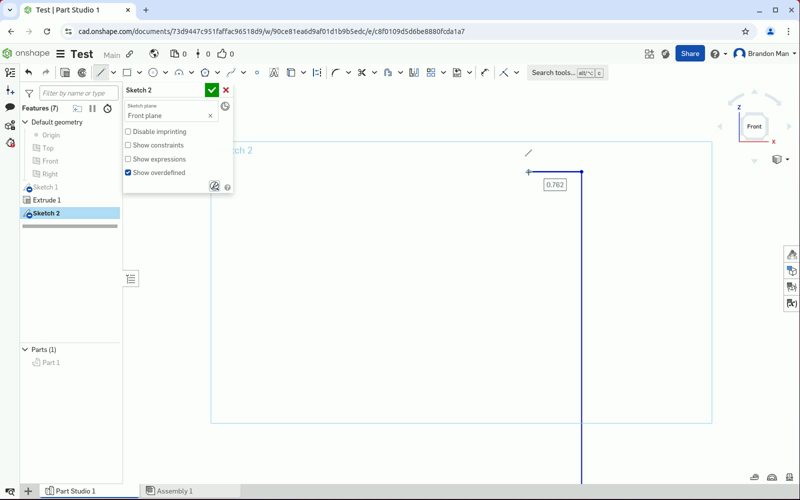
scroll(-6)
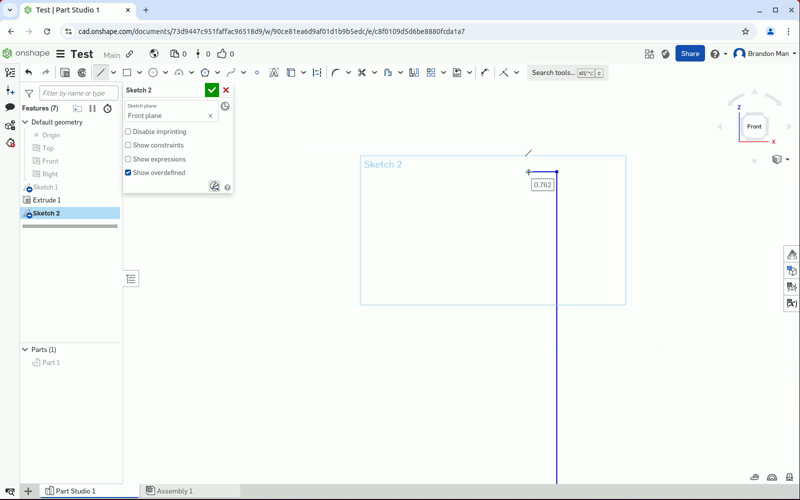
scroll(-6)
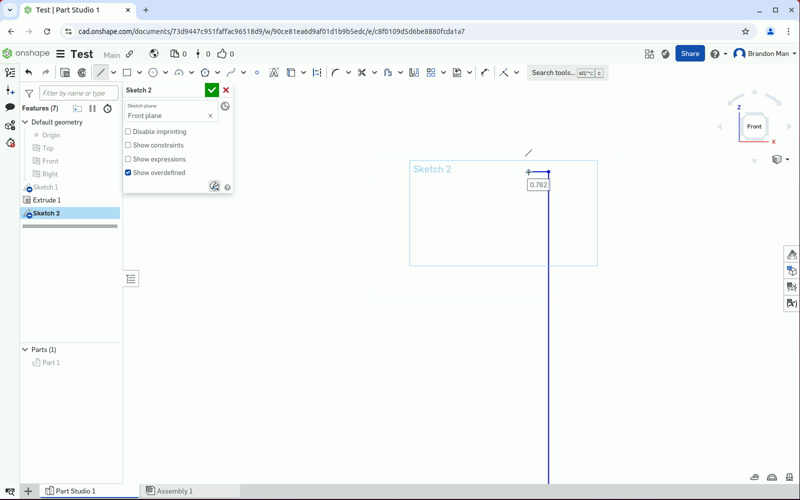
scroll(-6)
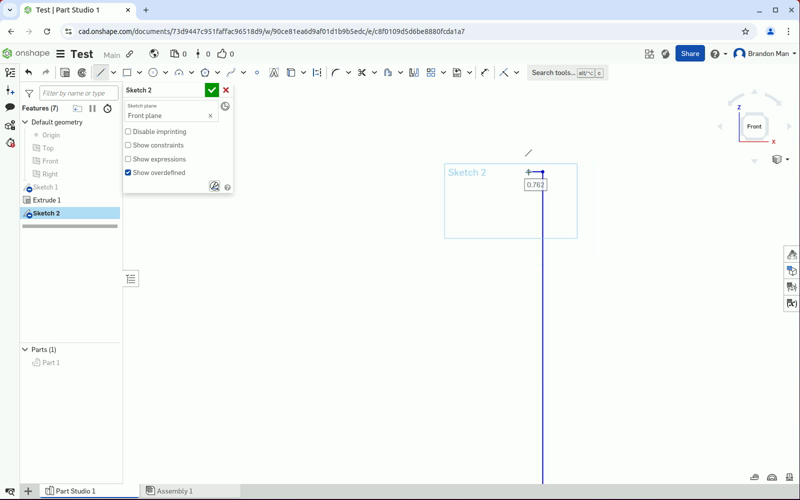
scroll(-6)
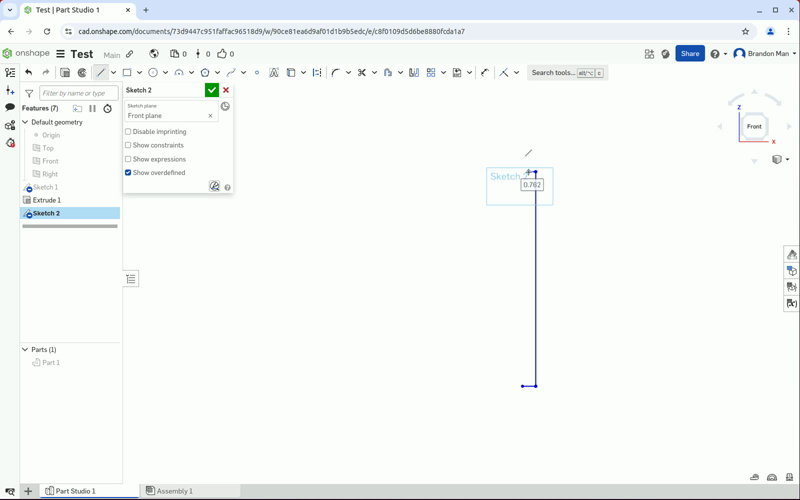
key_up(shift)
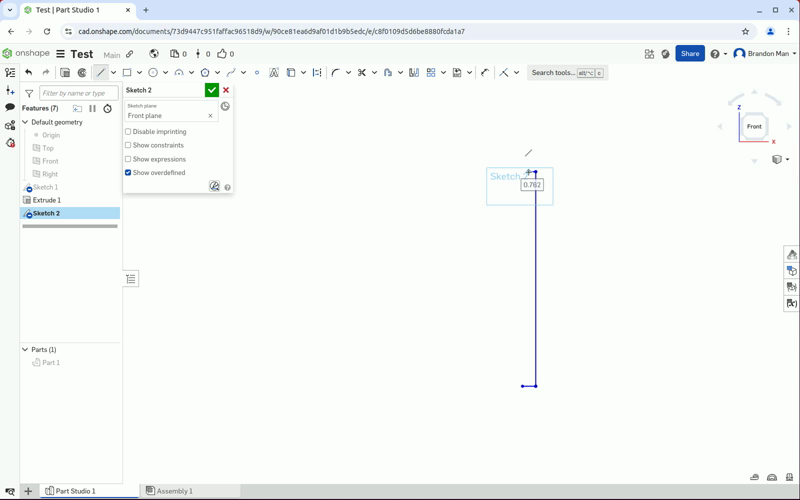
key_down(shift)
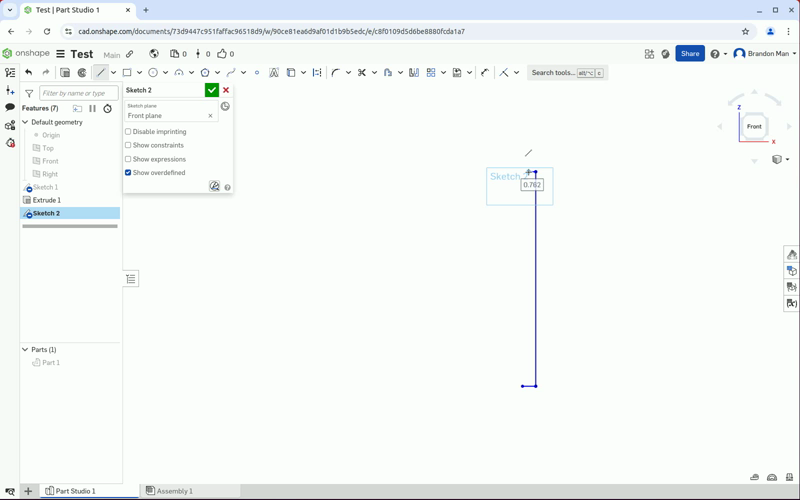
mouse_move(528, 386)
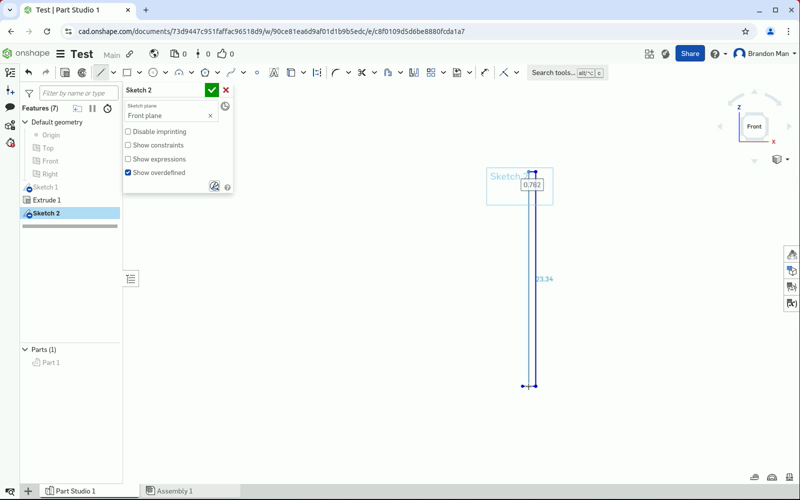
key_up(shift)
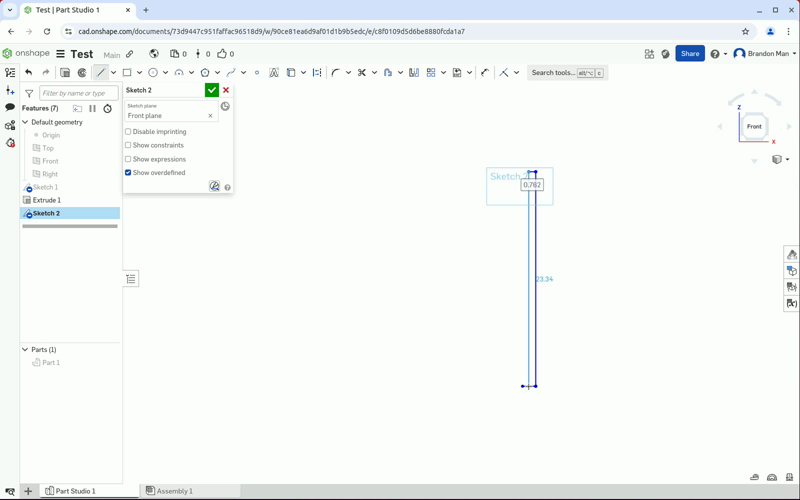
click(528, 386)
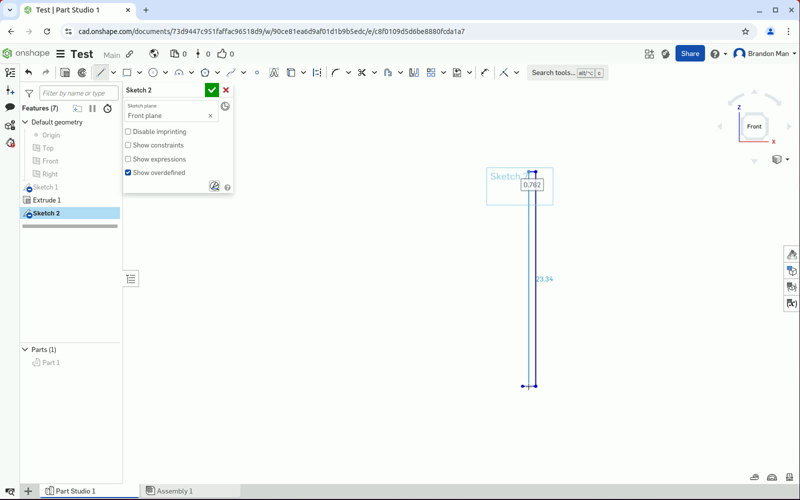
key(esc)
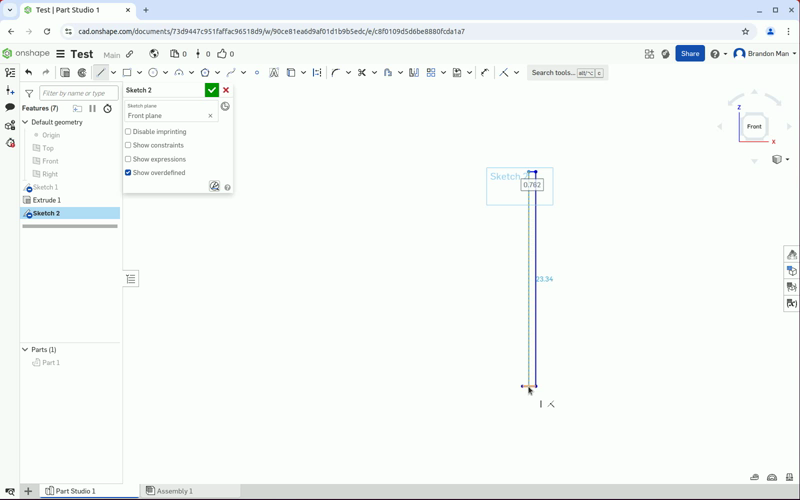
mouse_move(530, 253)
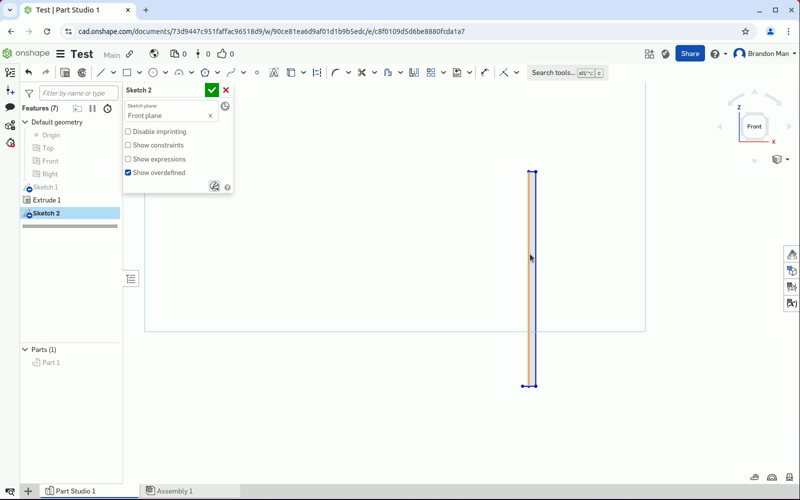
scroll(6)
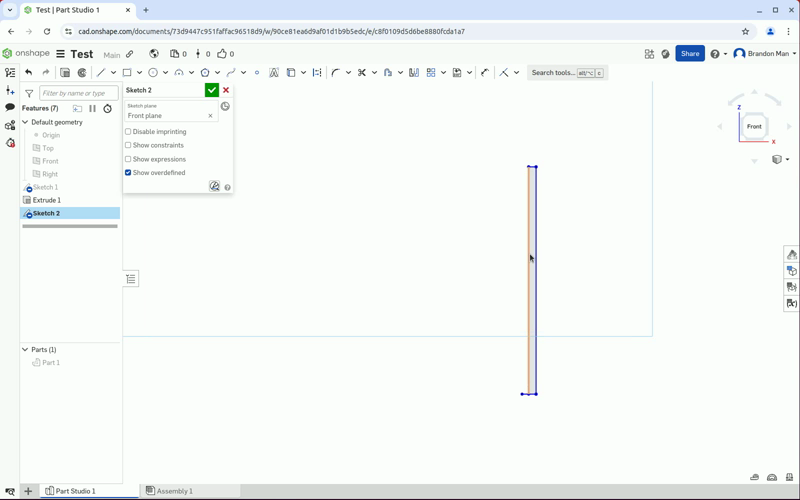
scroll(6)
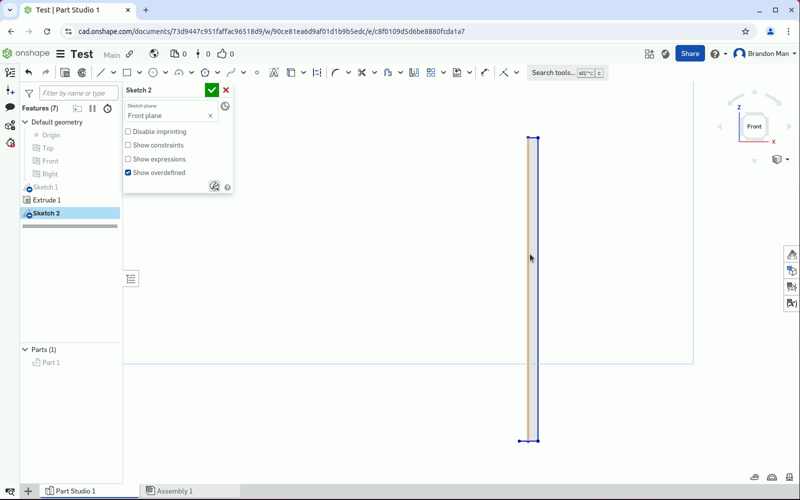
scroll(6)
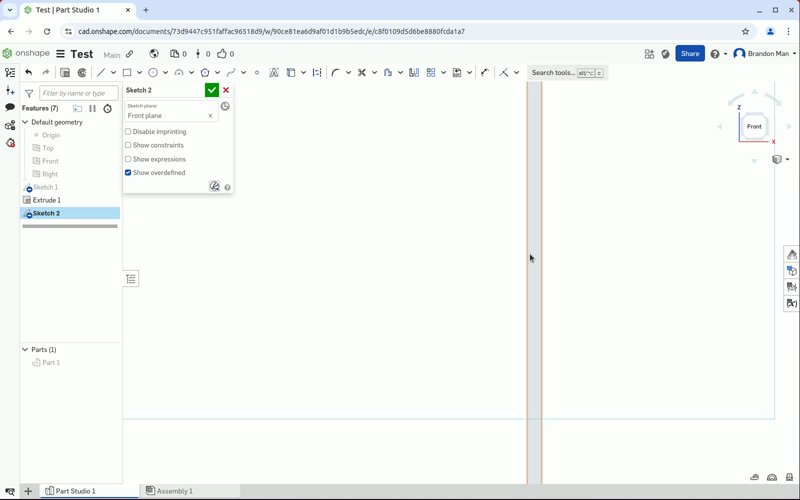
scroll(6)
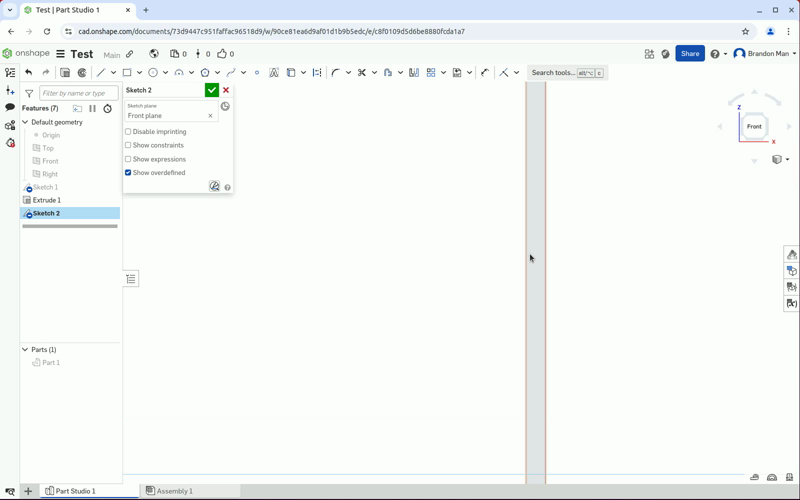
scroll(6)
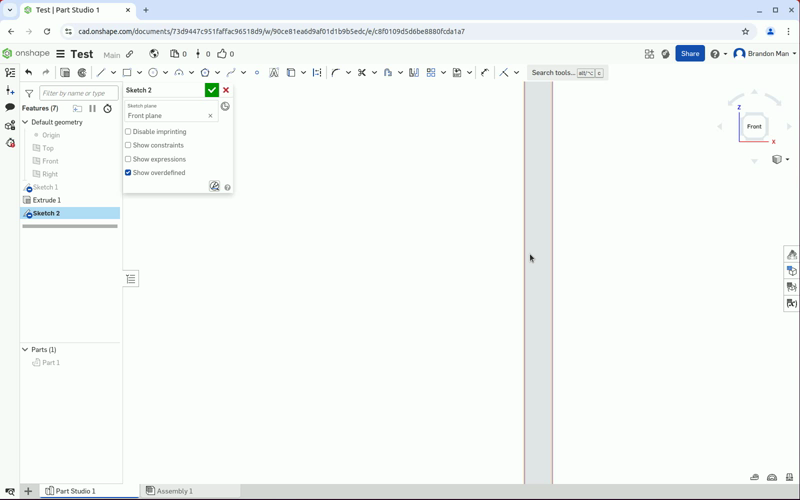
scroll(6)
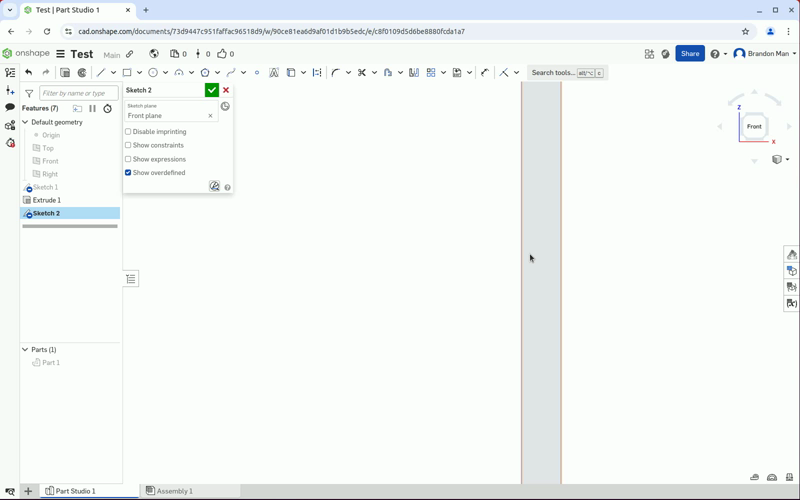
scroll(6)
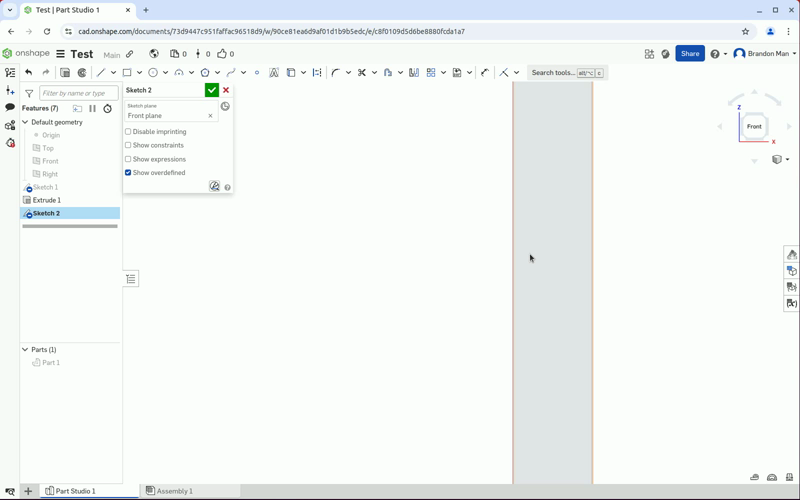
click(530, 253)
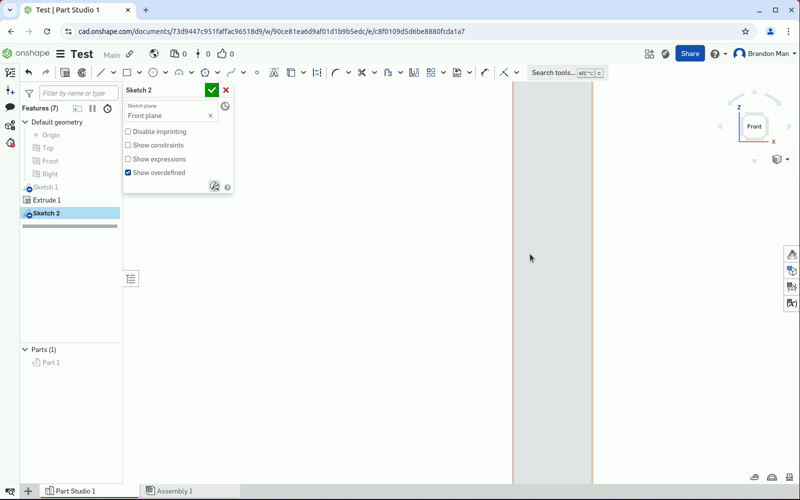
scroll(-6)
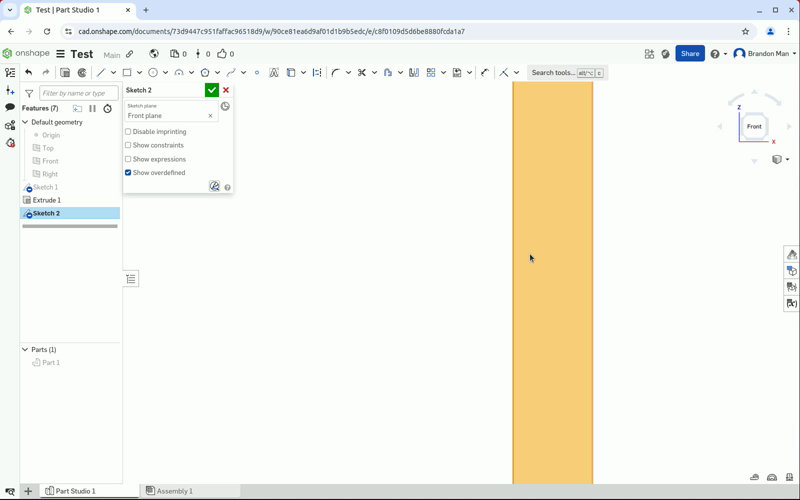
scroll(-6)
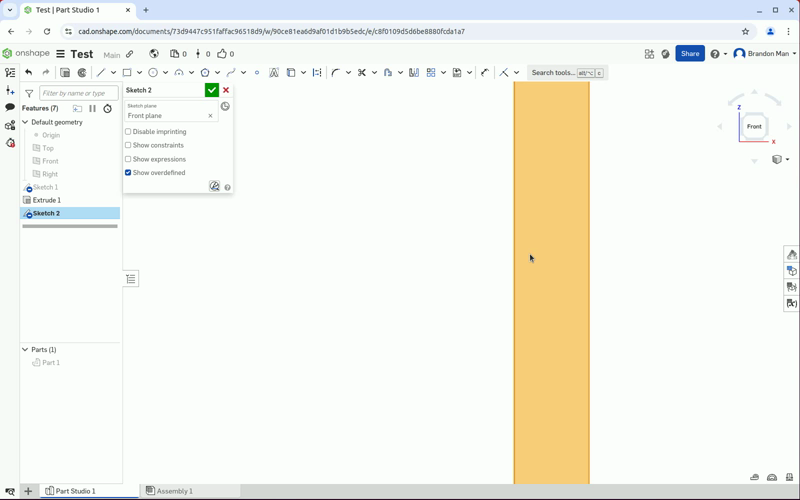
scroll(-6)
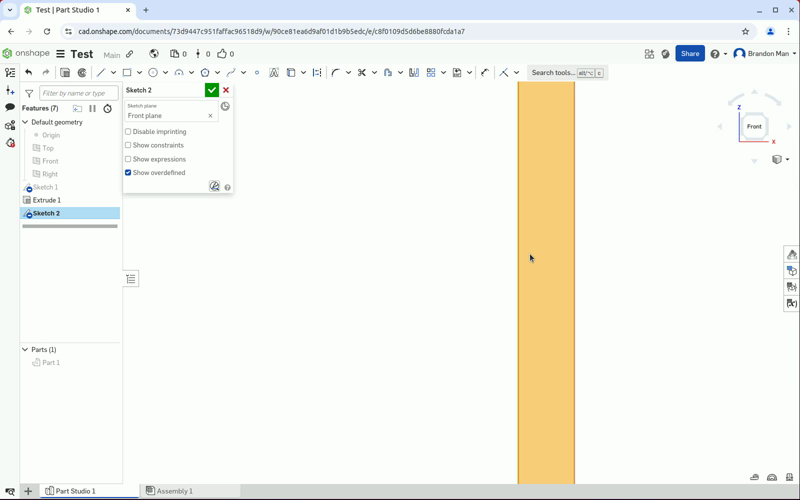
scroll(-6)
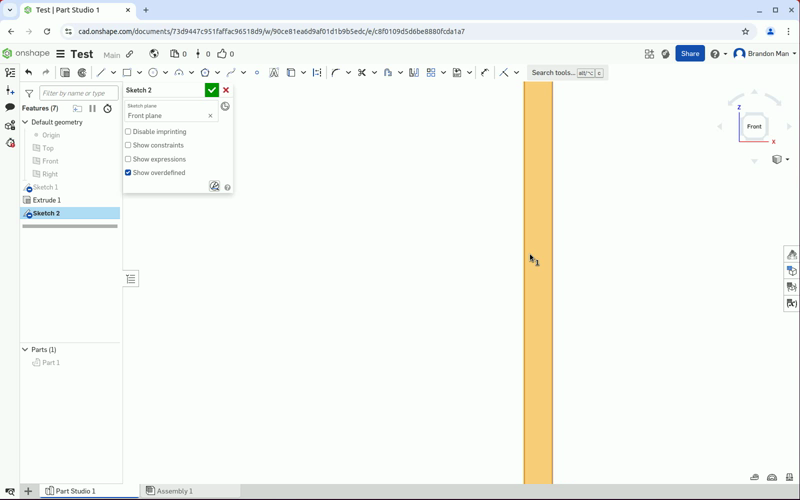
scroll(-6)
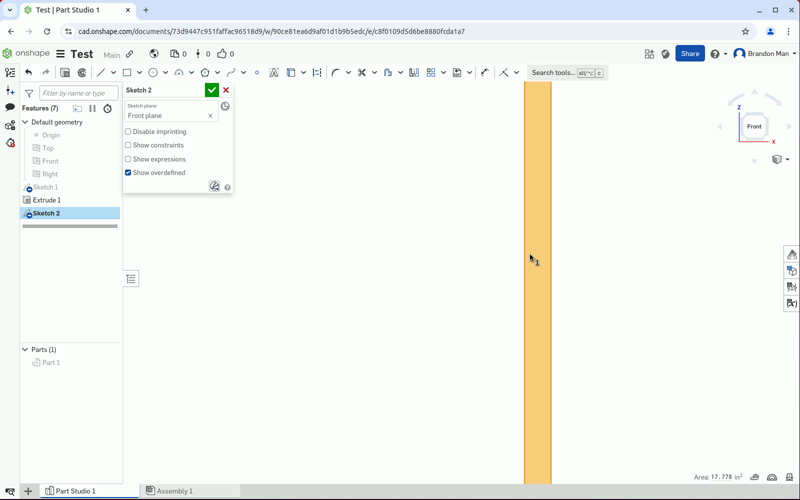
scroll(-6)
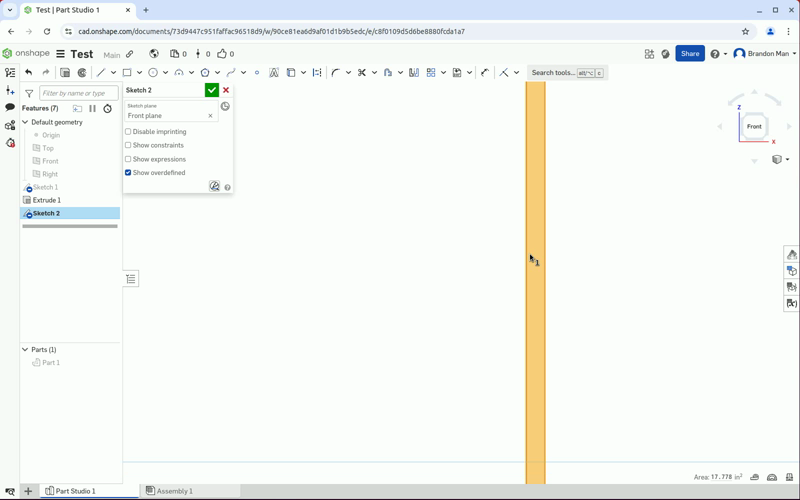
scroll(-6)
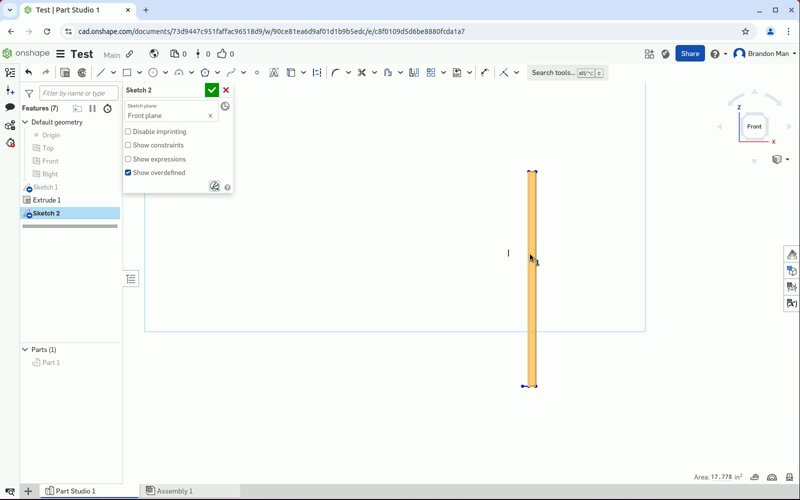
mouse_move(73, 352)
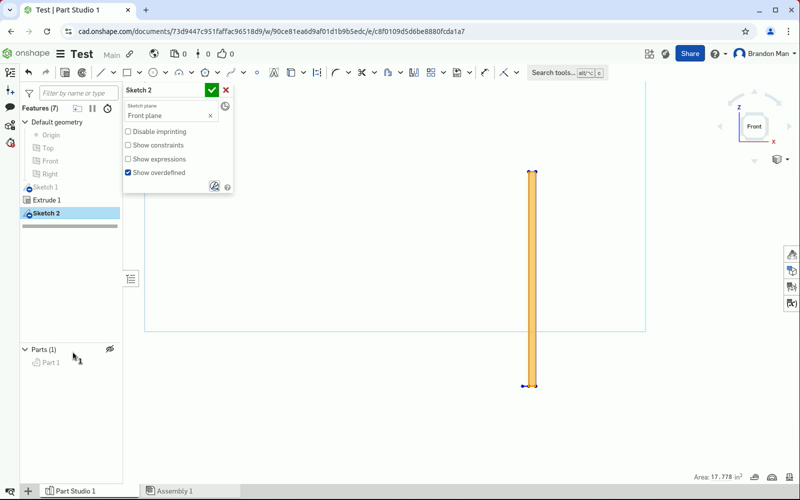
key(shift+y)
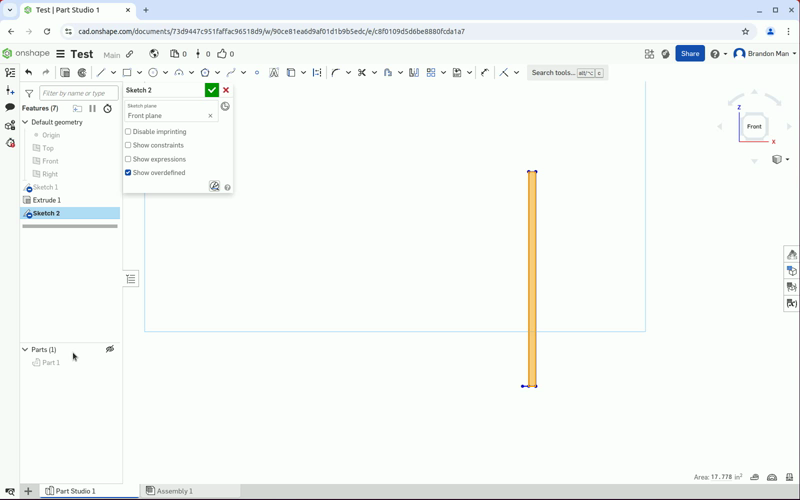
key(shift+e)
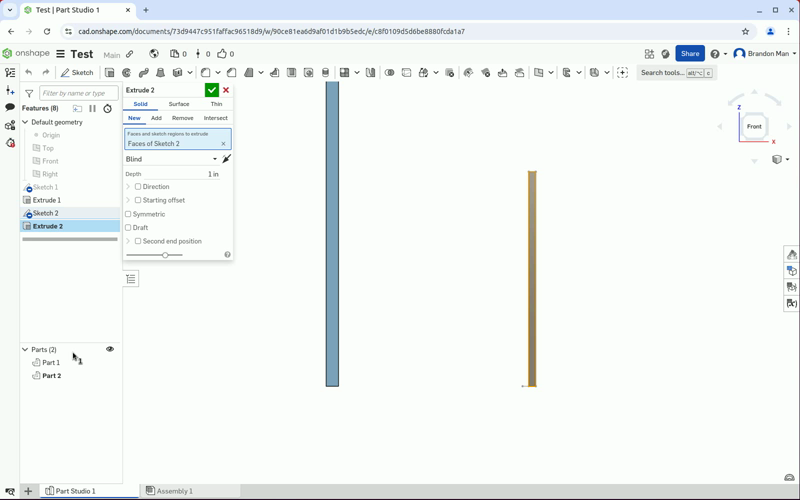
mouse_move(143, 106)
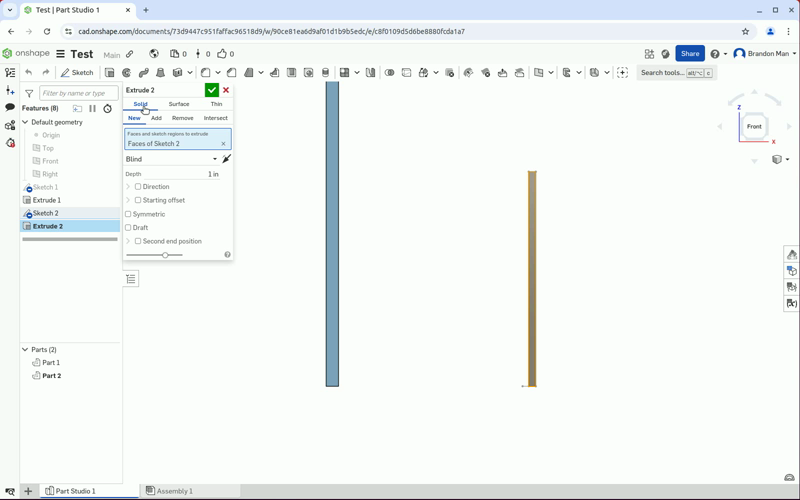
click(143, 106)
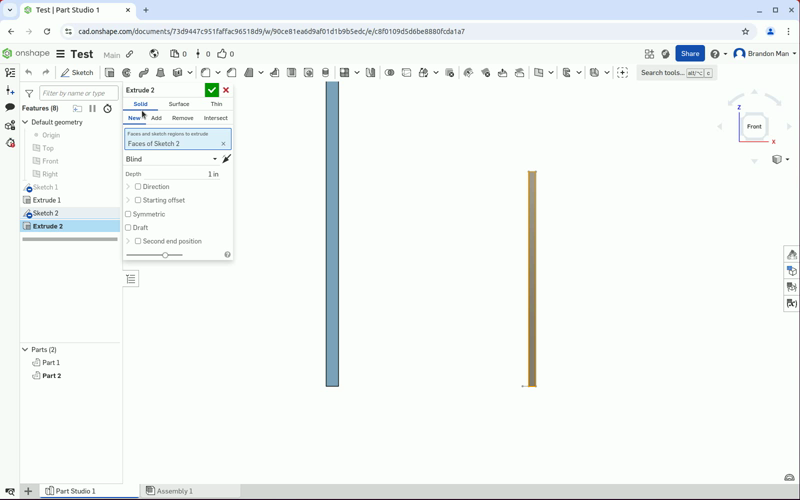
mouse_move(137, 120)
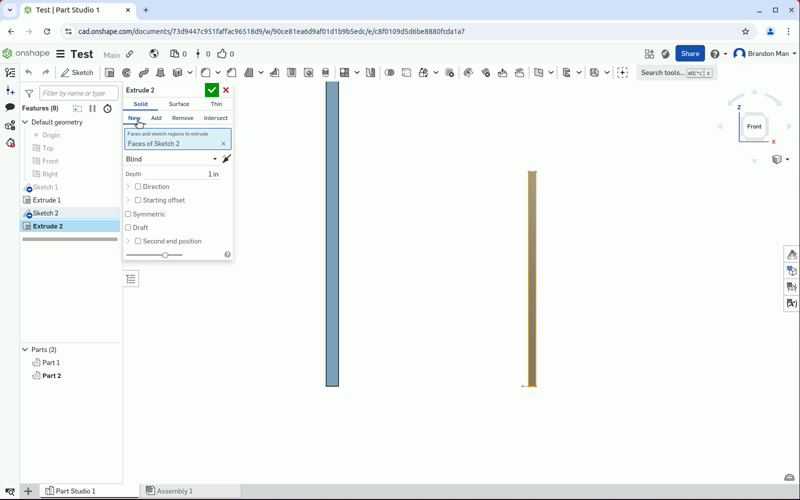
click(137, 120)
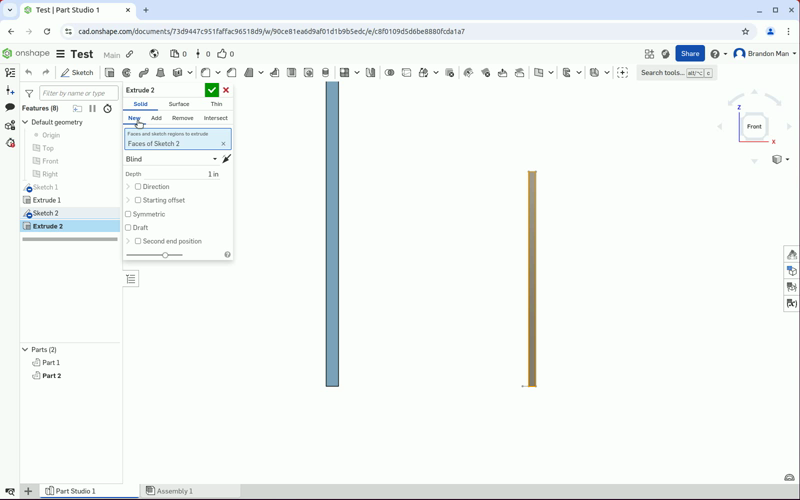
key(tab, 4)
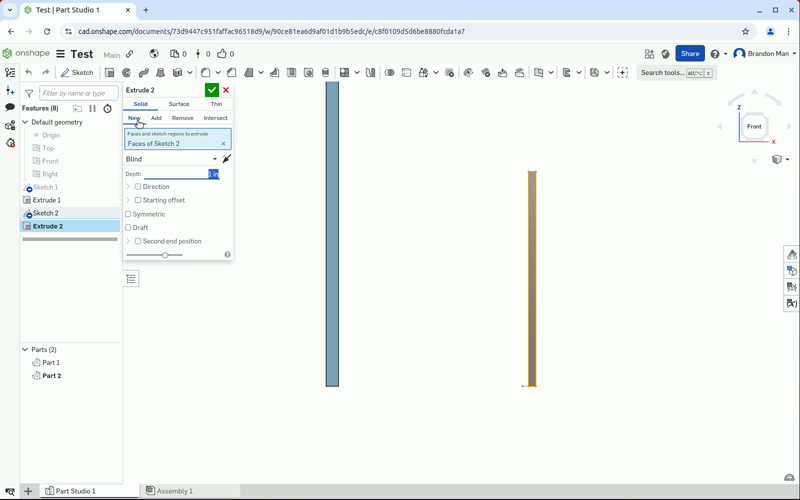
text(8.666)
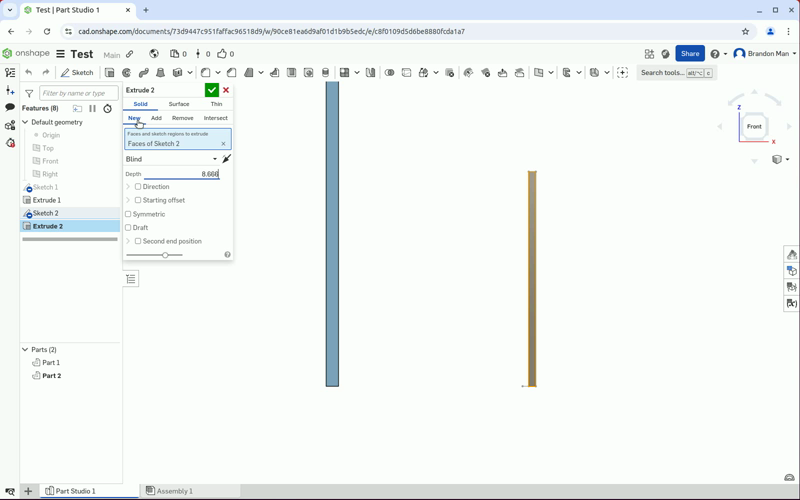
key(enter)
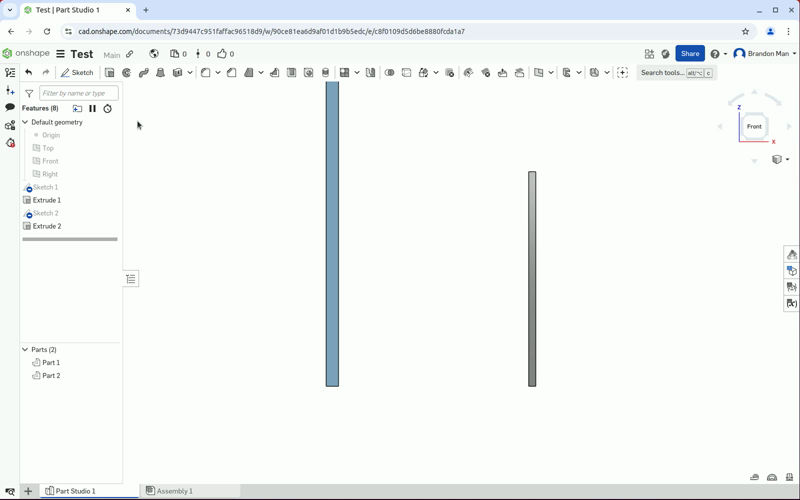
key(shift+h)
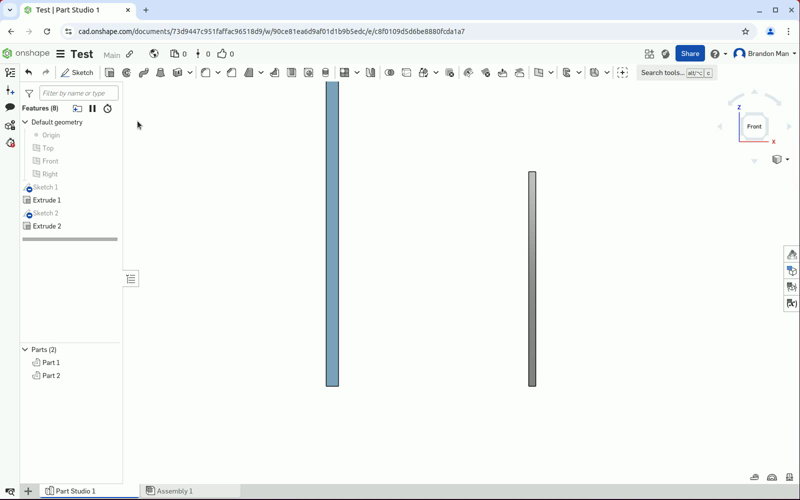
key(shift+h)
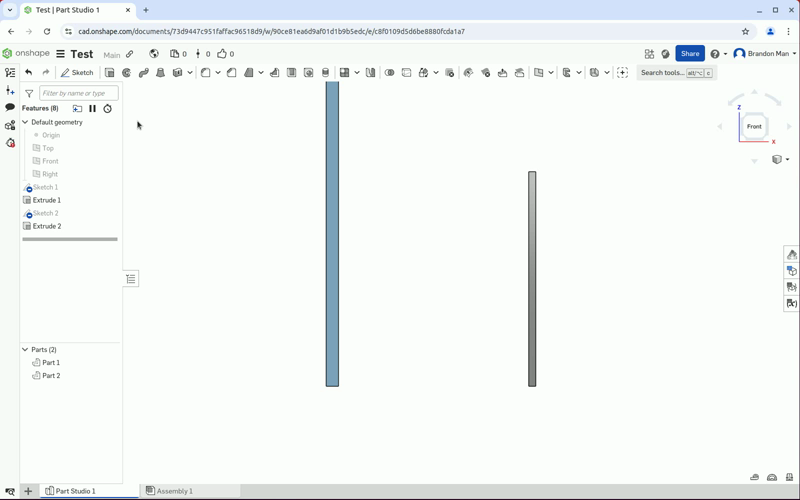
mouse_move(73, 189)
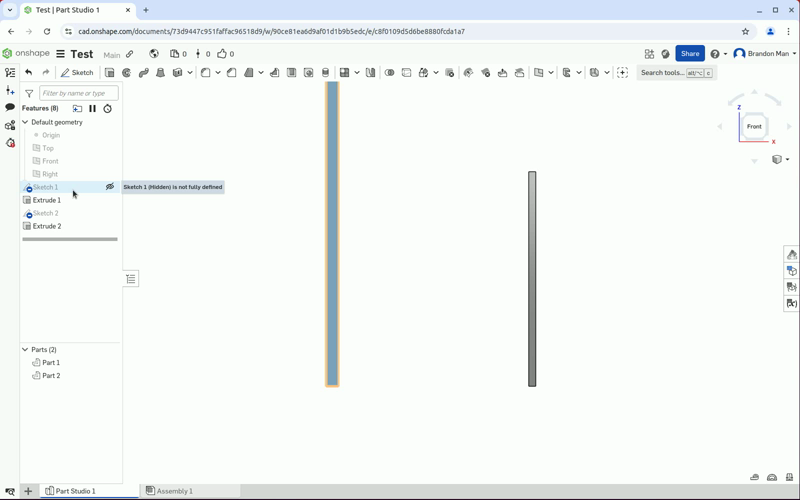
click(73, 189)
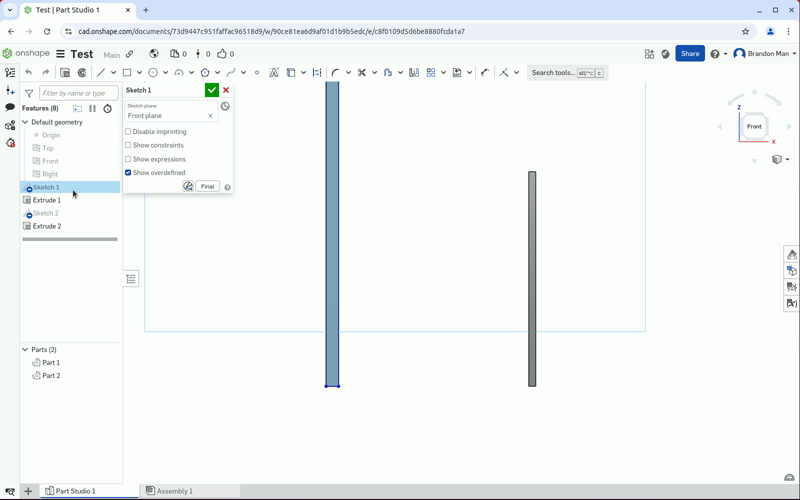
mouse_move(229, 92)
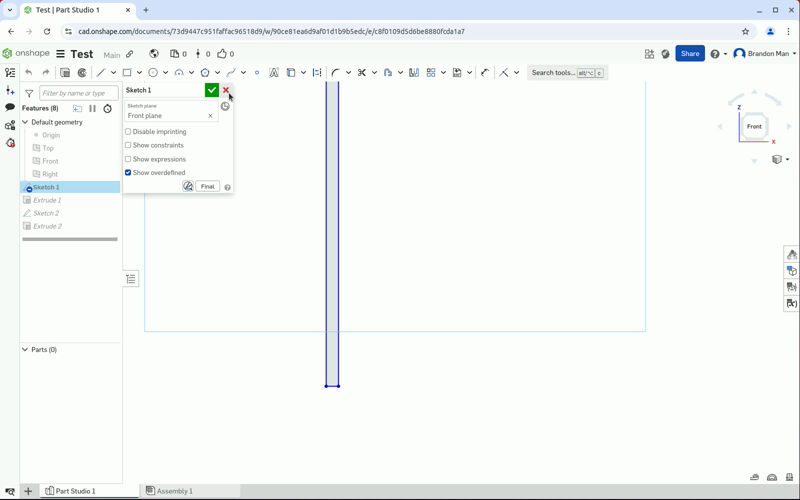
click(229, 92)
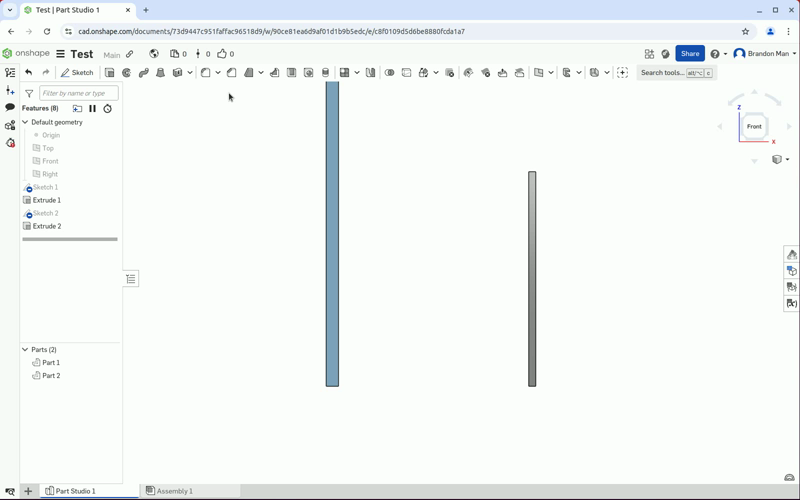
mouse_move(73, 352)
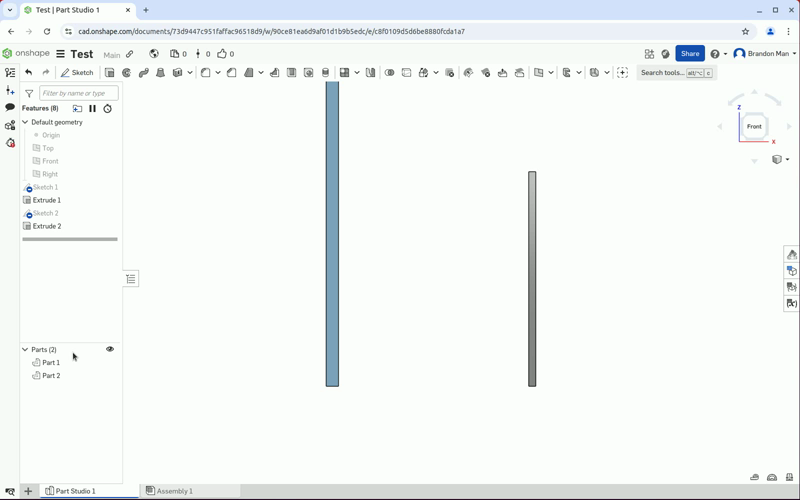
key(y)
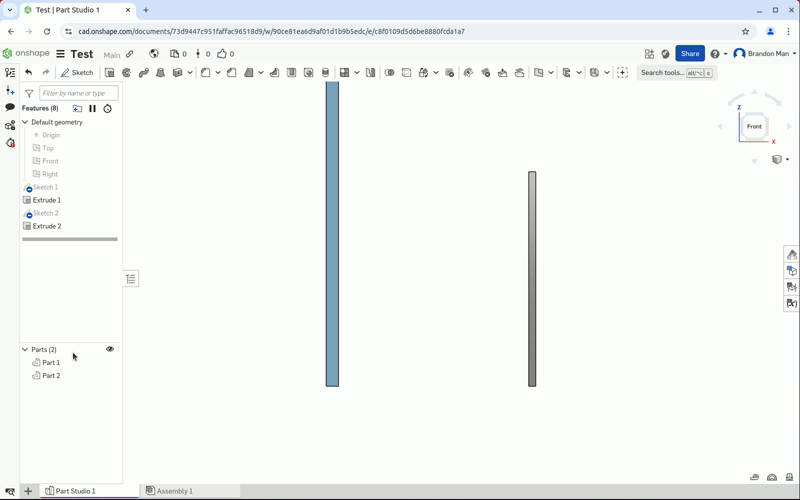
key(shift+p)
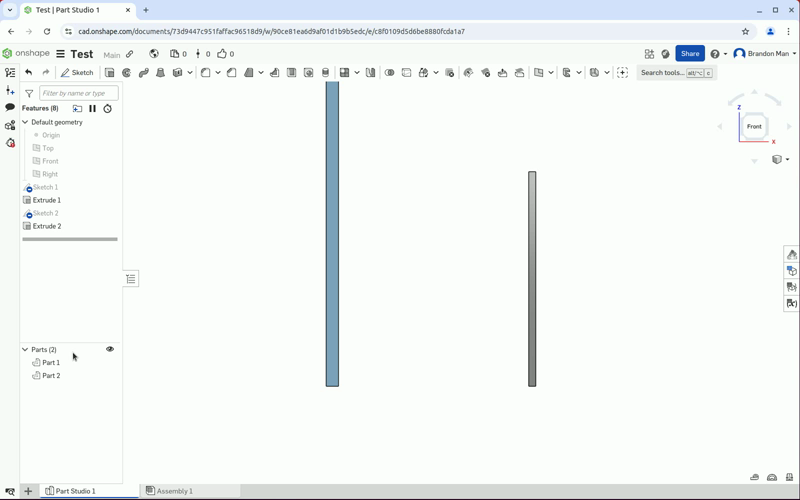
key(space)
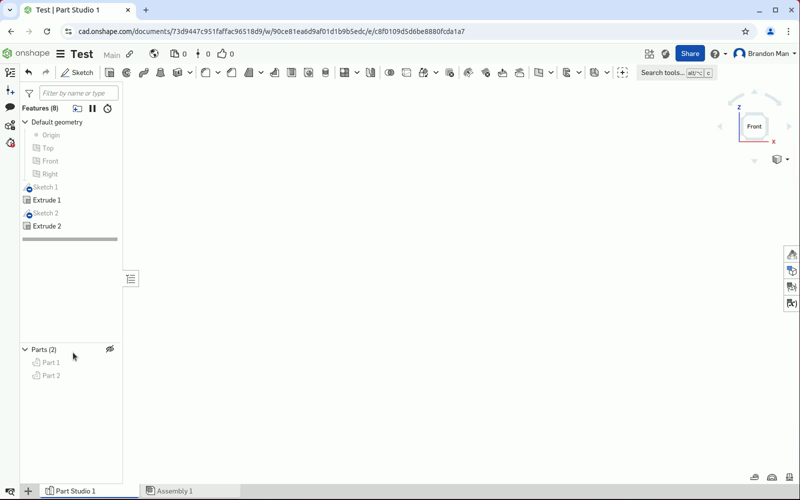
key_down(shift)
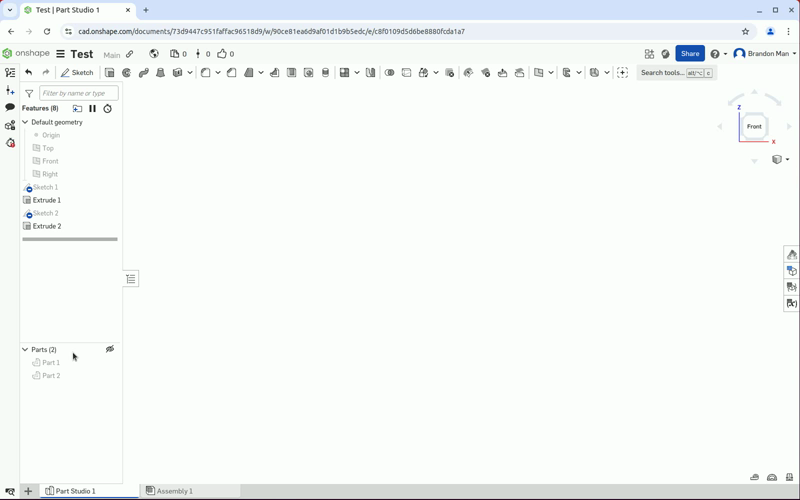
key(left)
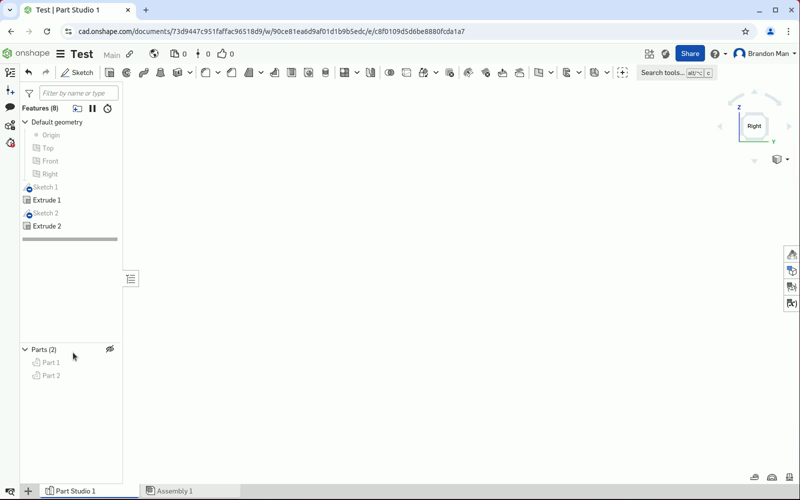
key_up(shift)
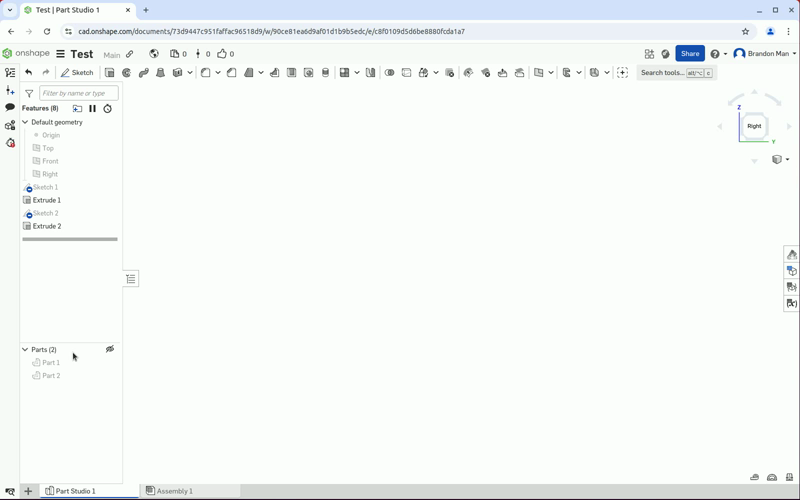
mouse_move(73, 352)
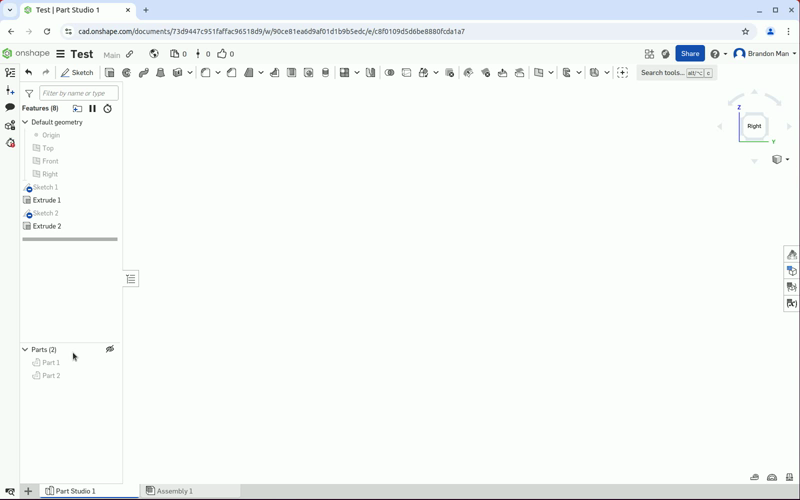
key(shift+y)
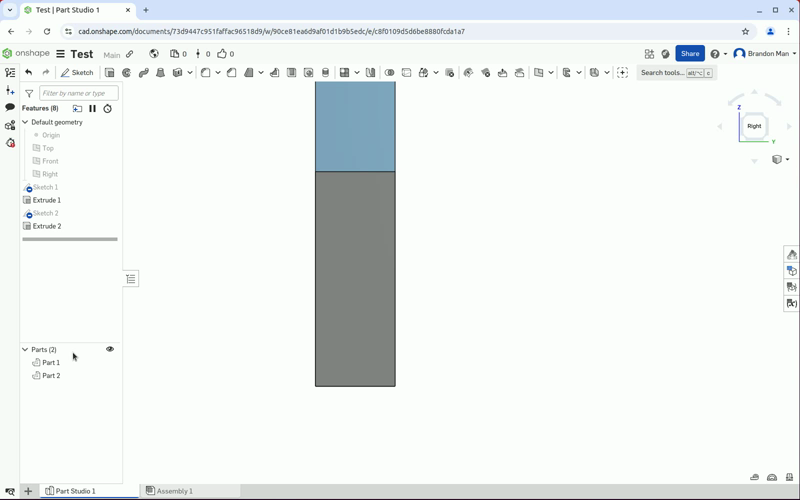
mouse_move(541, 75)
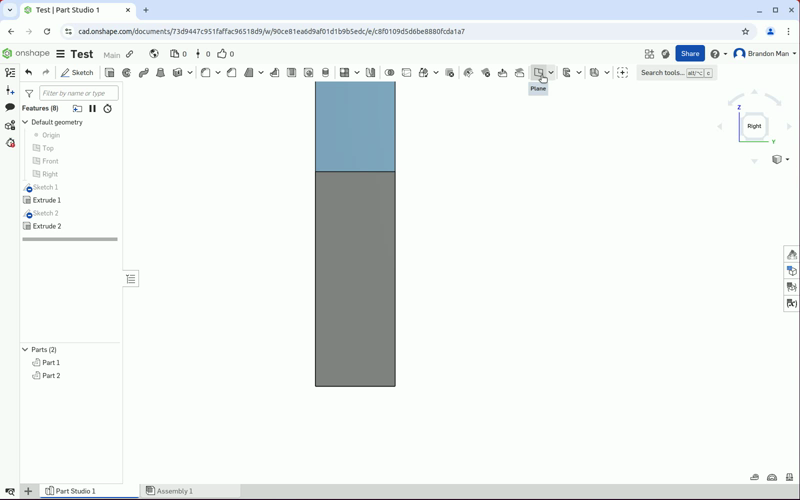
click(541, 75)
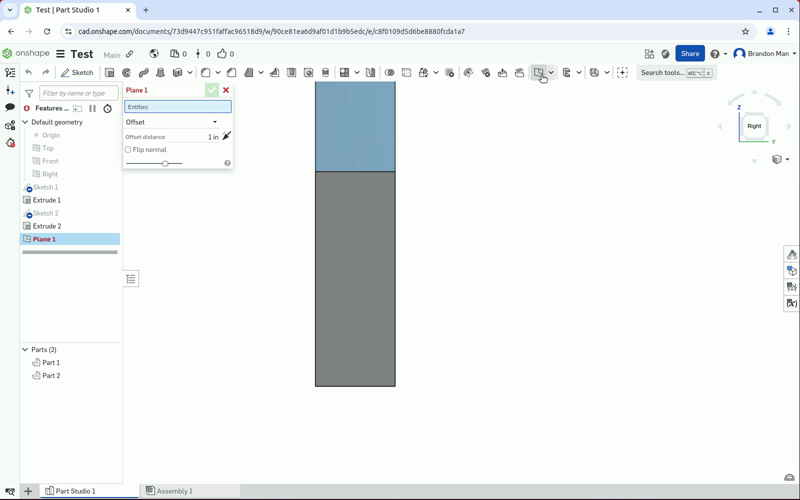
mouse_move(73, 176)
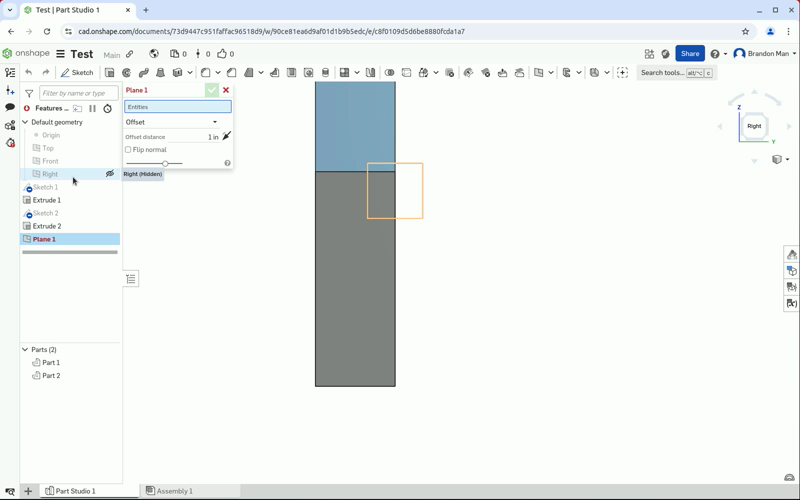
click(73, 176)
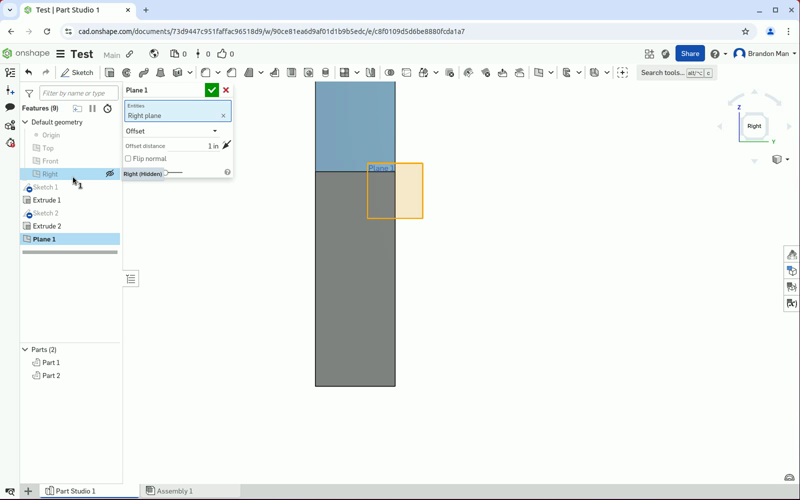
key(tab, 2)
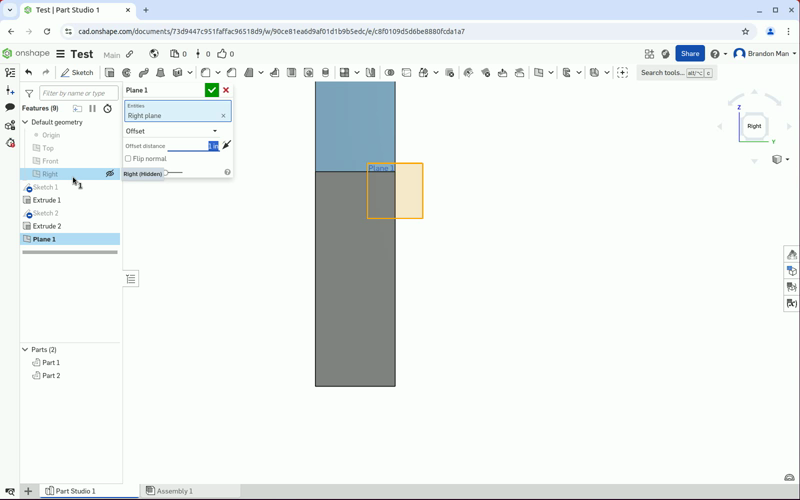
text(15.405)
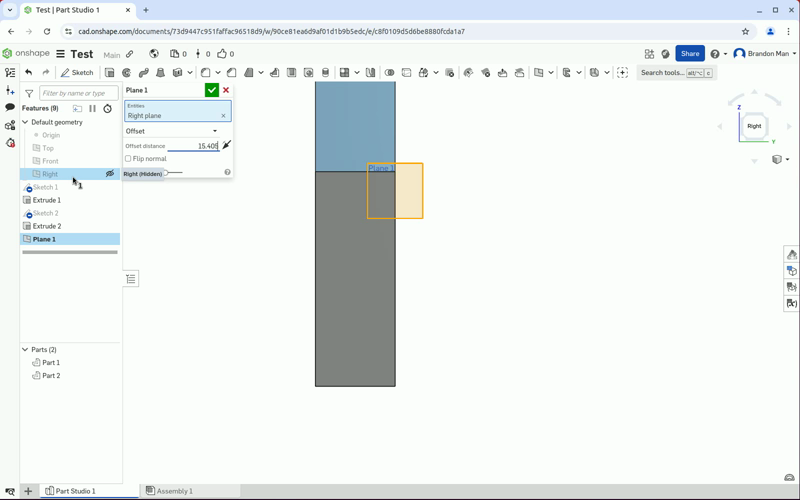
key(enter, 2)
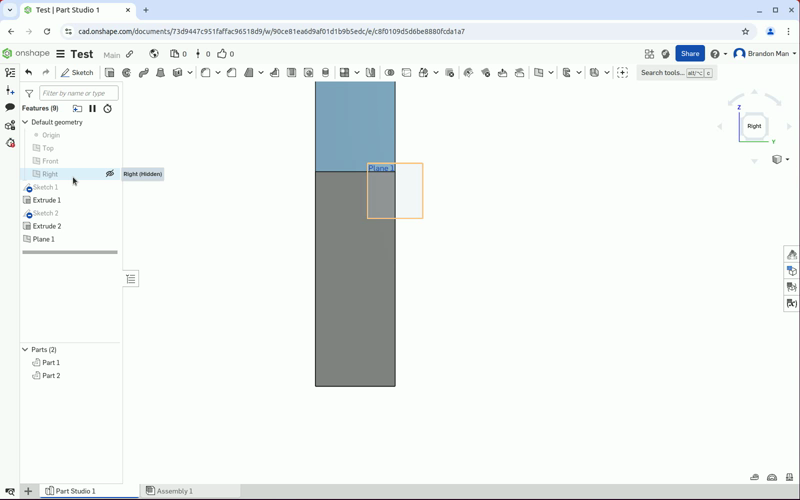
key(shift+s)
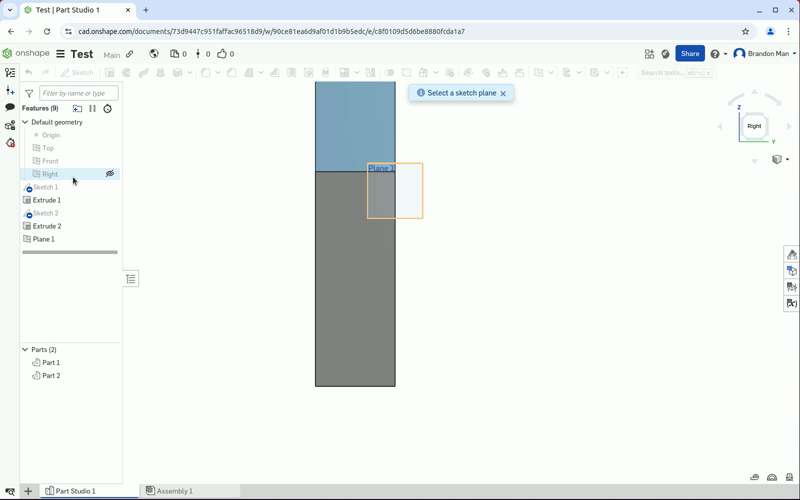
mouse_move(73, 241)
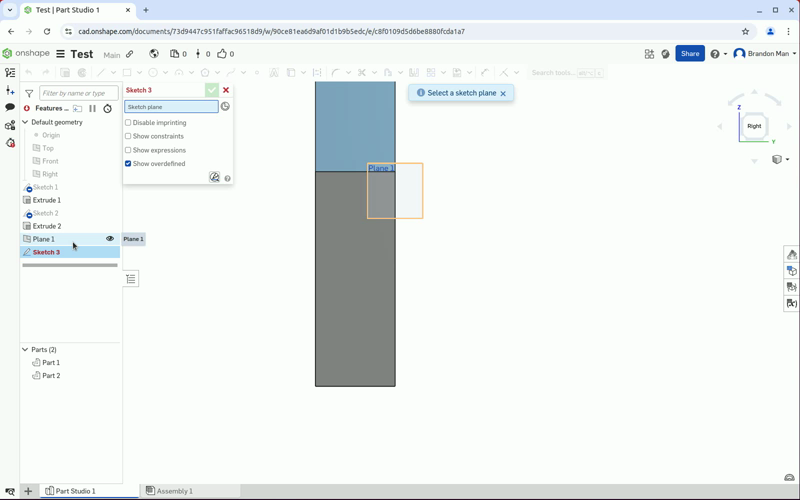
click(73, 241)
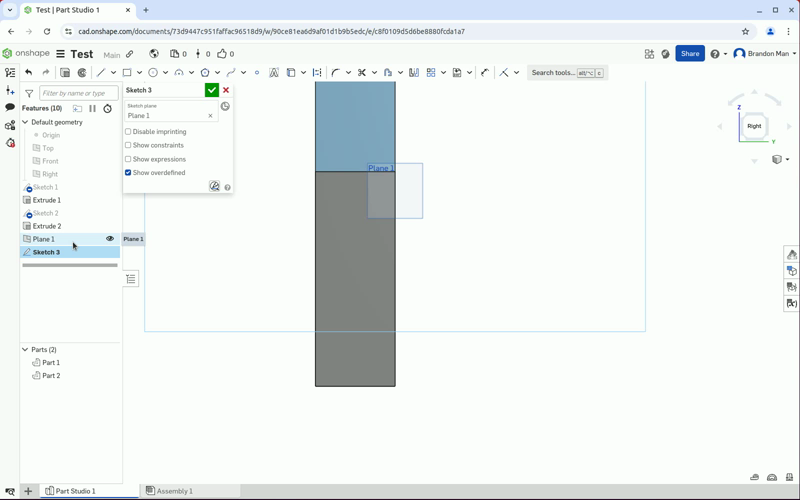
mouse_move(73, 352)
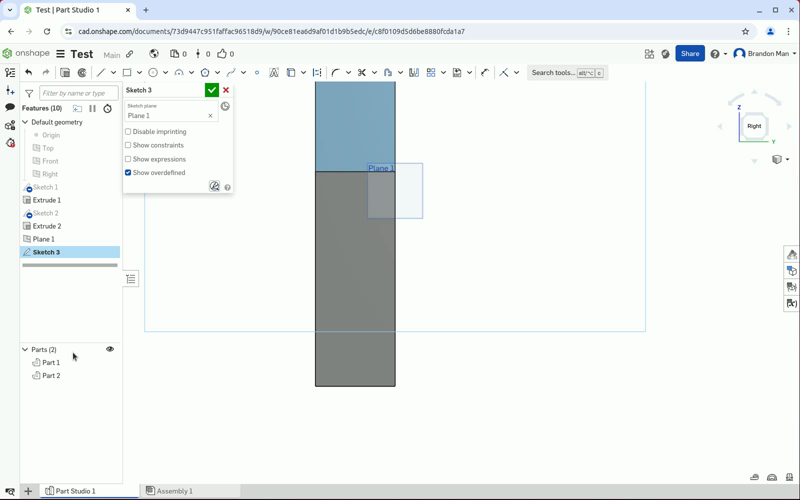
key(y)
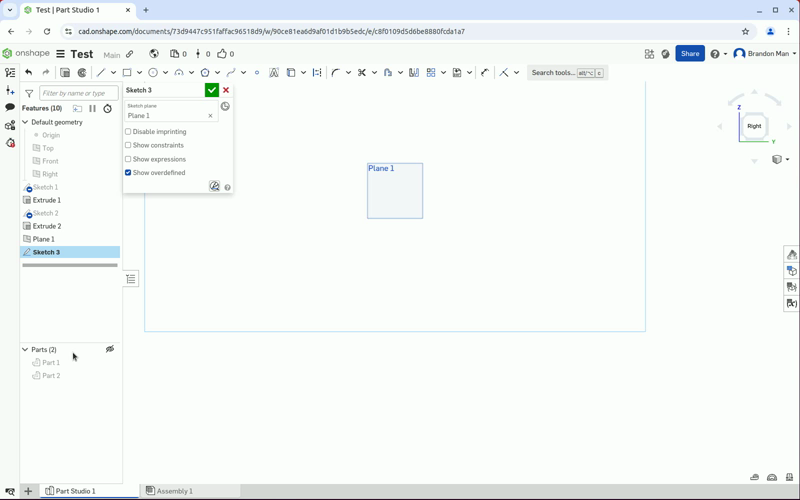
key(c)
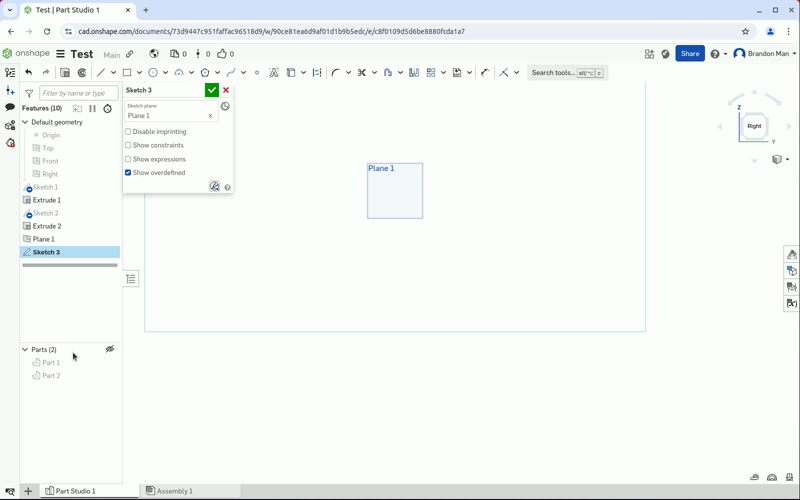
key_down(shift)
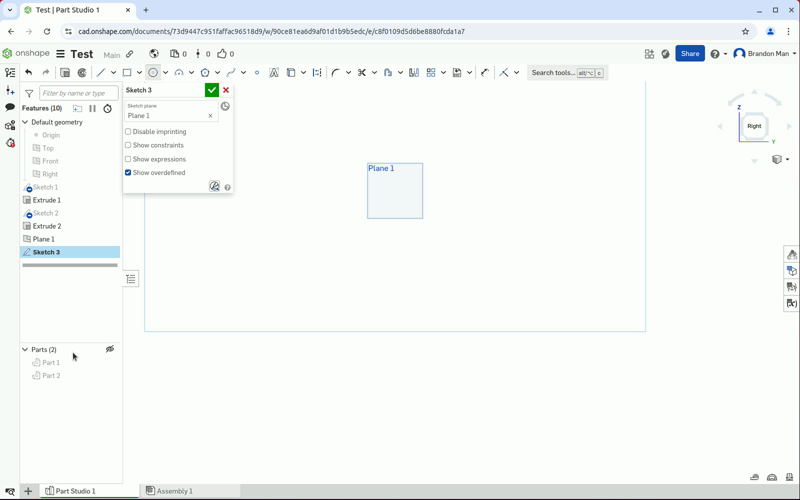
mouse_move(439, 195)
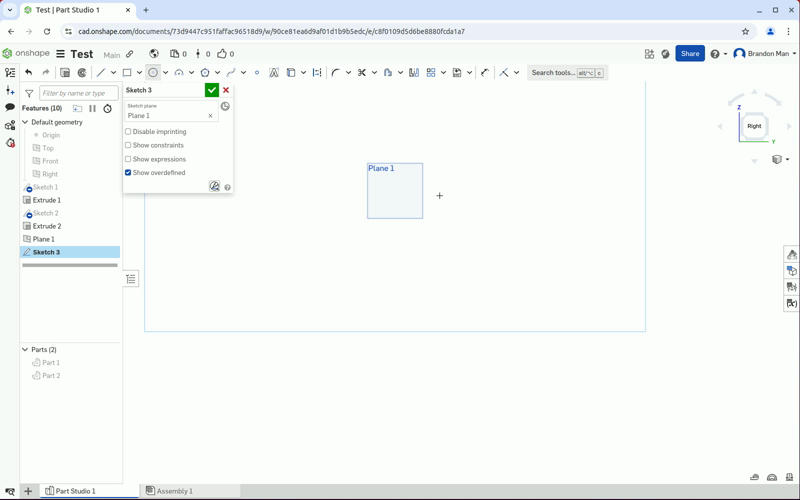
click(439, 195)
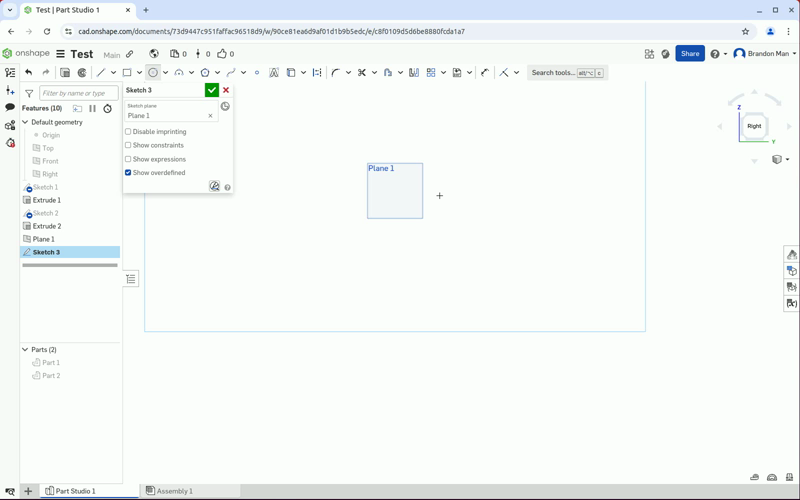
key_up(shift)
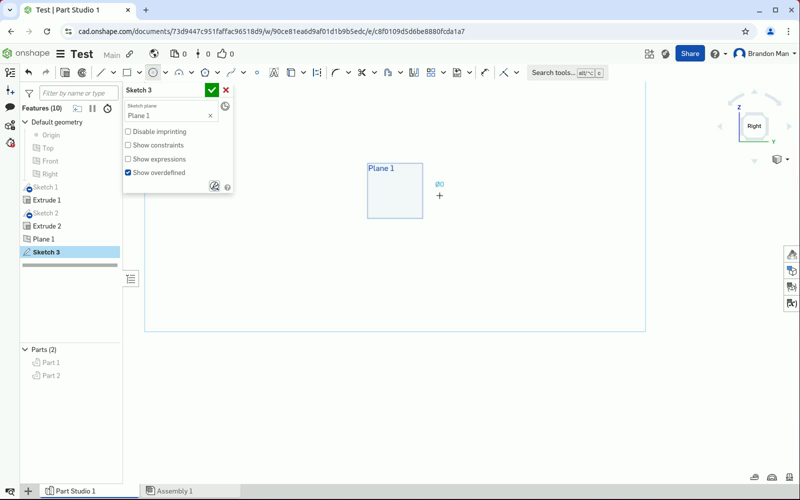
mouse_move(449, 195)
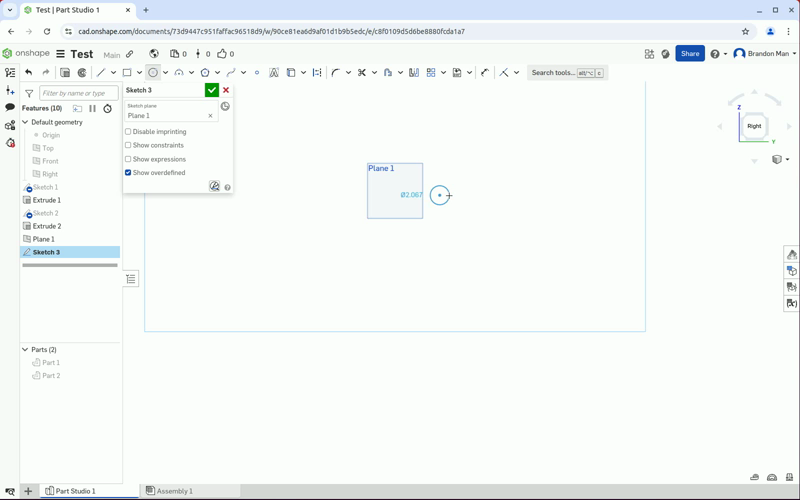
click(449, 195)
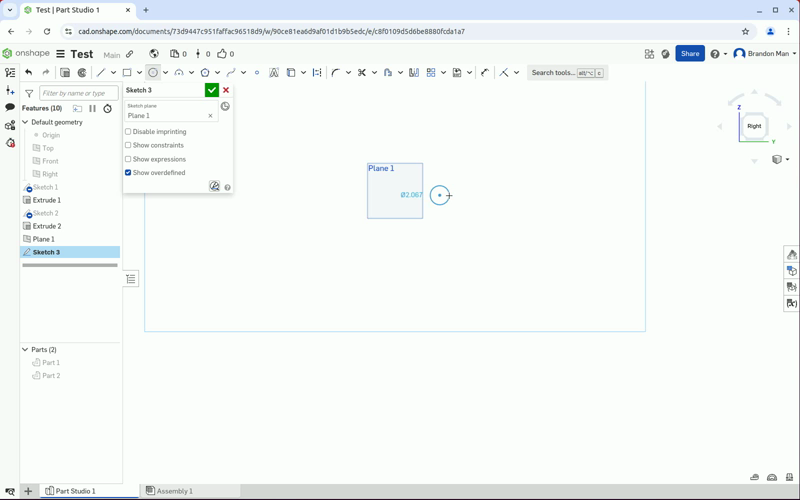
key(esc)
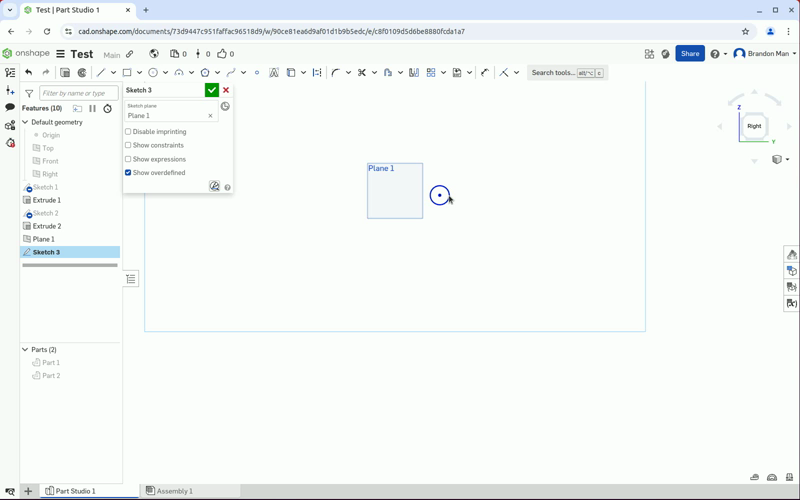
mouse_move(439, 194)
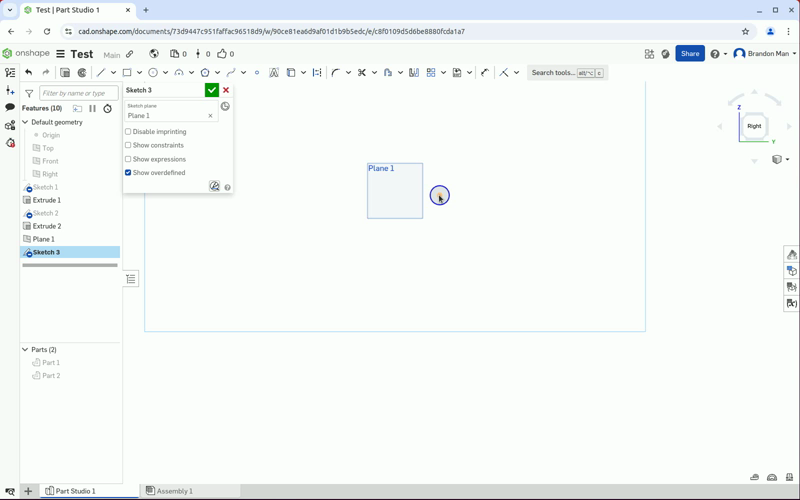
scroll(6)
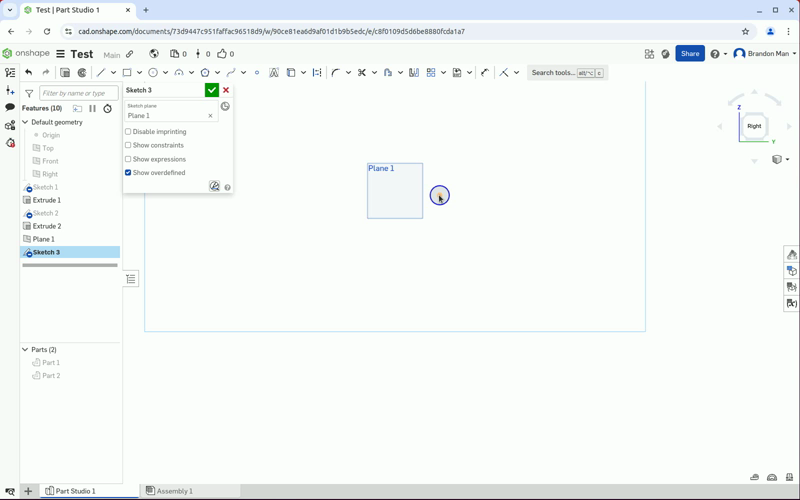
scroll(6)
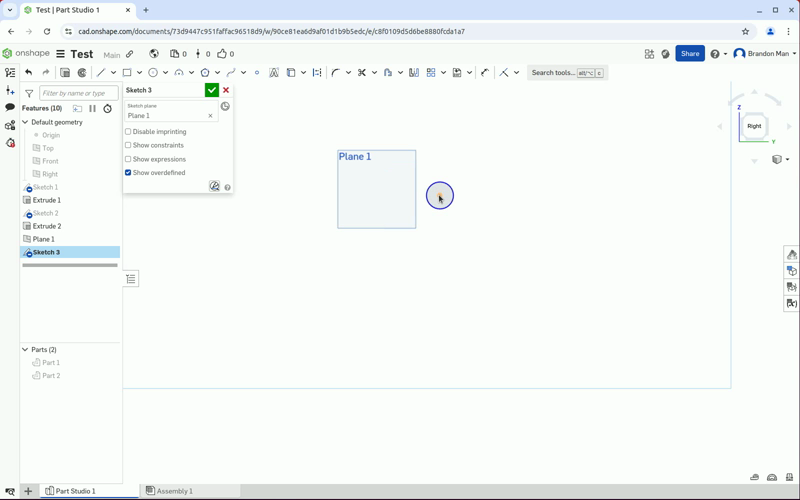
scroll(6)
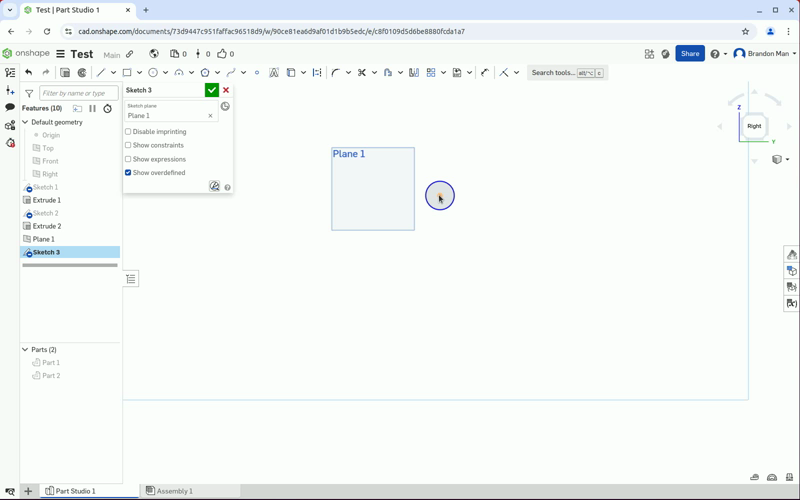
scroll(6)
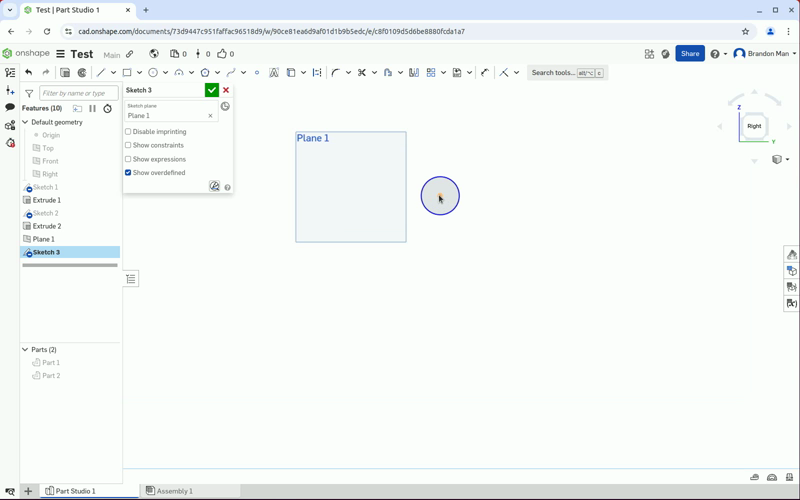
scroll(6)
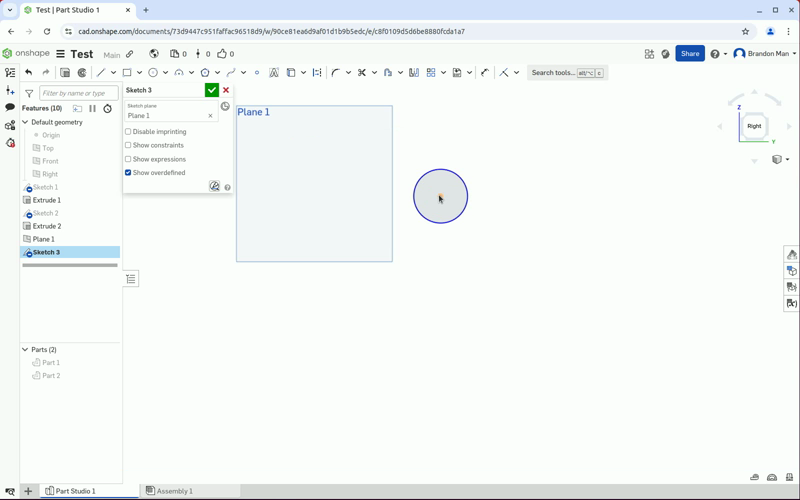
scroll(6)
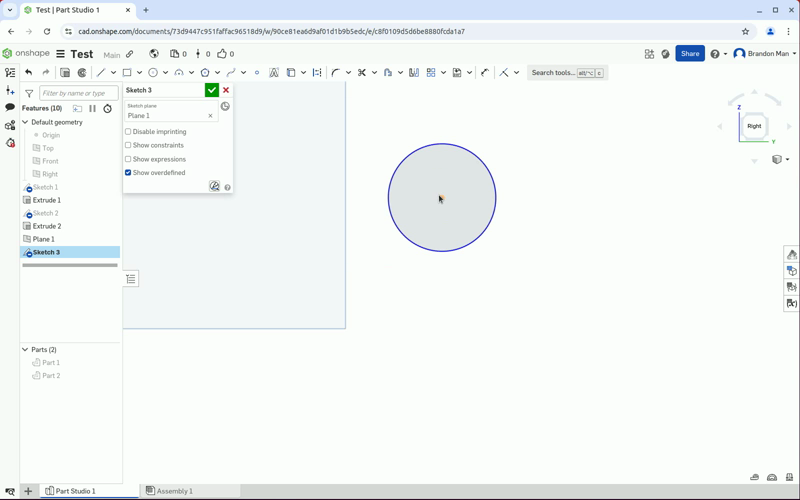
scroll(6)
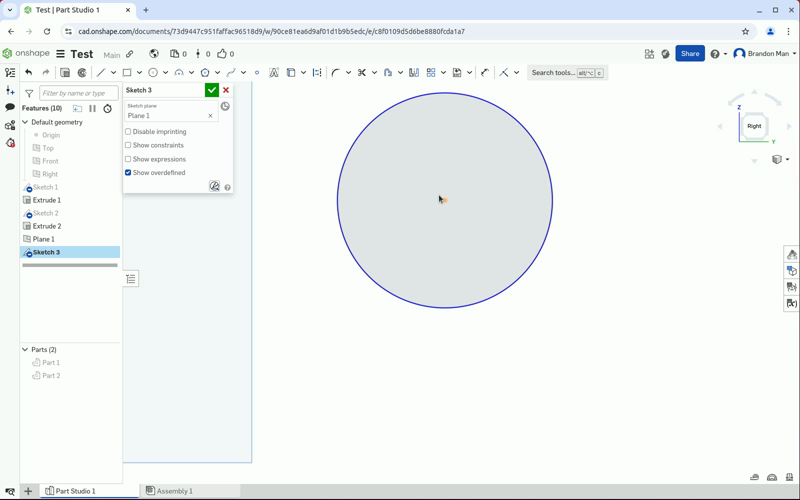
click(439, 194)
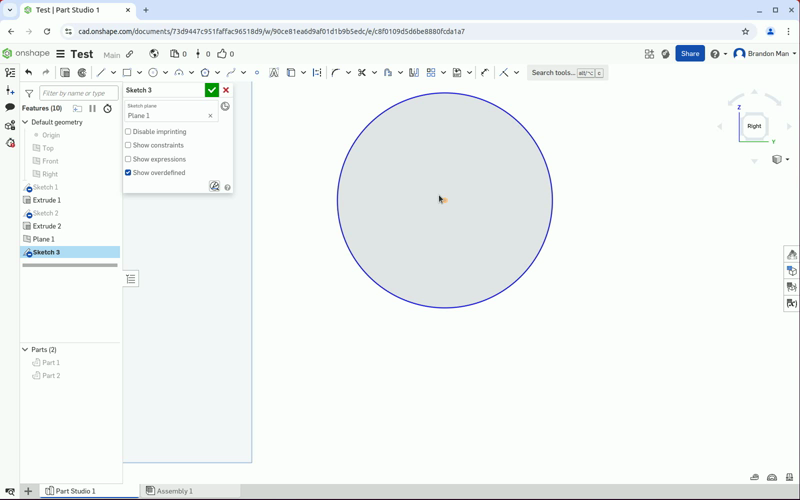
scroll(-6)
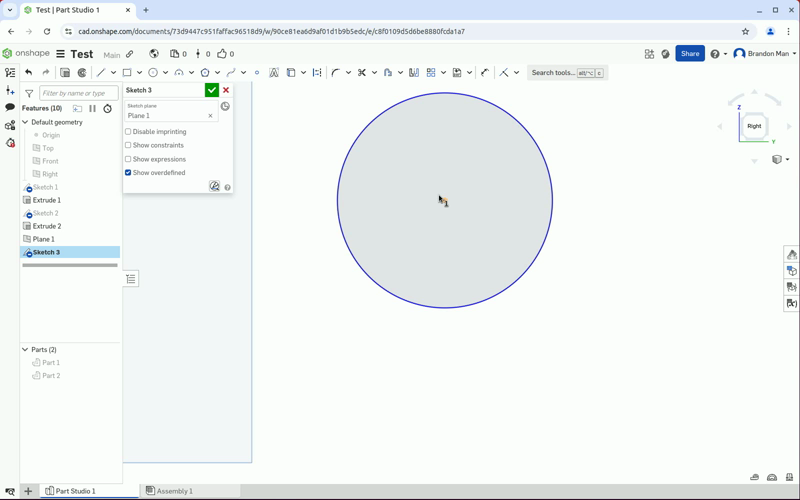
scroll(-6)
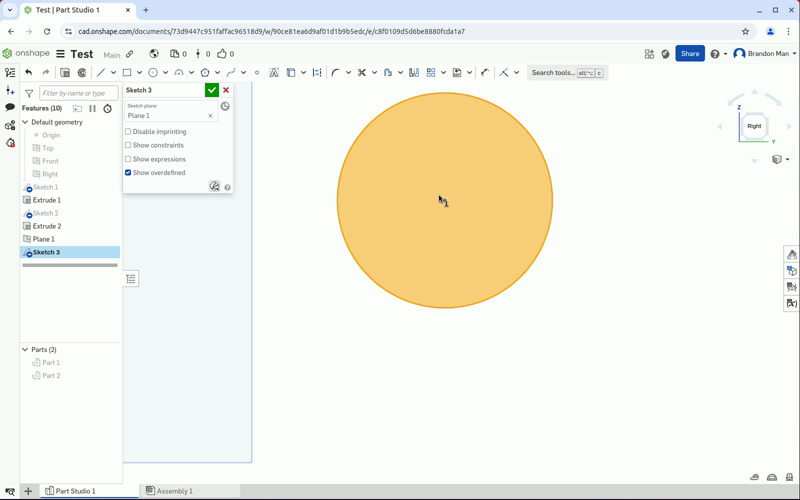
scroll(-6)
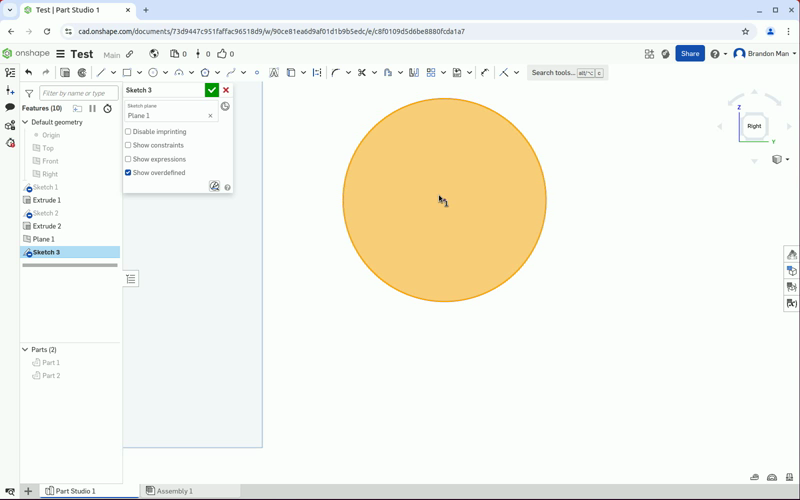
scroll(-6)
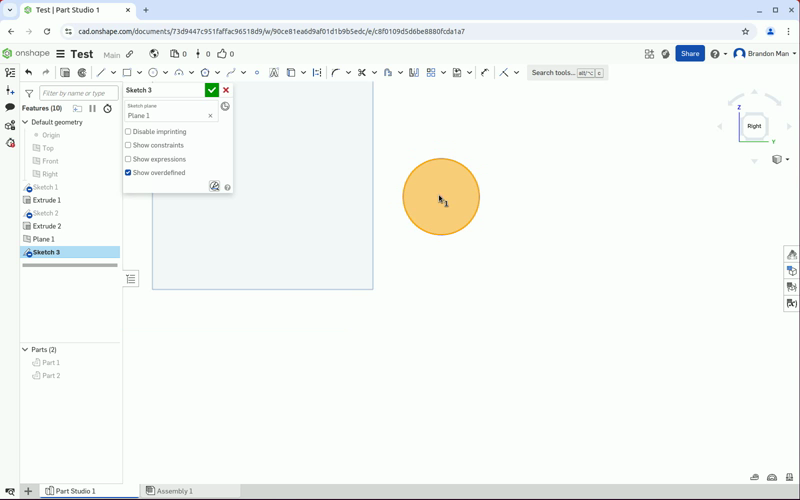
scroll(-6)
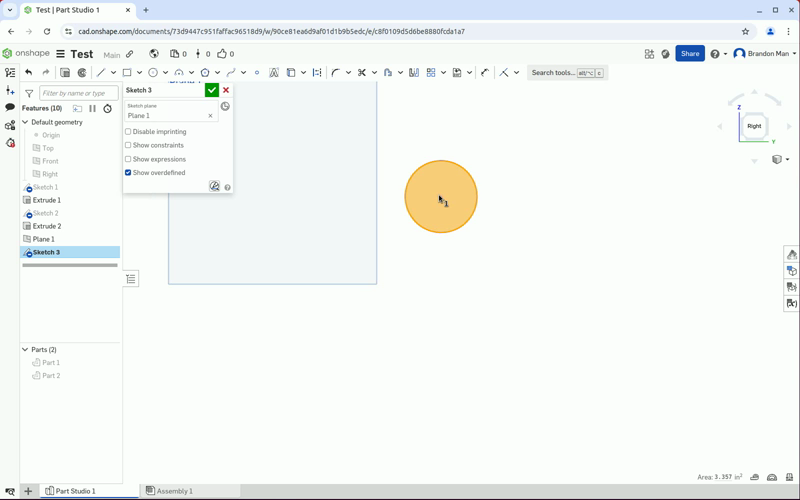
scroll(-6)
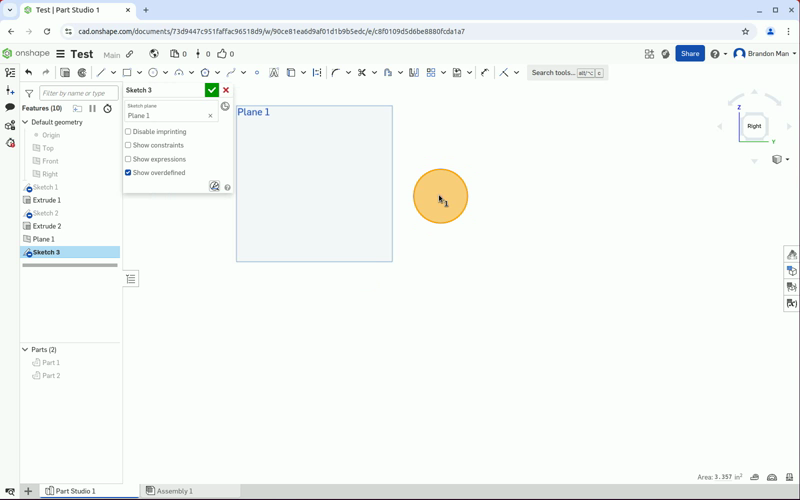
scroll(-6)
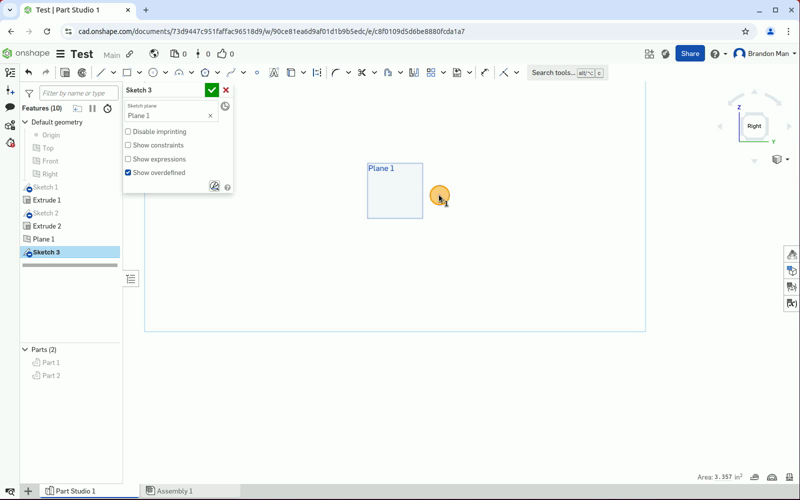
mouse_move(73, 352)
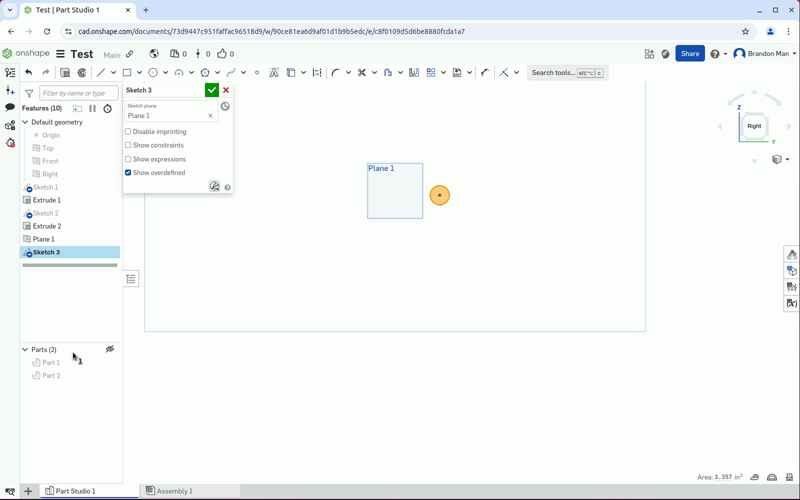
key(shift+y)
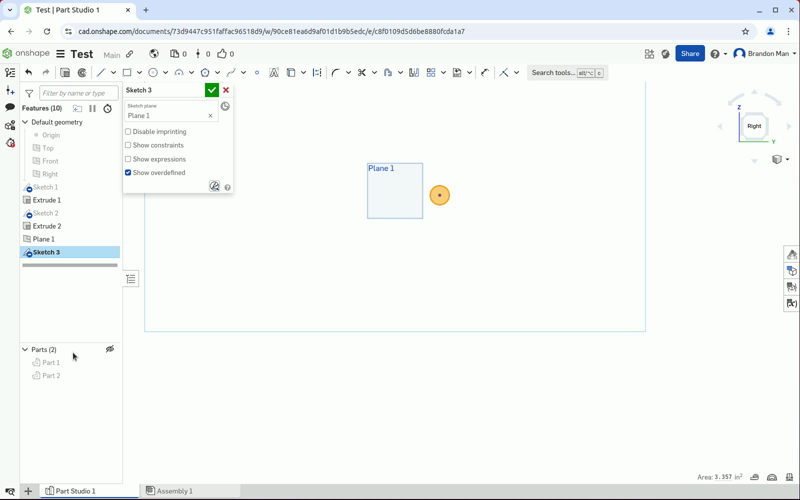
key(shift+e)
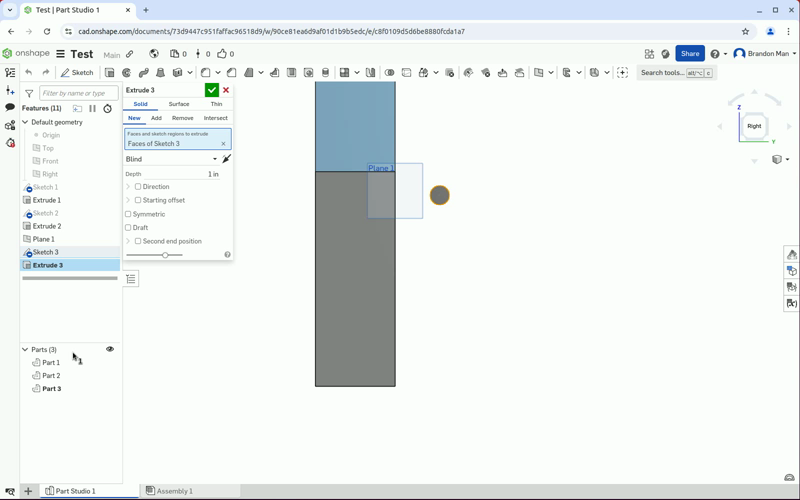
mouse_move(143, 106)
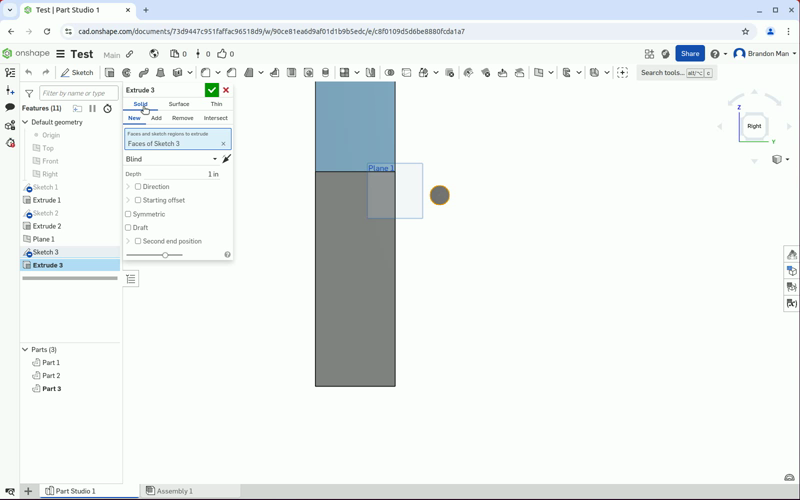
click(143, 106)
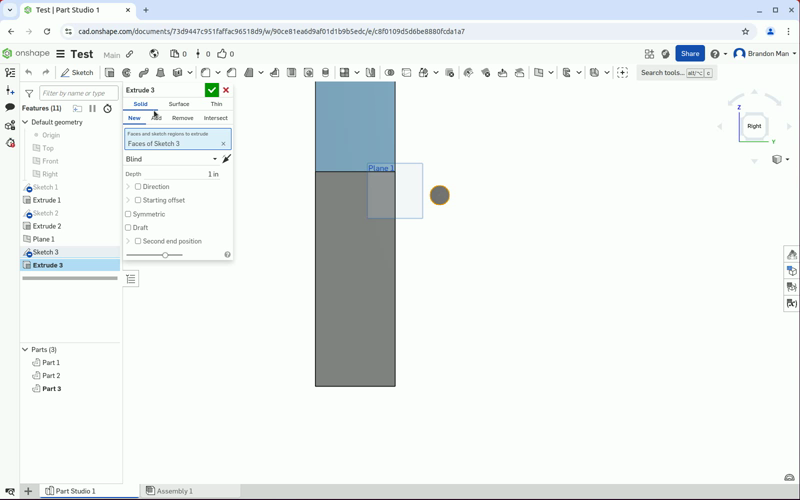
mouse_move(186, 120)
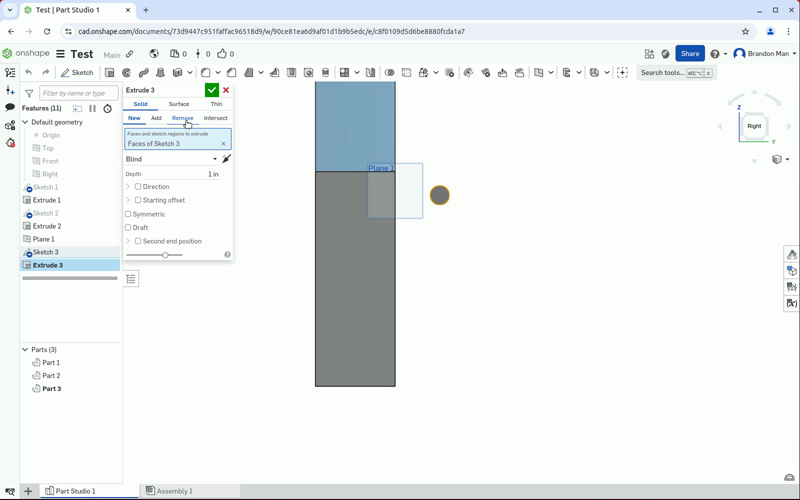
click(186, 120)
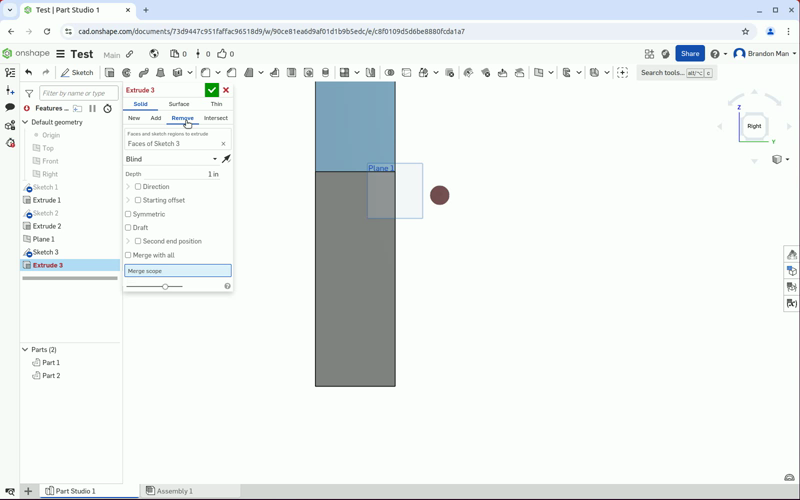
key(tab, 4)
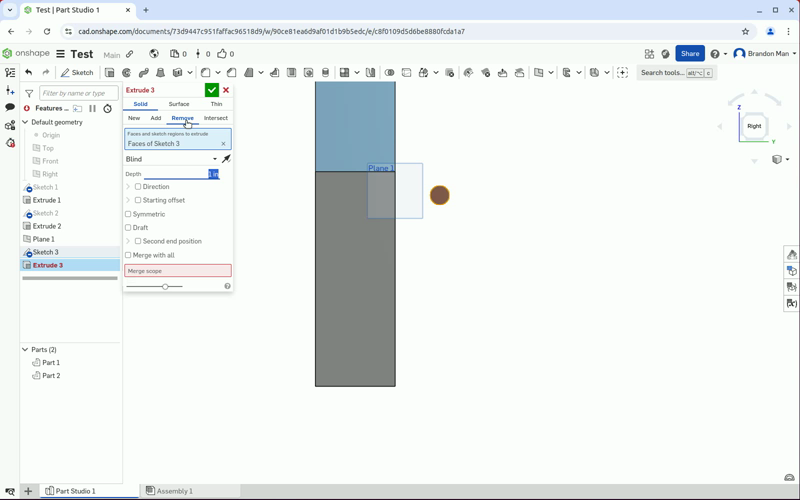
text(29.607)
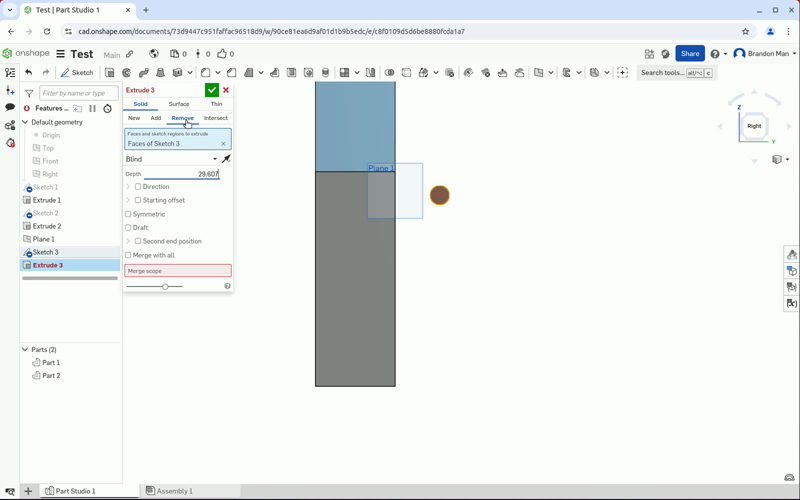
key(tab, 6)
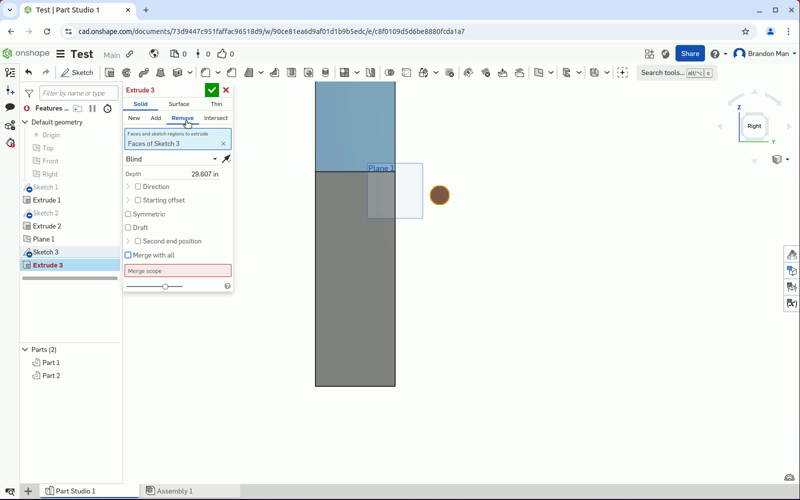
key(space)
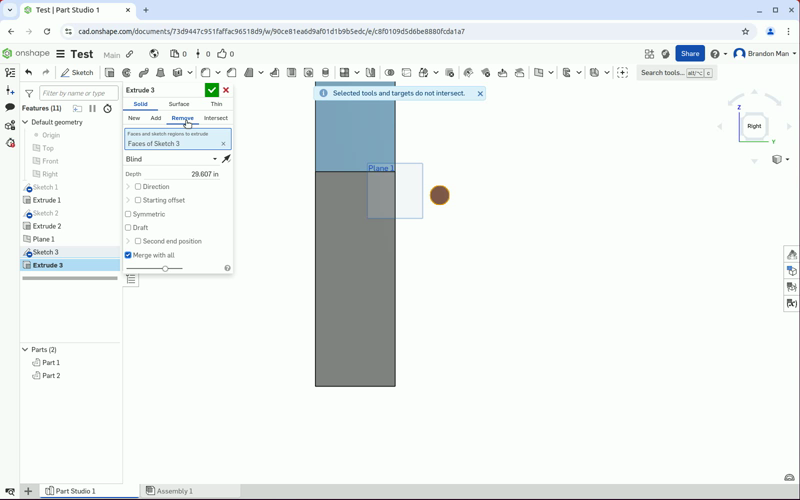
key(enter)
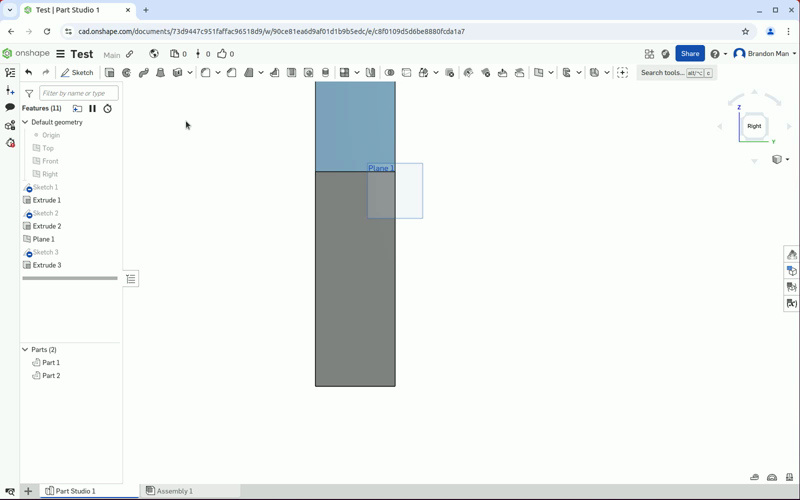
key(shift+h)
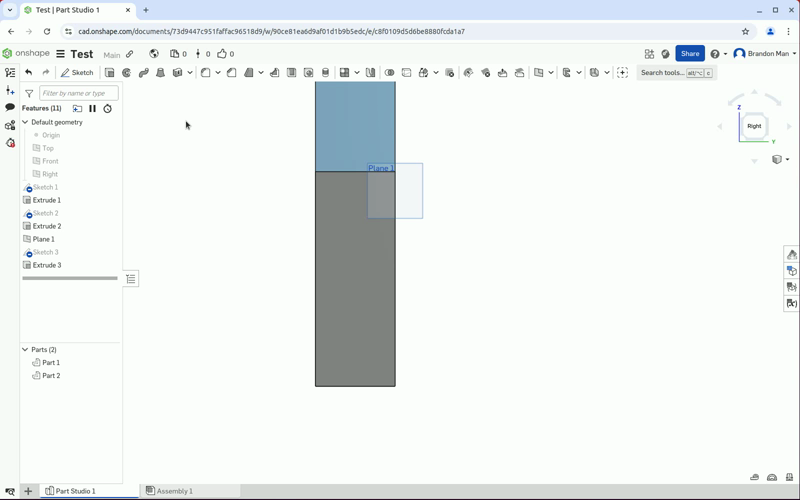
key(shift+h)
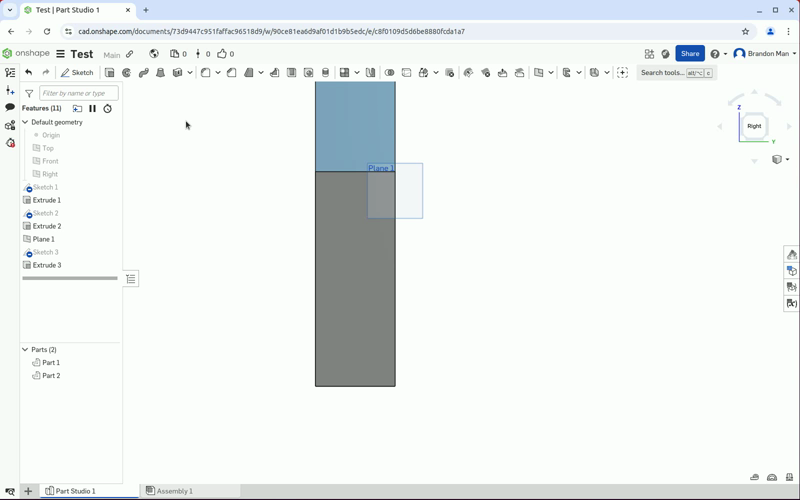
key(shift+7)
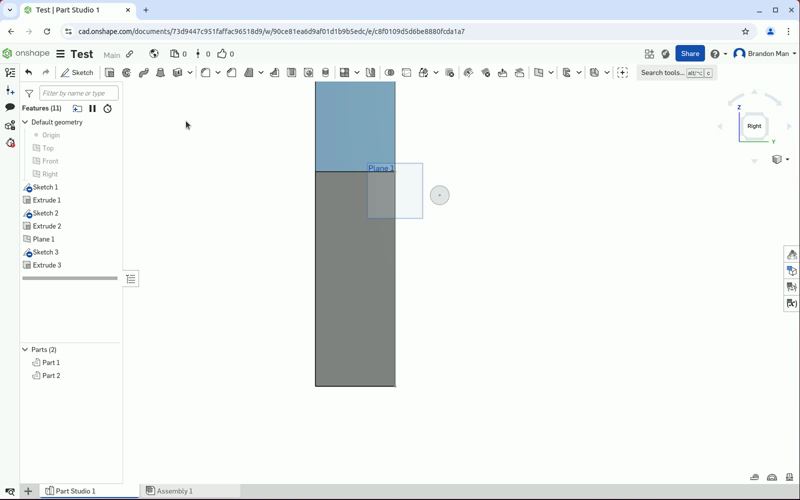
key(right, 2)
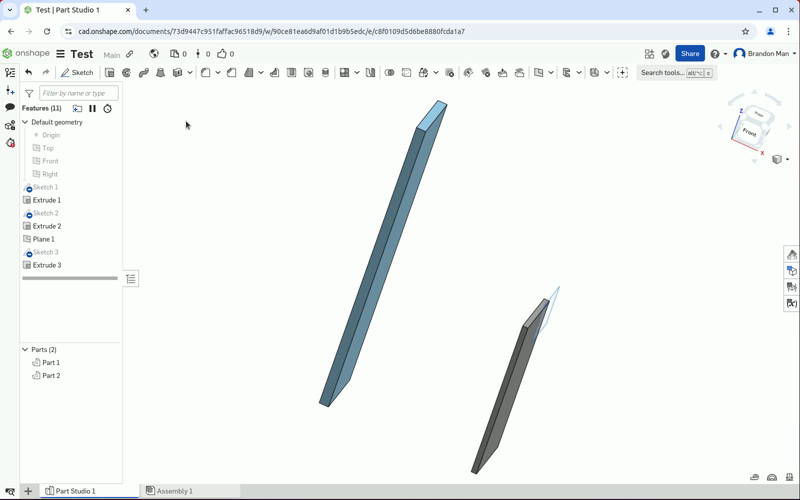
key(down, 2)
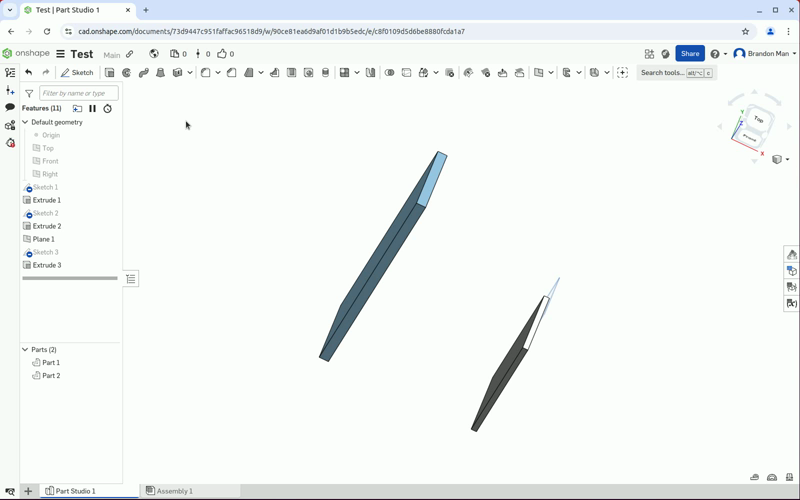
key(up, 2)
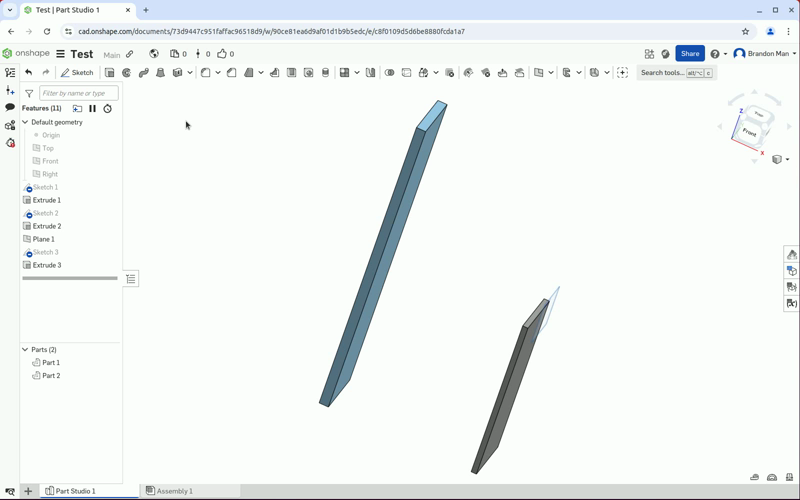
key(left, 2)
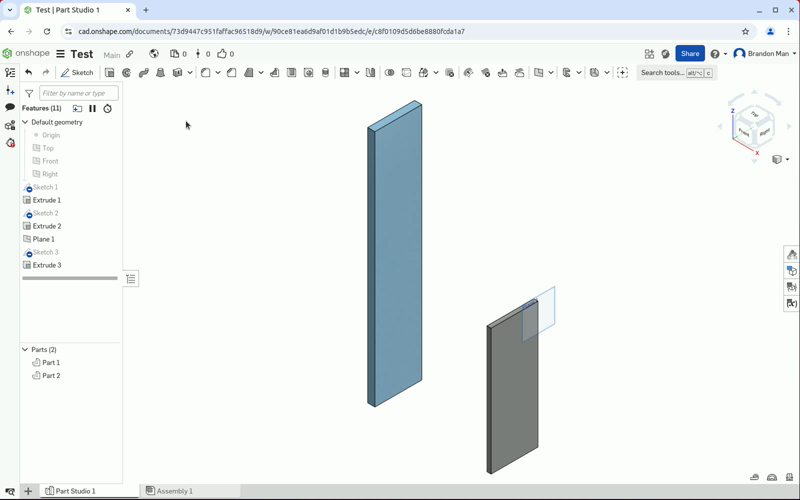
mouse_move(73, 189)
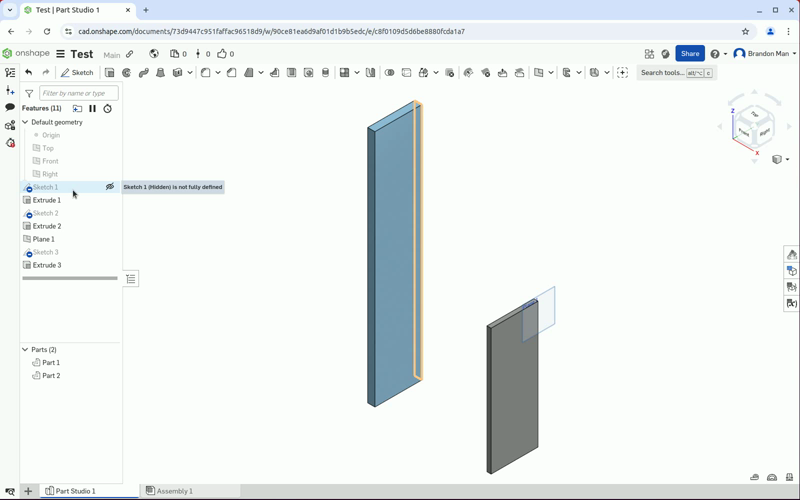
click(73, 189)